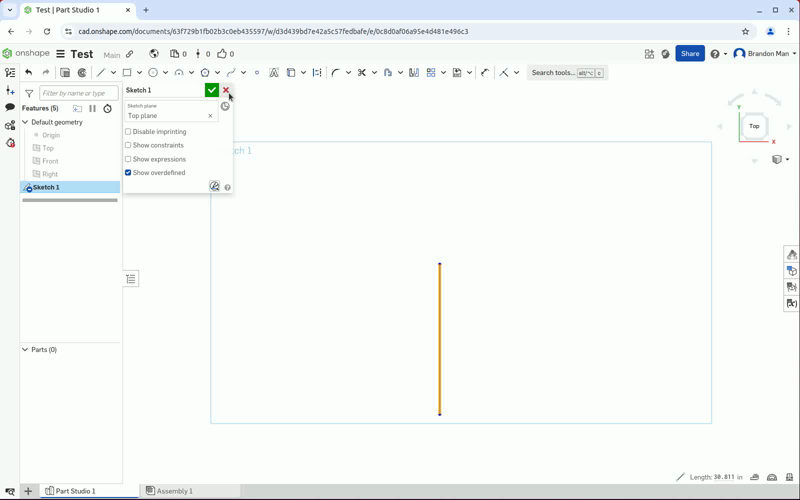
key(shift+h)
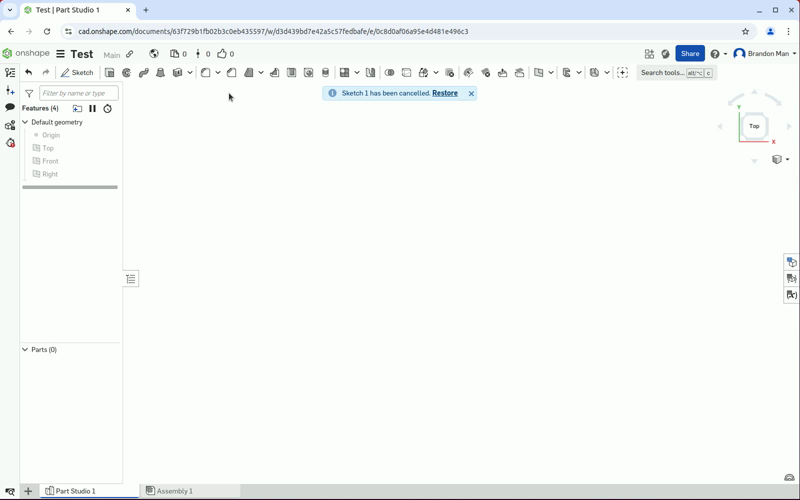
mouse_move(73, 352)
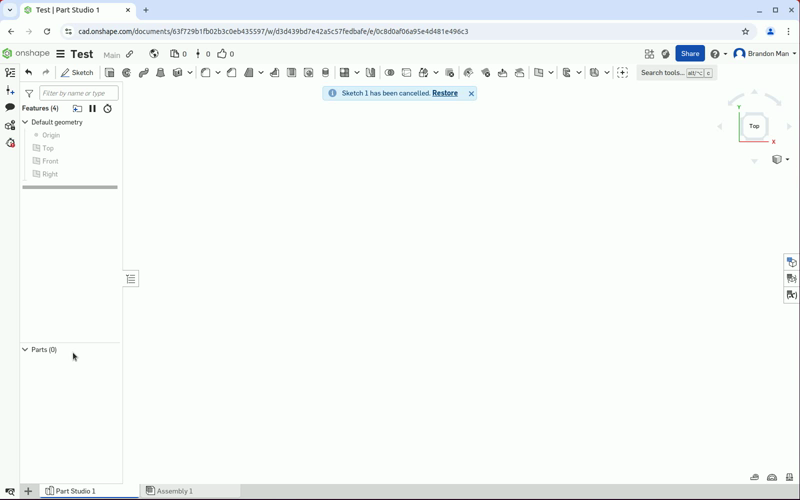
key(y)
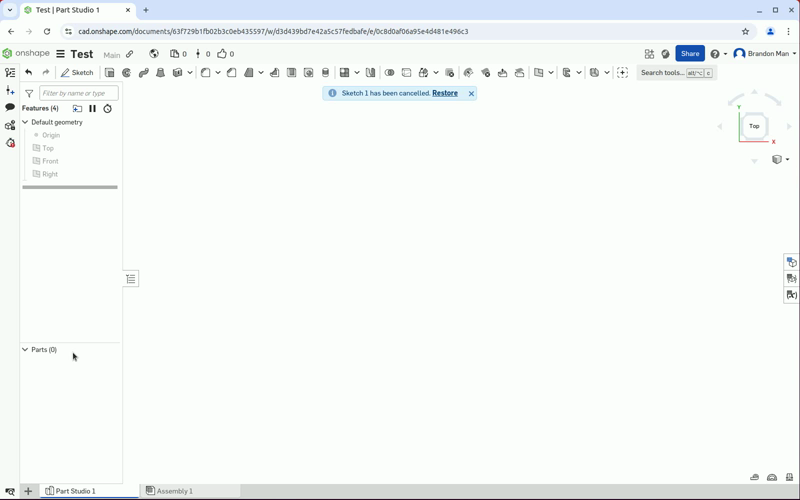
key(shift+p)
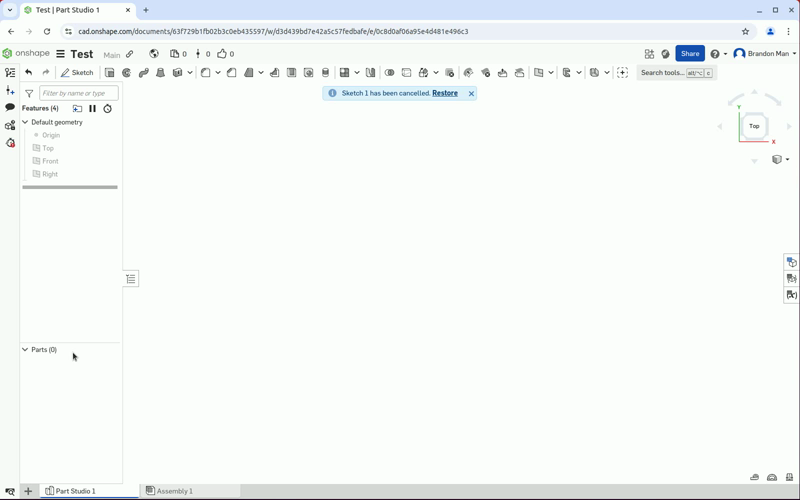
key(space)
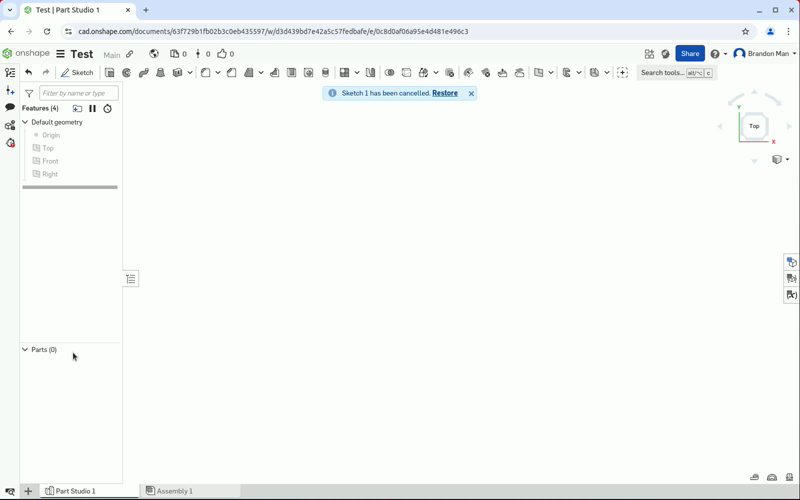
key_down(shift)
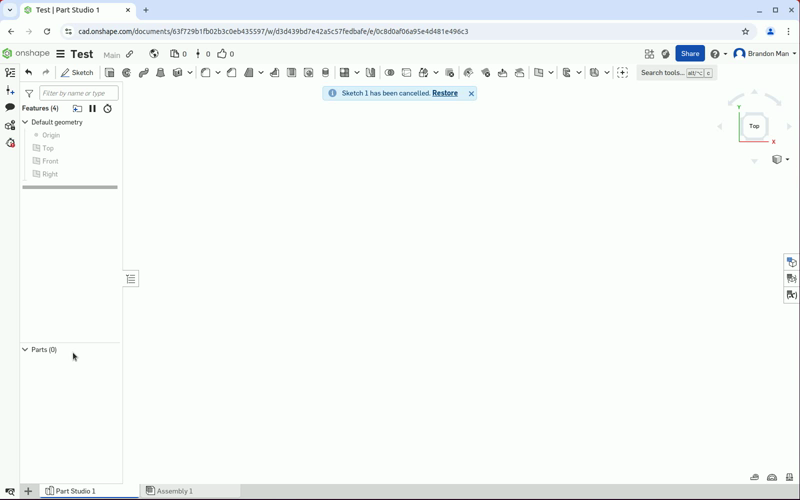
key(up)
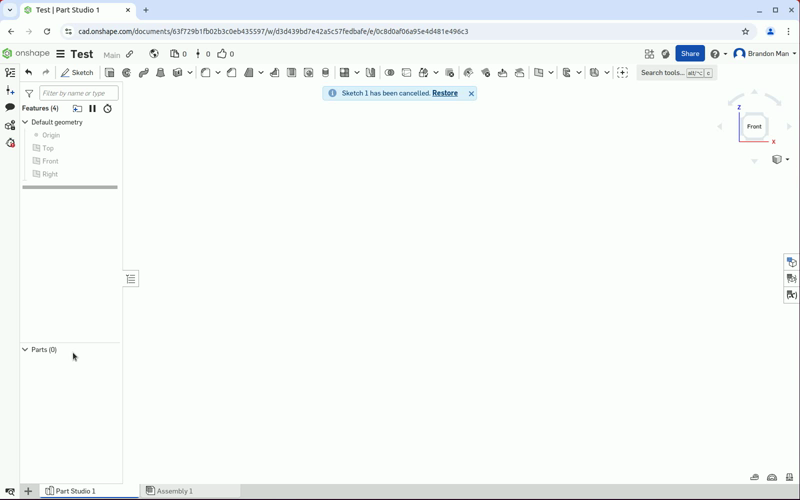
key_up(shift)
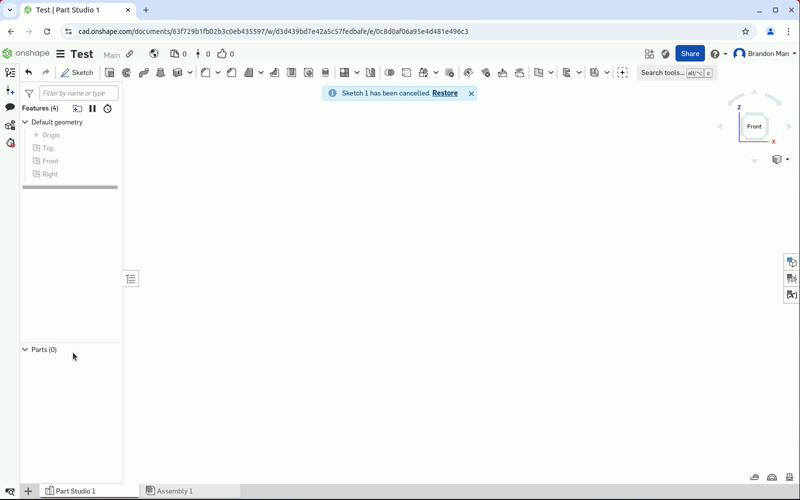
mouse_move(73, 352)
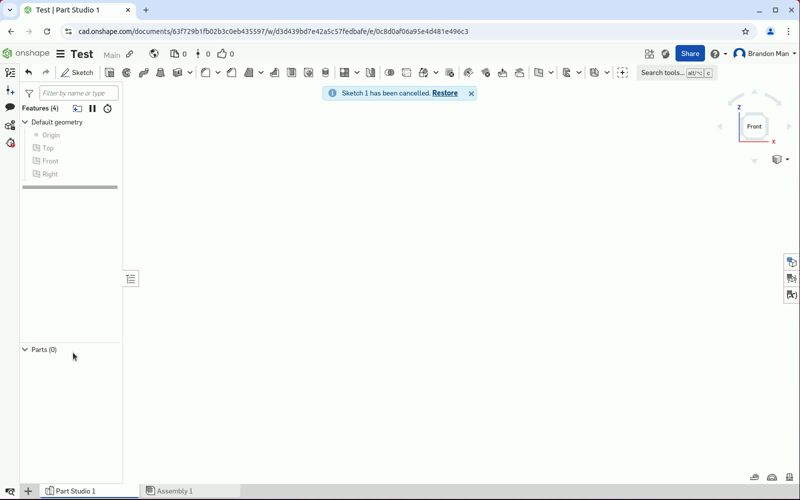
key(shift+y)
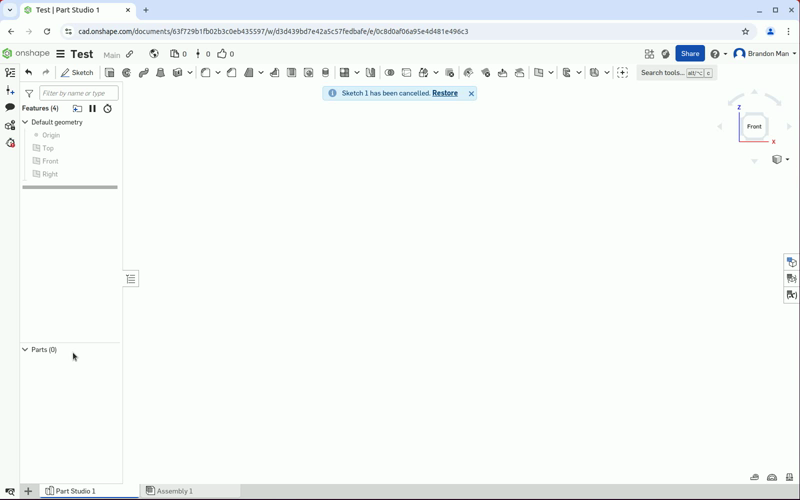
key(shift+s)
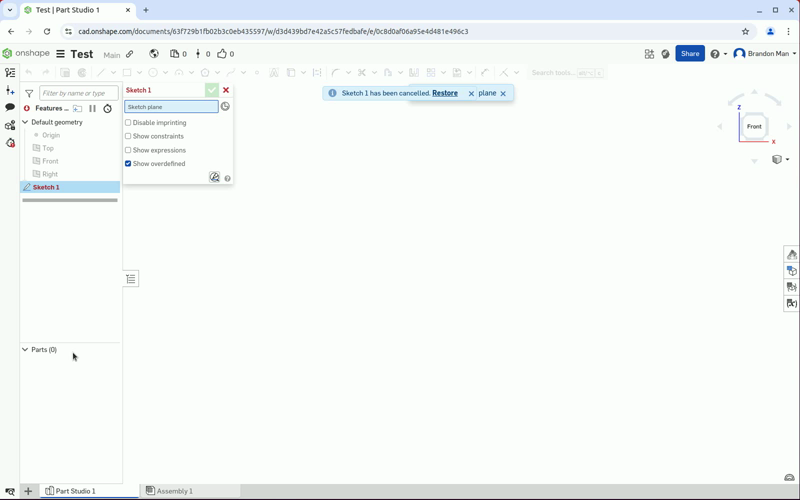
mouse_move(73, 163)
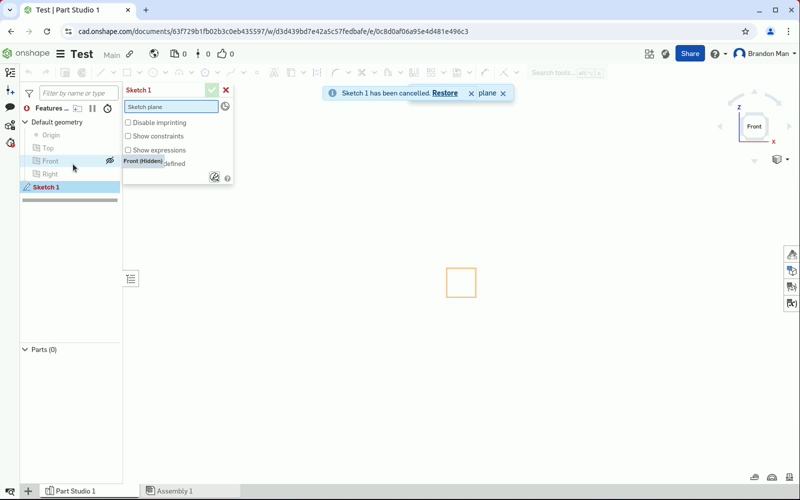
click(73, 163)
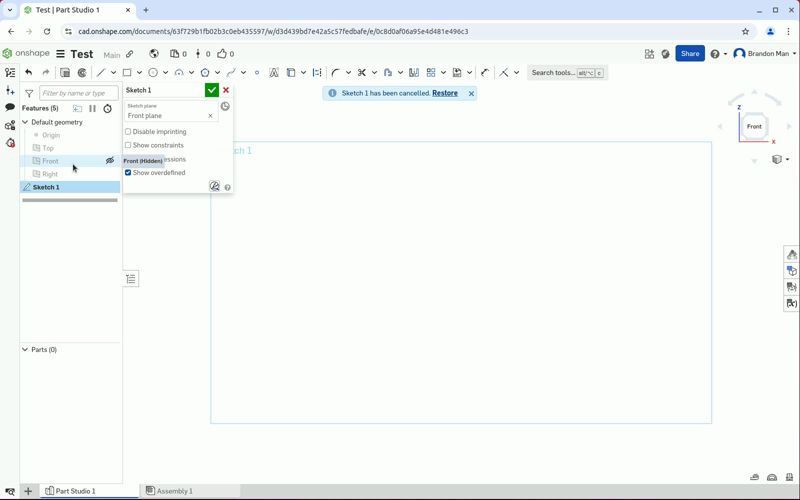
mouse_move(73, 352)
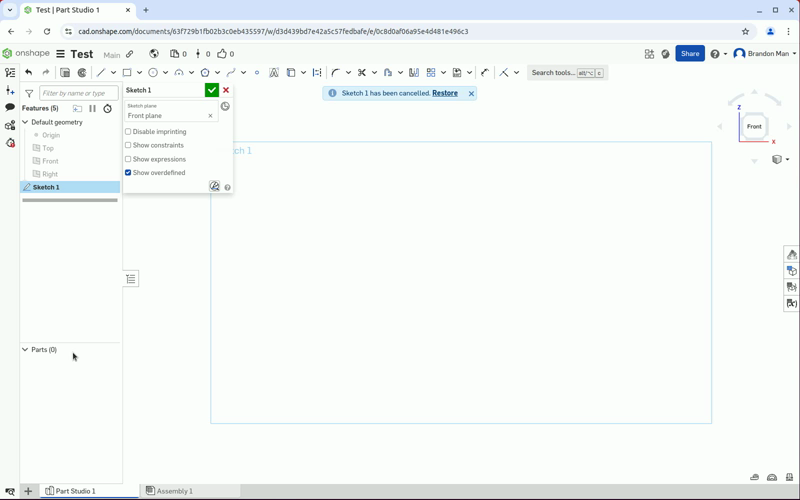
key(y)
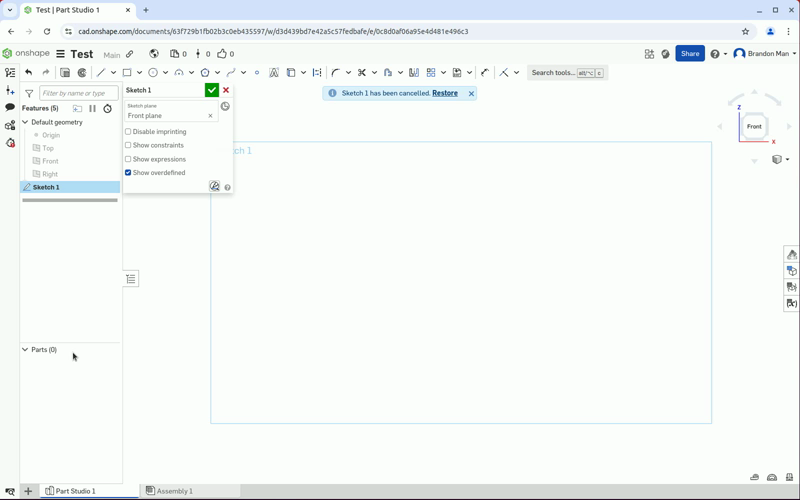
key(l)
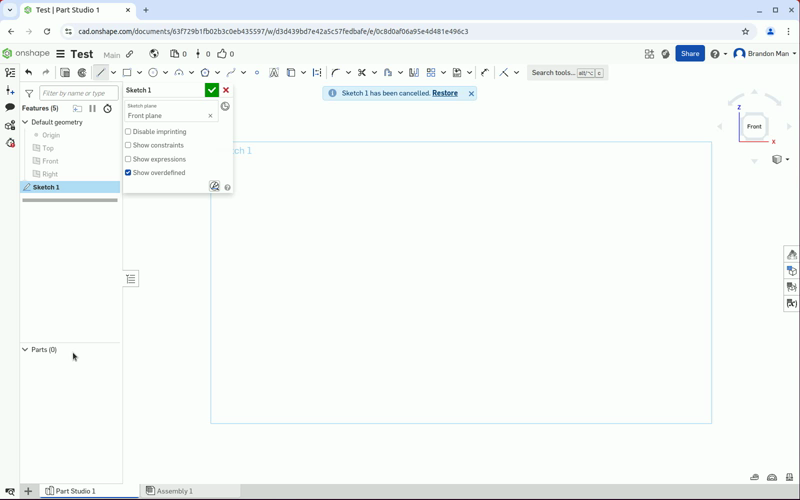
key_down(shift)
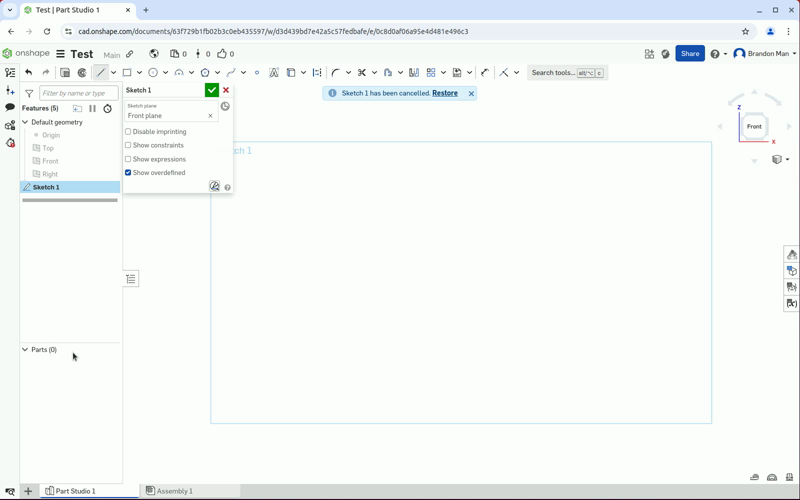
mouse_move(348, 325)
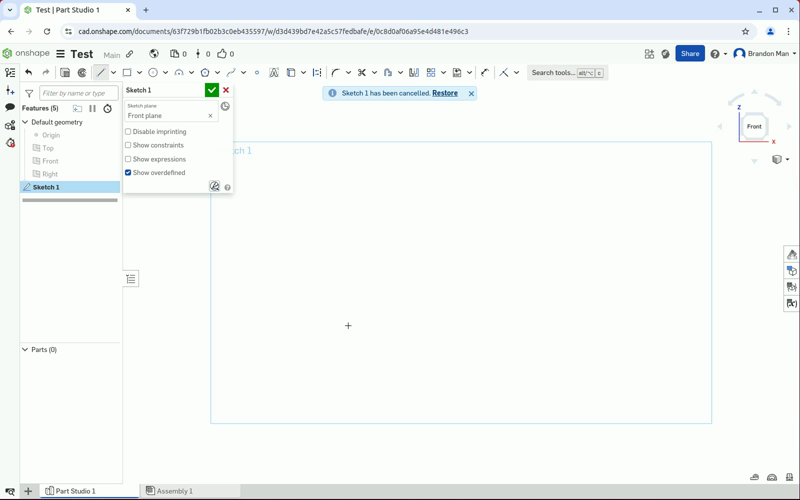
click(348, 325)
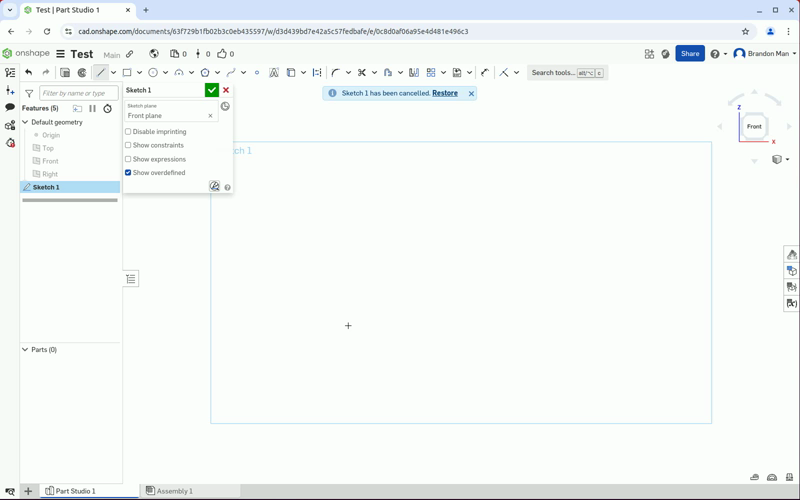
key_up(shift)
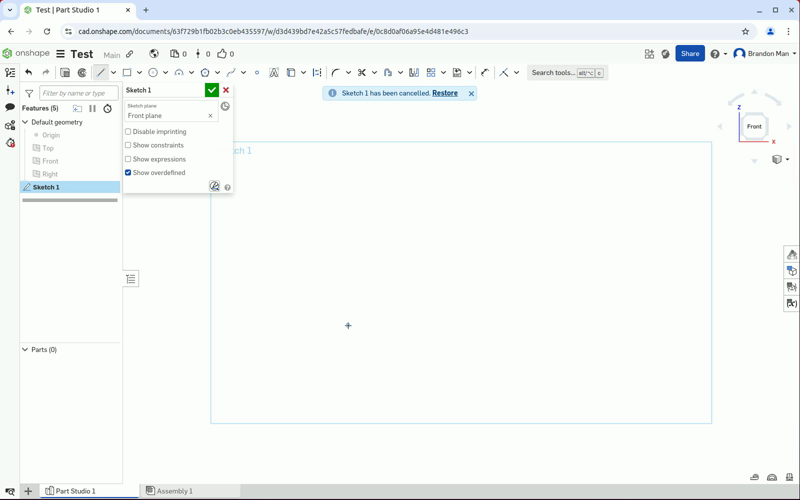
key_down(shift)
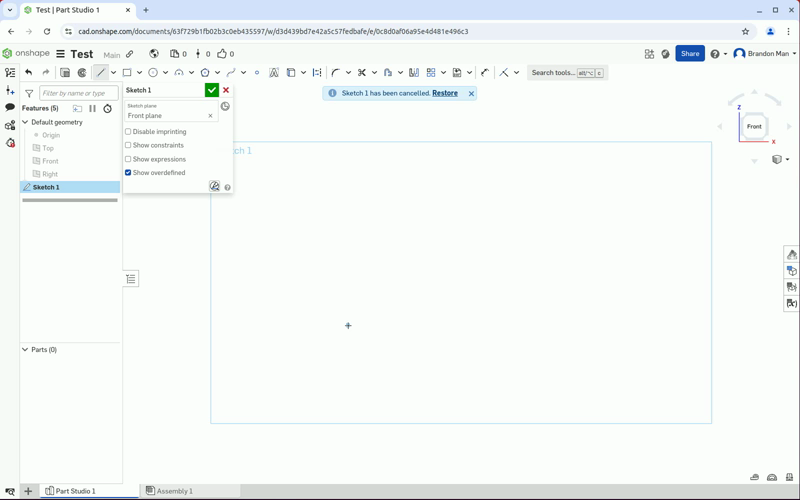
mouse_move(572, 325)
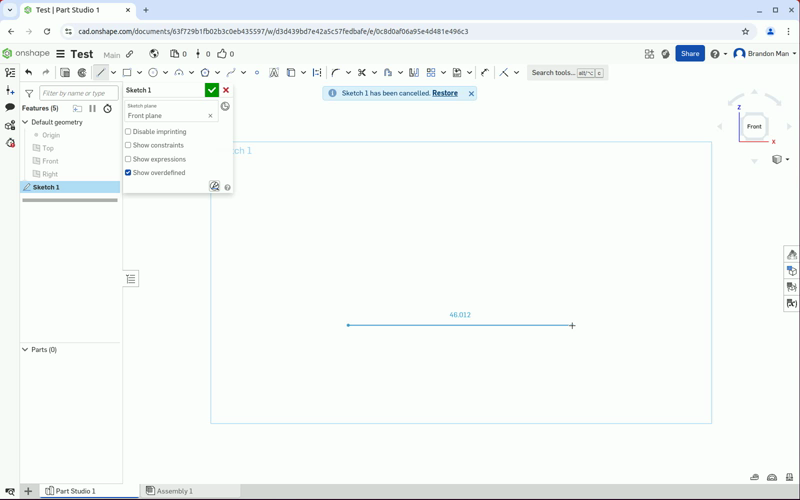
click(572, 325)
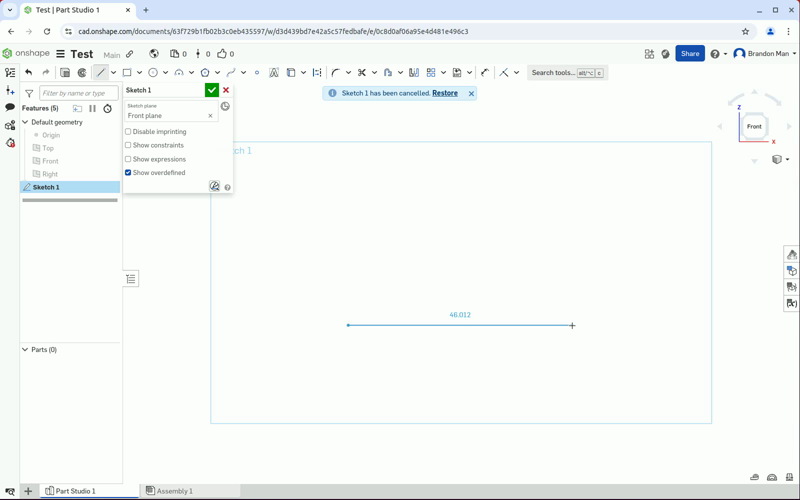
key_up(shift)
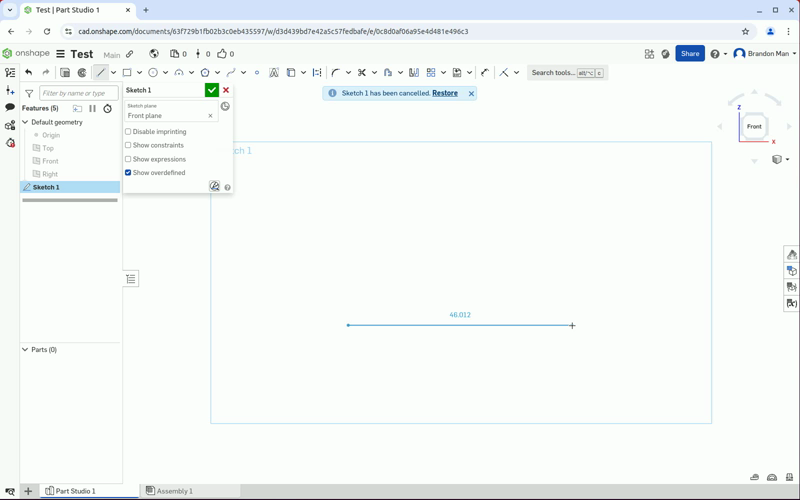
key_down(shift)
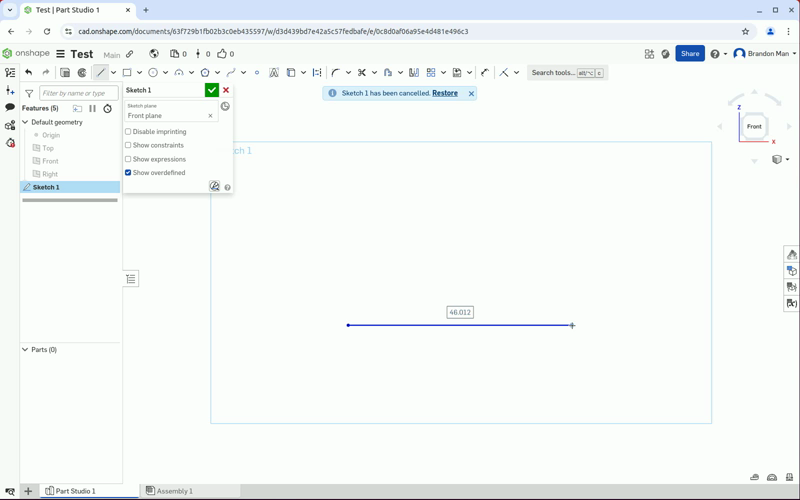
mouse_move(572, 240)
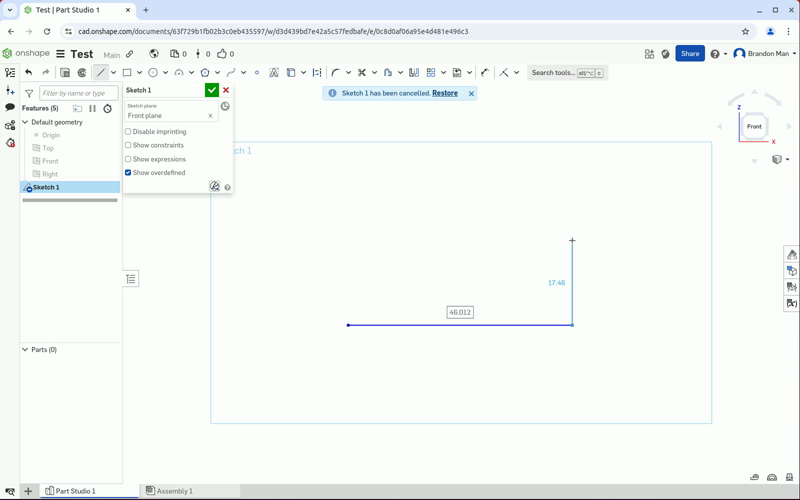
click(572, 240)
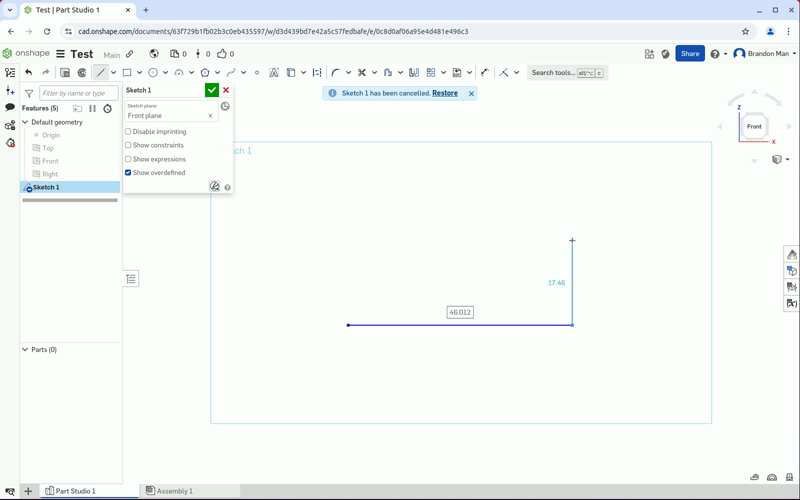
key_up(shift)
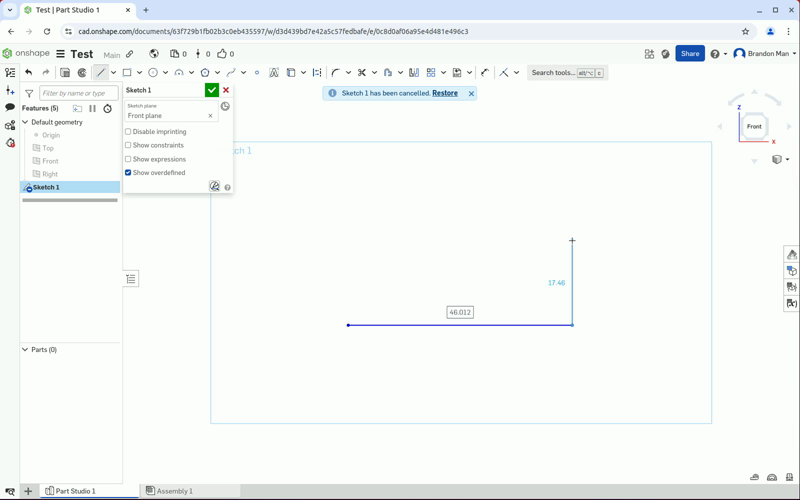
key_down(shift)
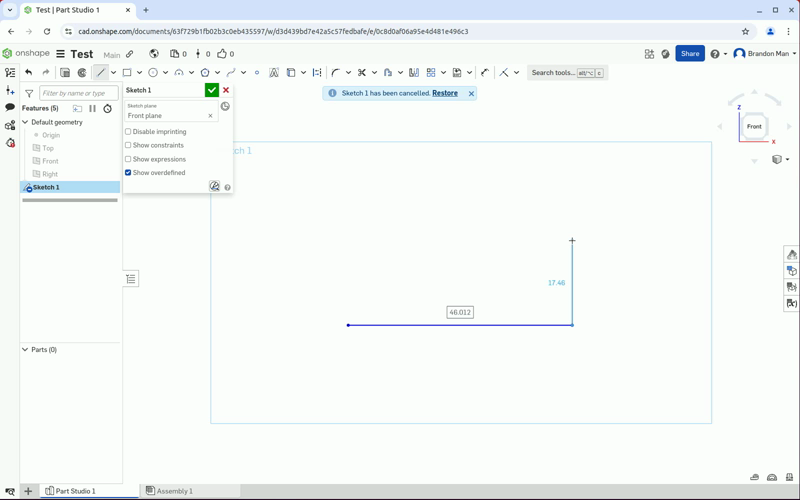
mouse_move(348, 240)
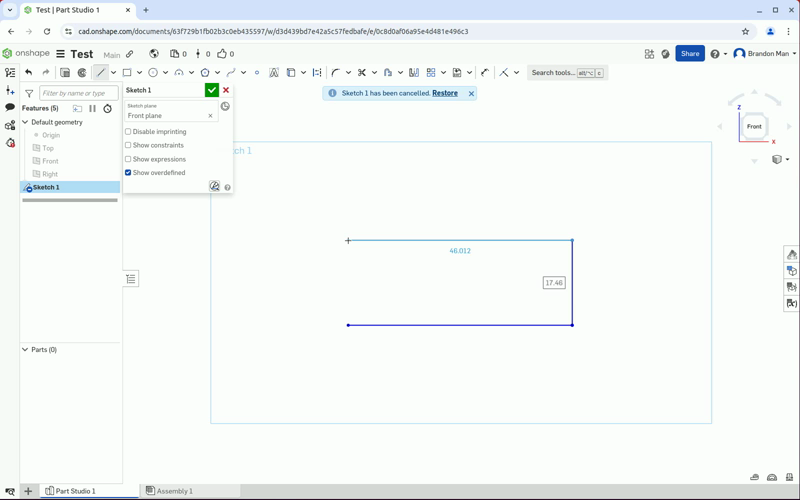
click(348, 240)
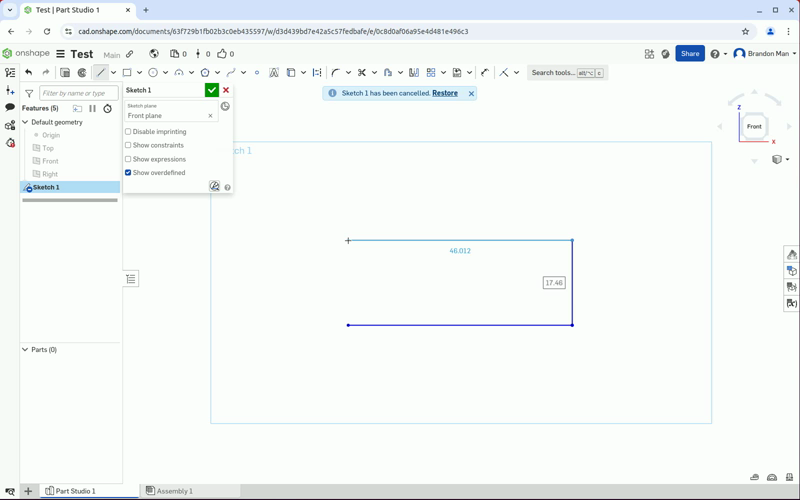
key_up(shift)
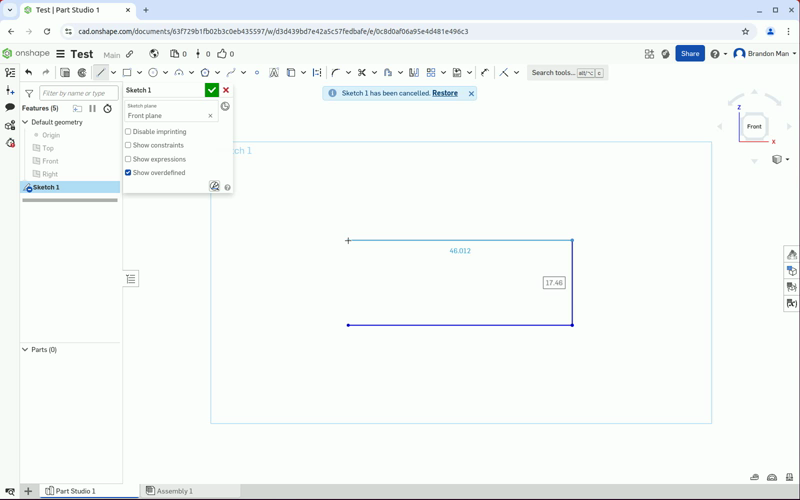
key_down(shift)
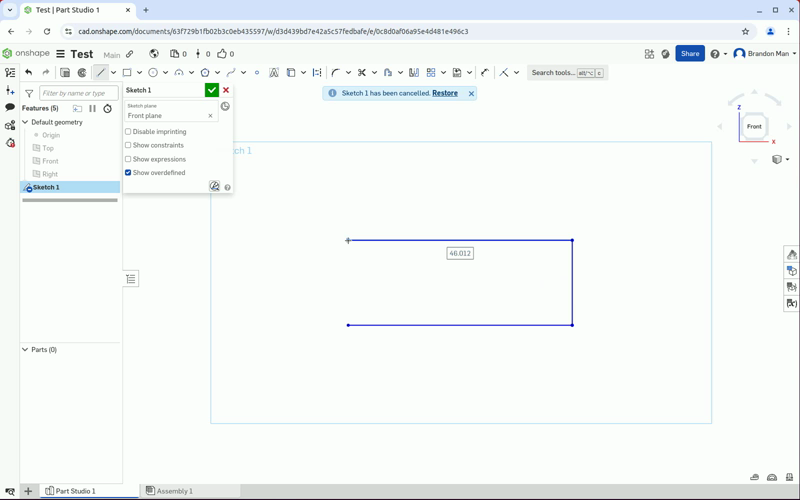
mouse_move(348, 325)
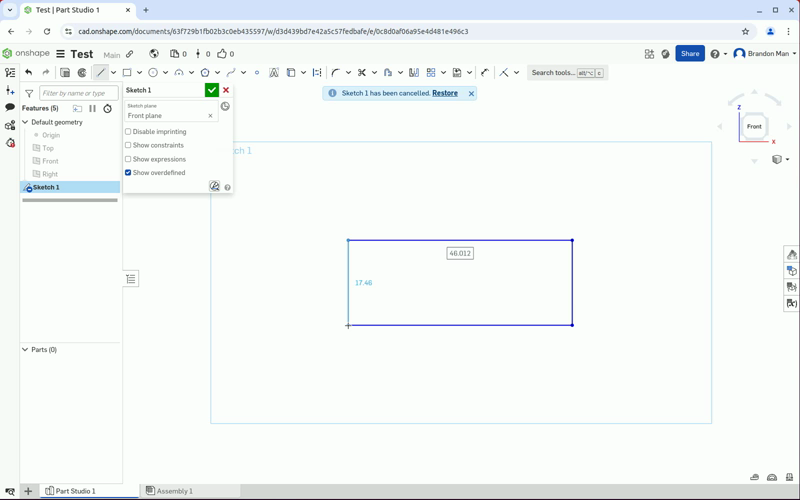
key_up(shift)
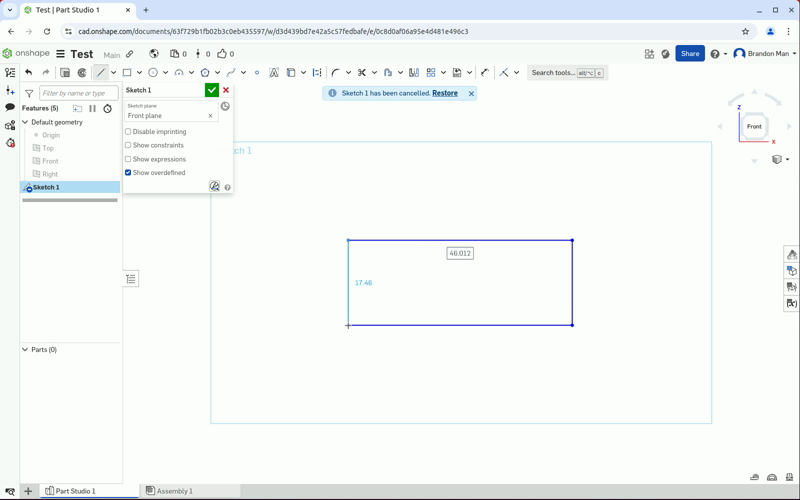
click(348, 325)
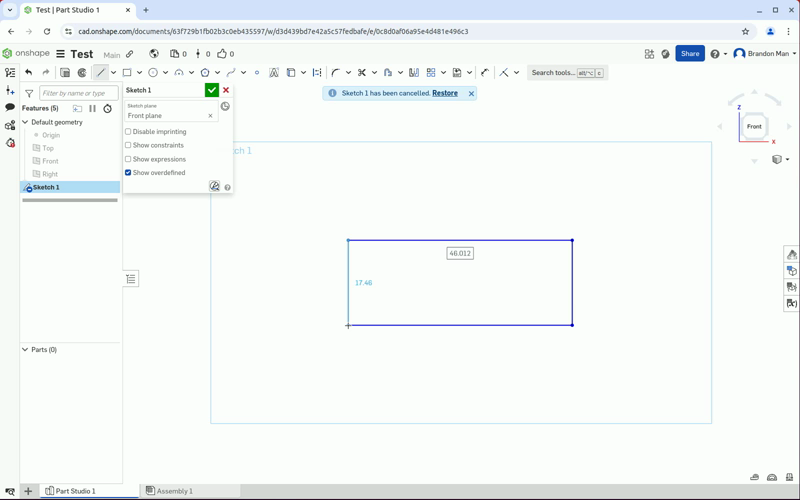
key(esc)
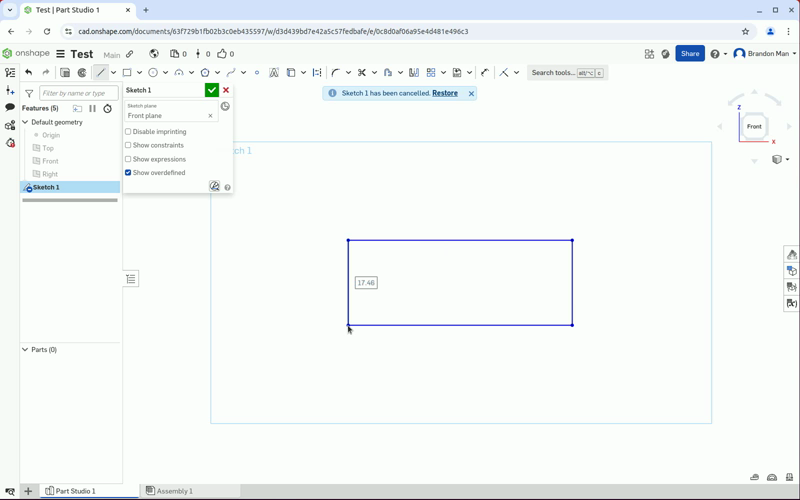
key(a)
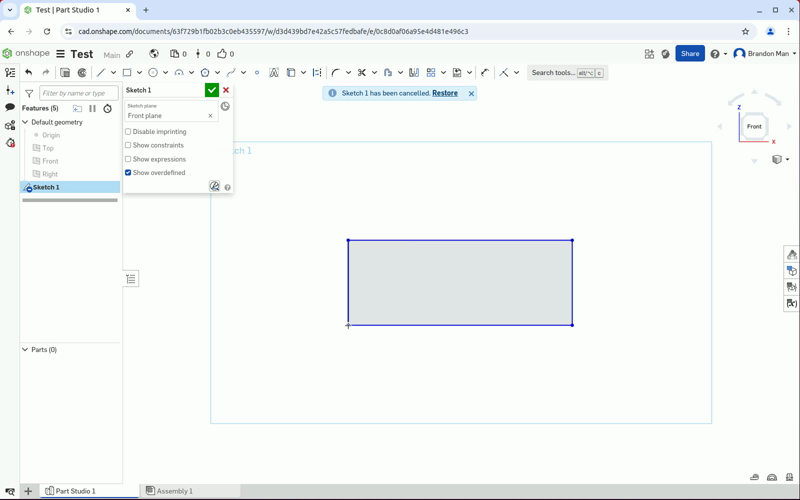
key_down(shift)
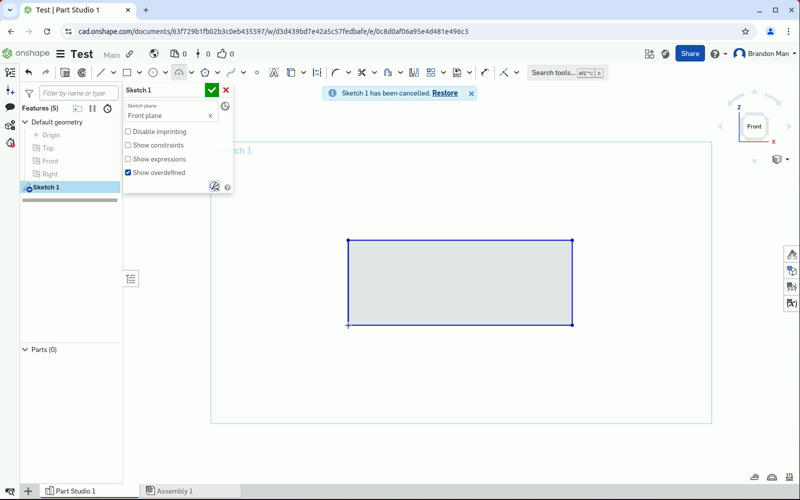
mouse_move(454, 277)
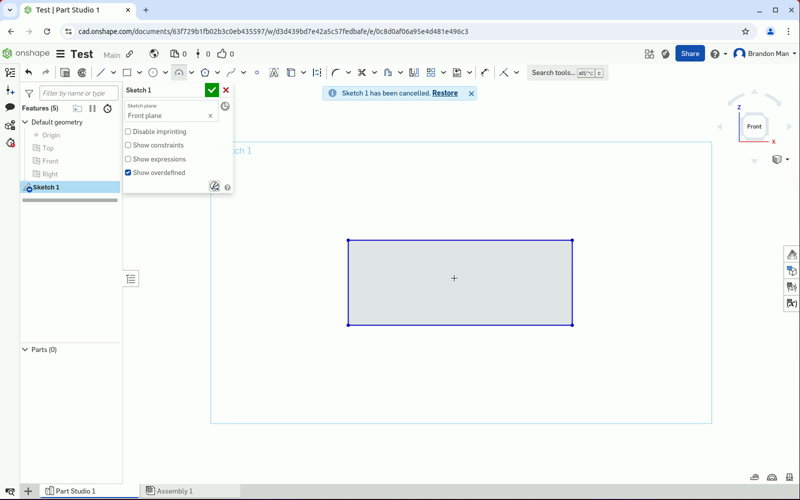
click(454, 277)
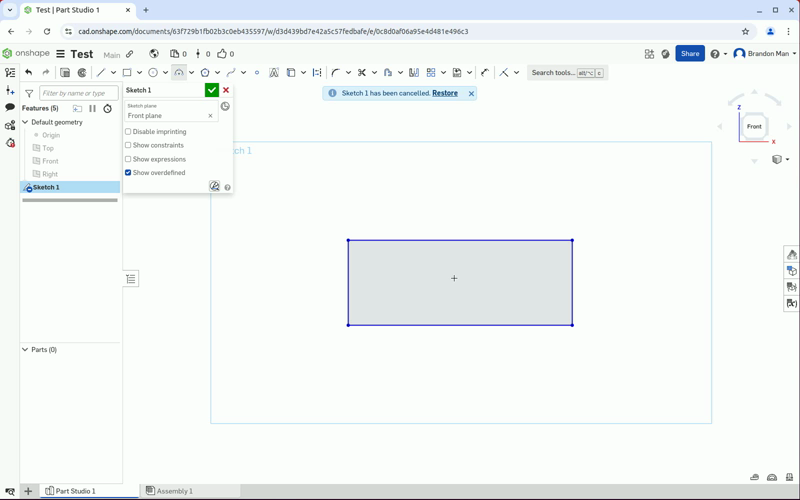
key_up(shift)
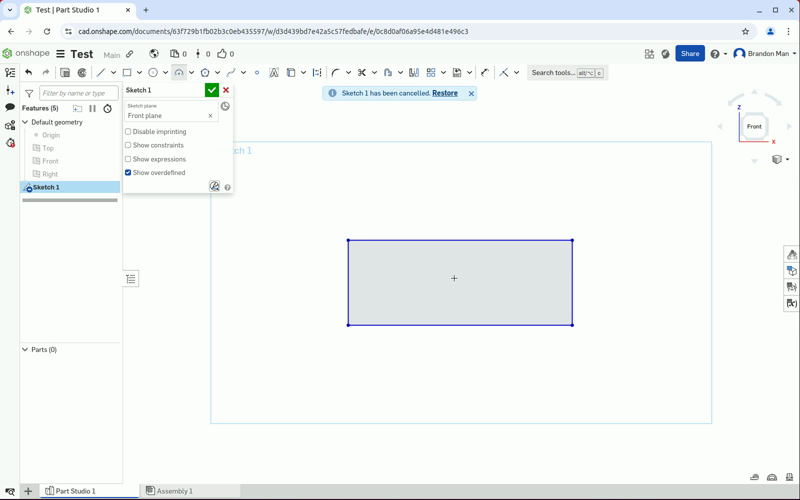
key_down(shift)
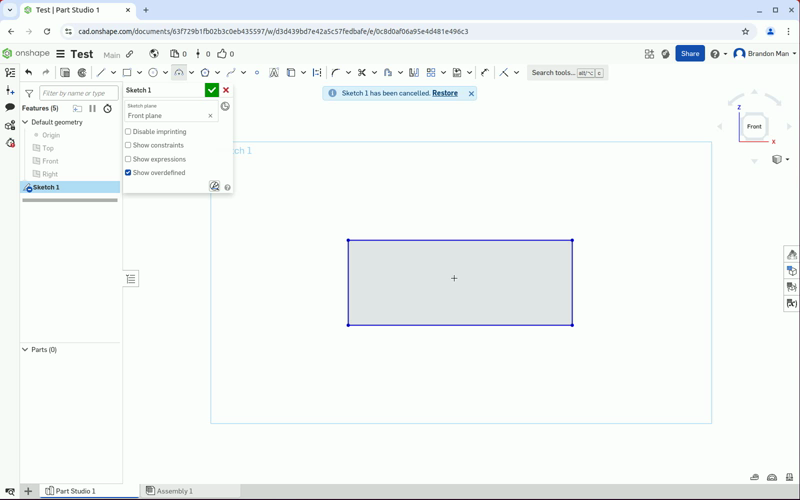
mouse_move(466, 277)
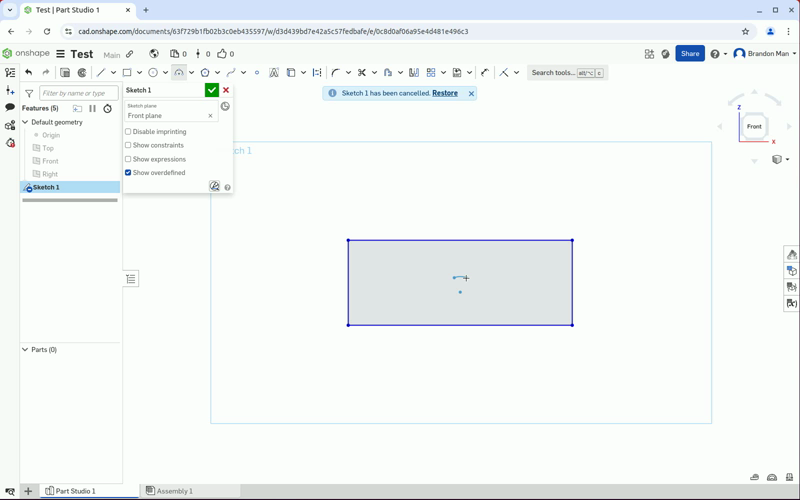
click(466, 277)
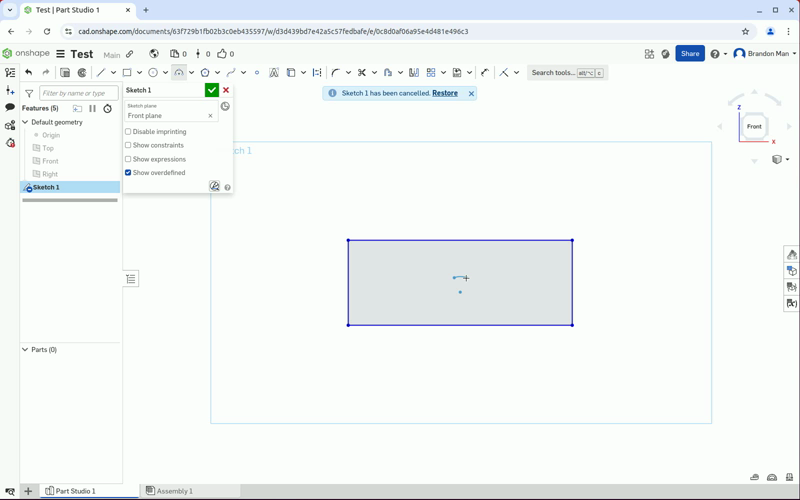
mouse_move(460, 283)
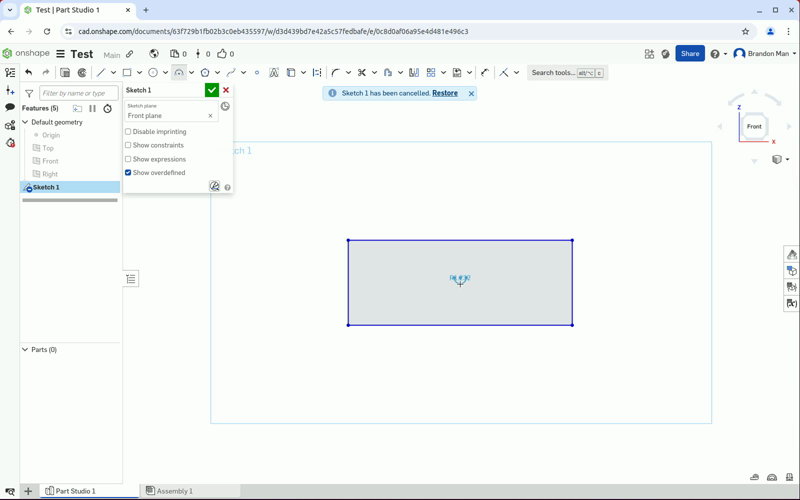
click(460, 283)
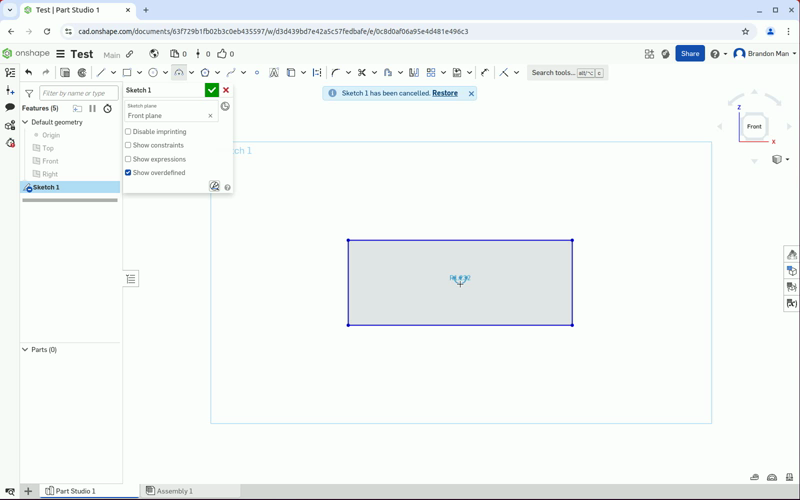
key_up(shift)
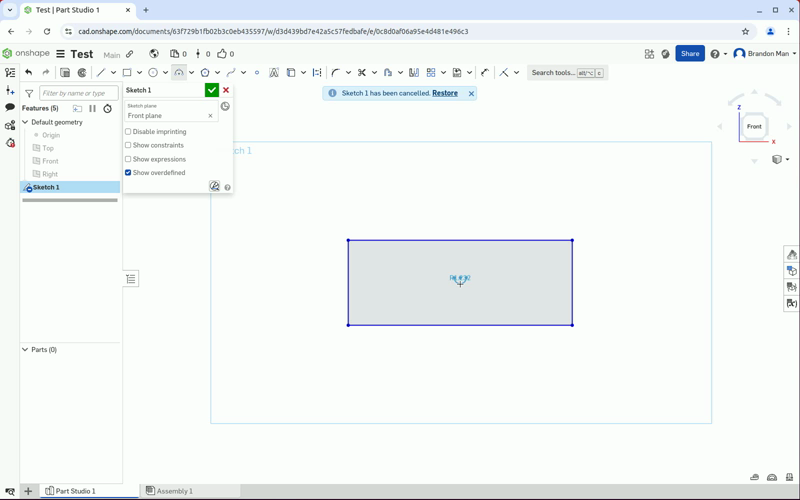
key(esc)
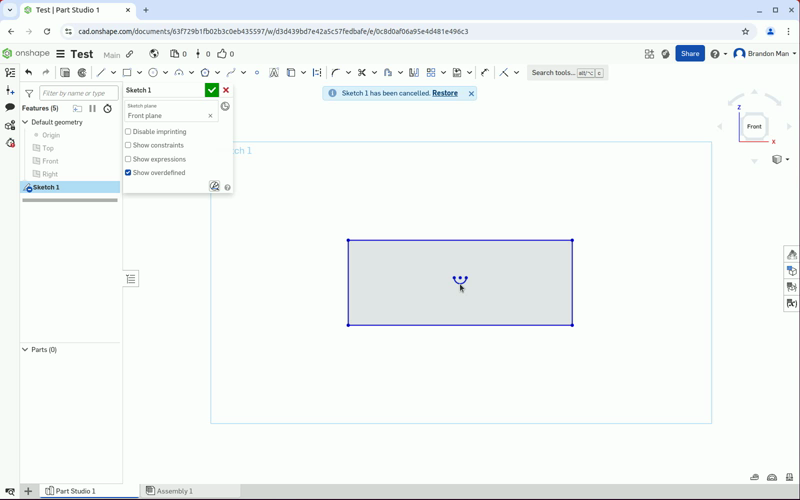
key(l)
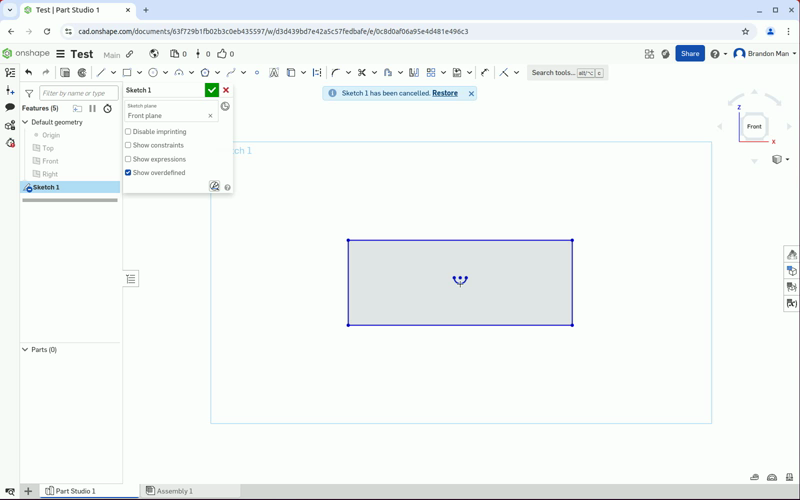
mouse_move(466, 277)
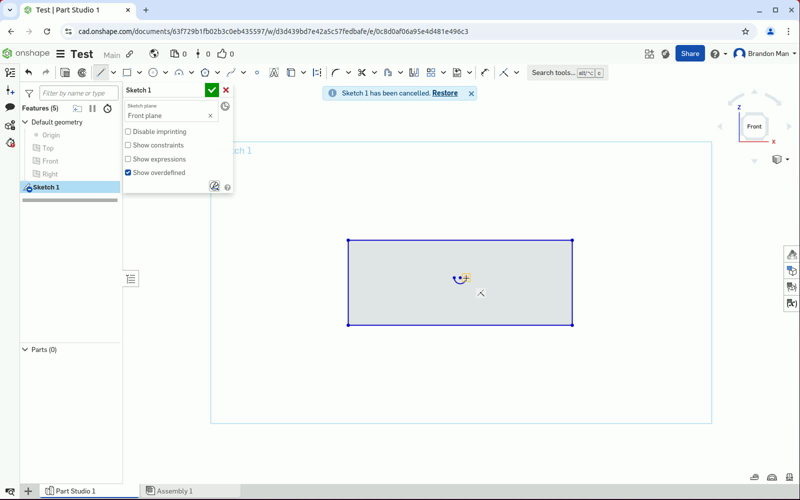
click(466, 277)
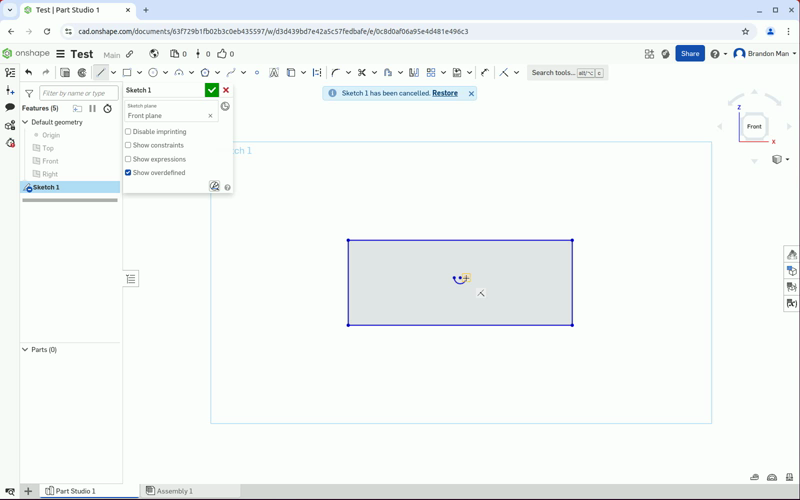
key_down(shift)
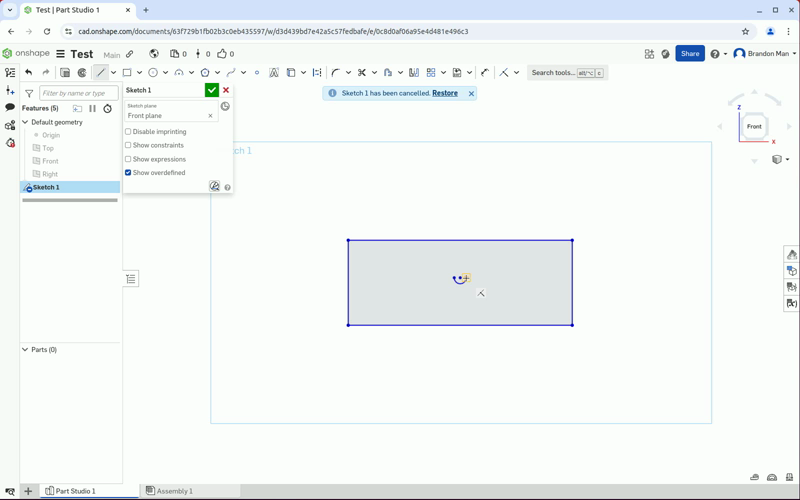
mouse_move(496, 277)
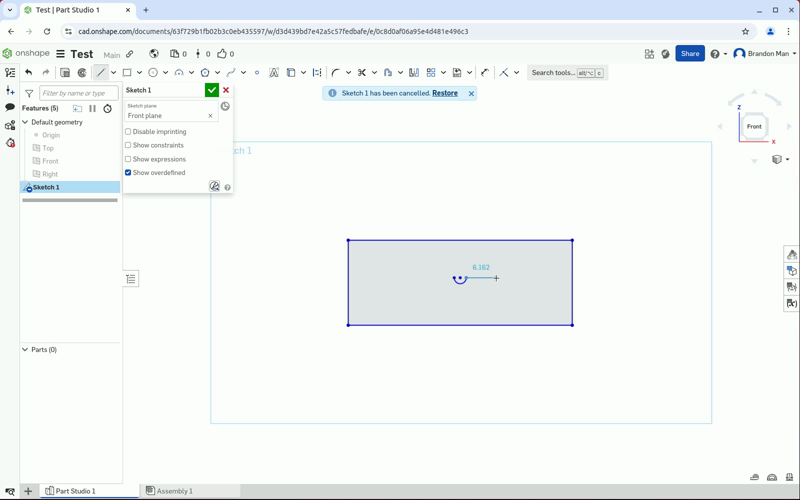
mouse_move(466, 254)
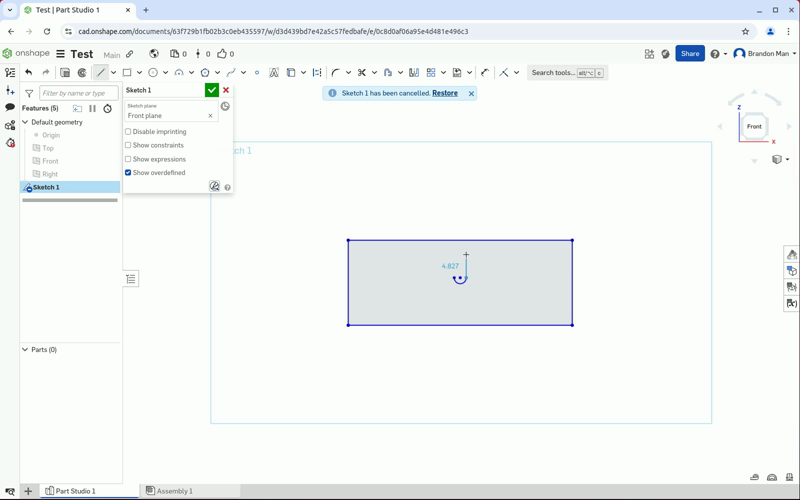
click(466, 254)
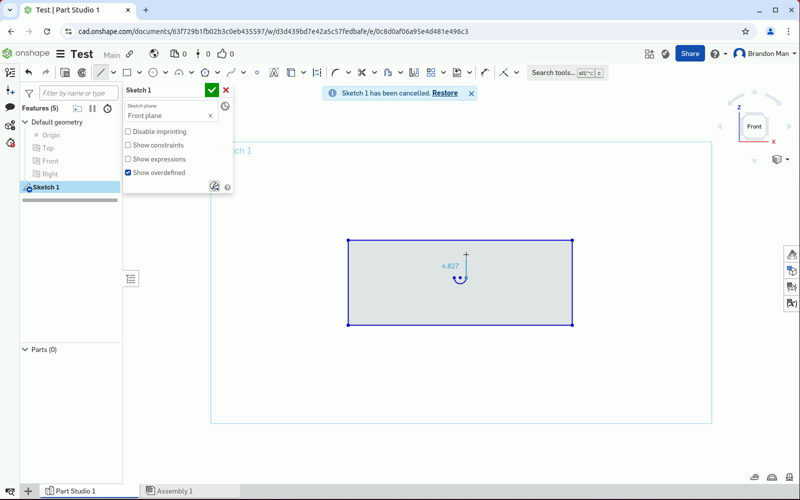
key_up(shift)
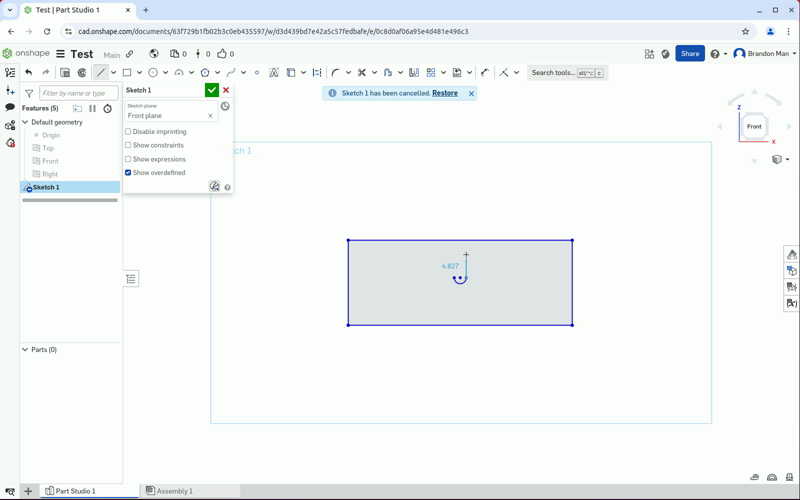
key(esc)
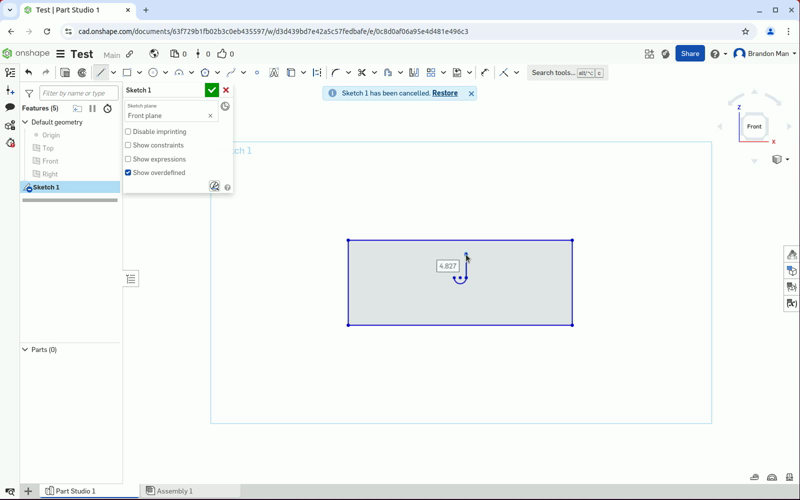
key(a)
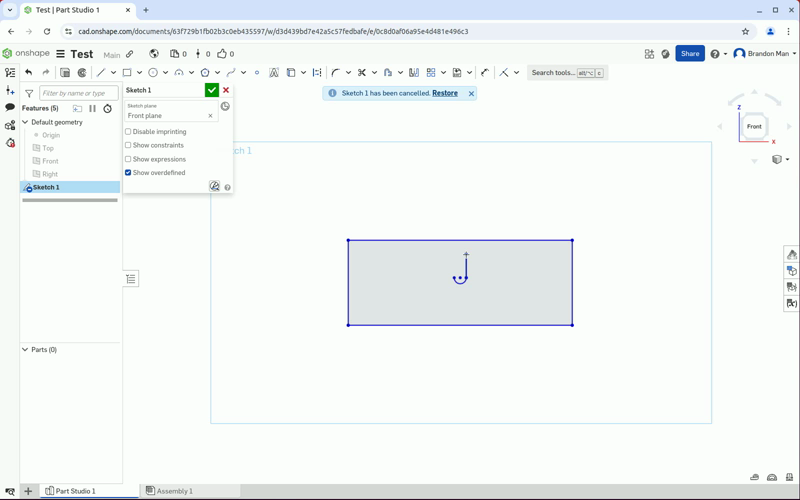
mouse_move(466, 254)
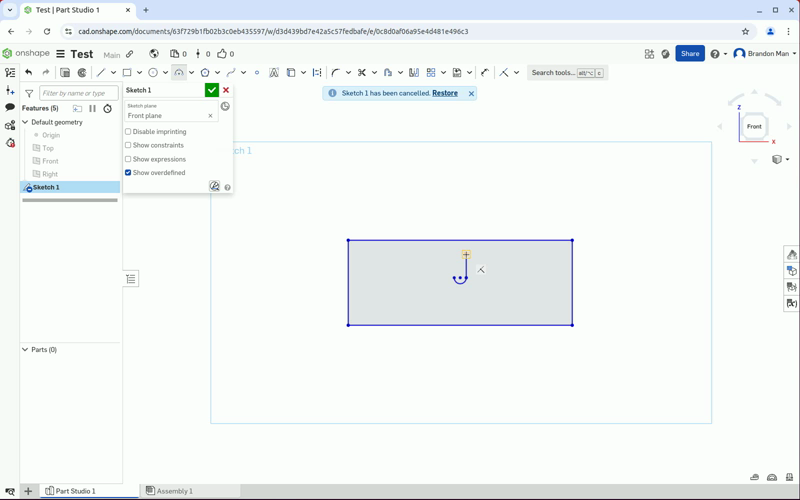
click(466, 254)
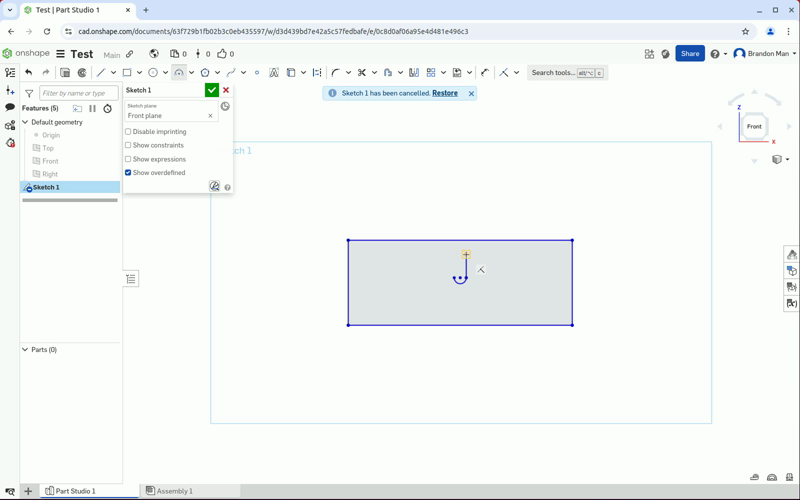
key_down(shift)
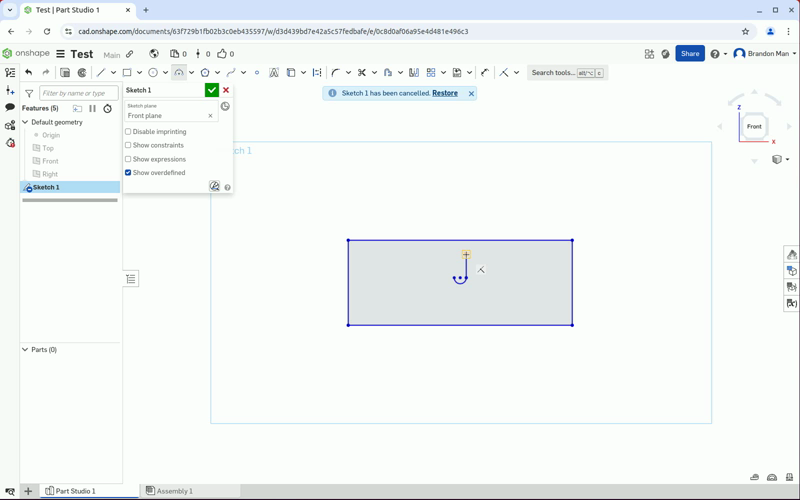
mouse_move(454, 254)
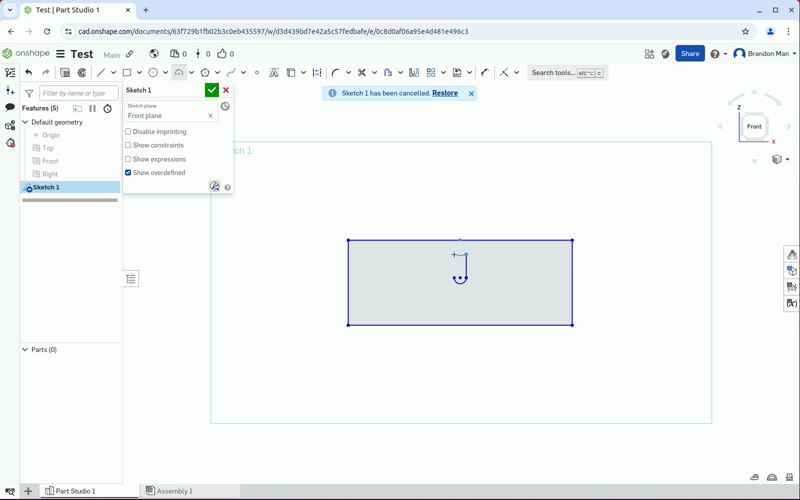
click(454, 254)
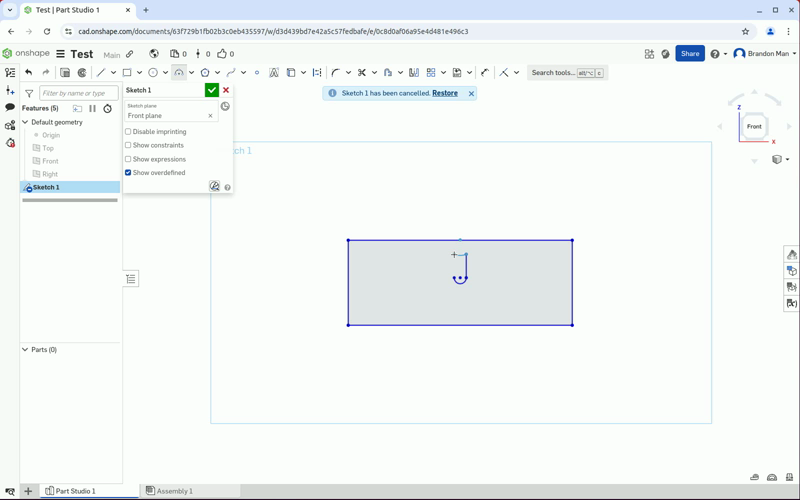
mouse_move(460, 248)
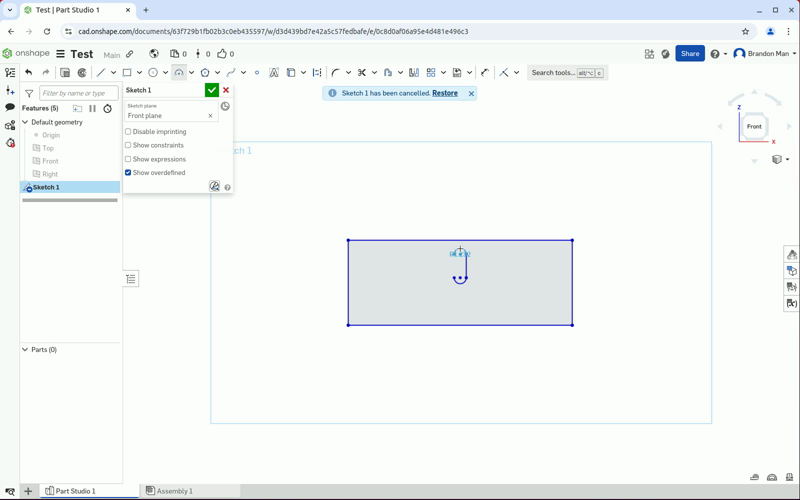
click(460, 248)
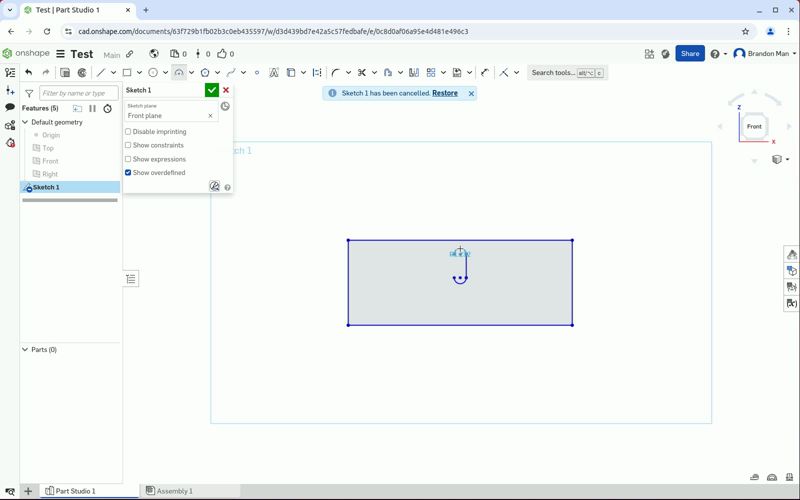
key_up(shift)
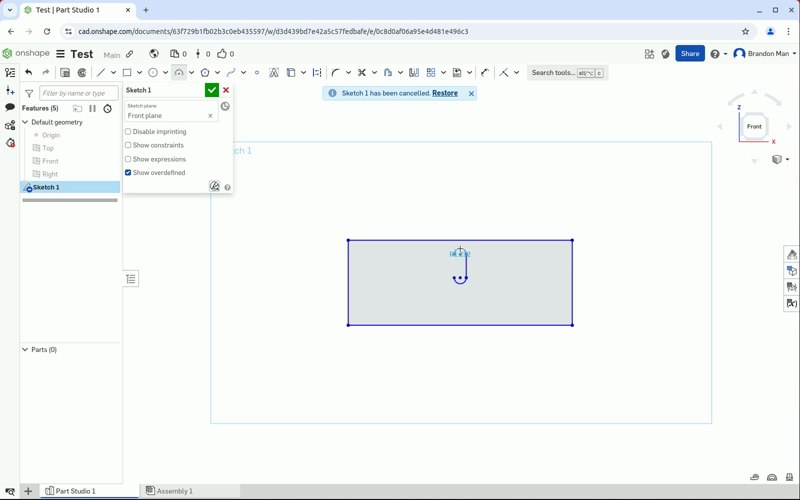
key(esc)
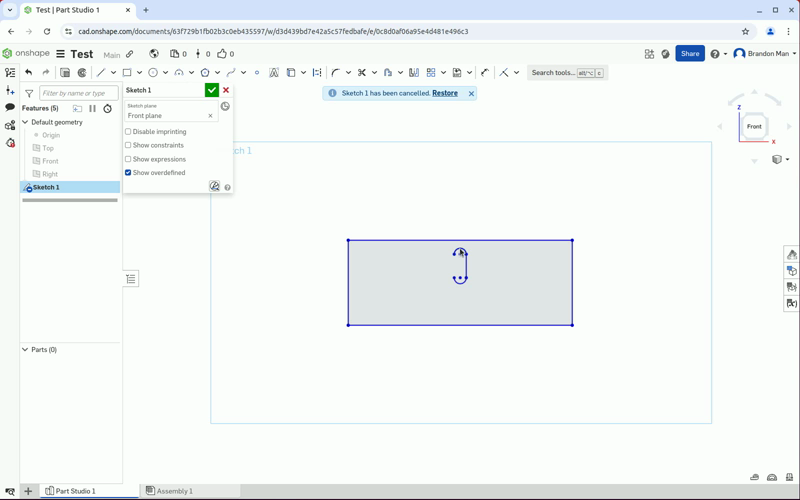
key(l)
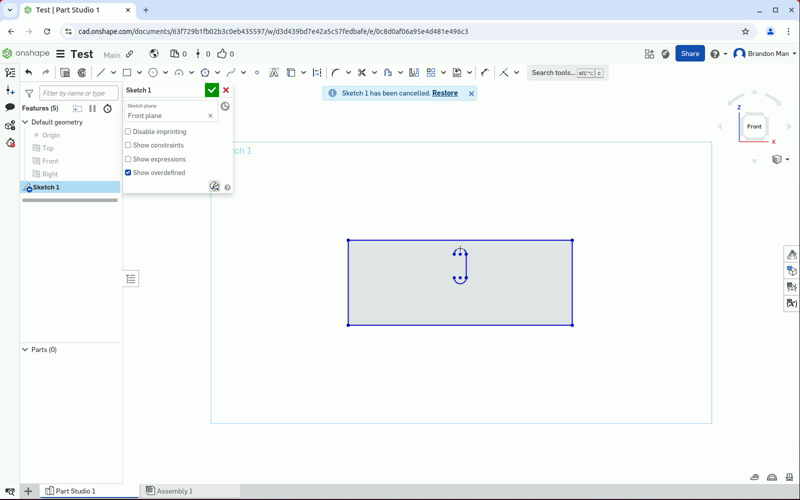
mouse_move(454, 254)
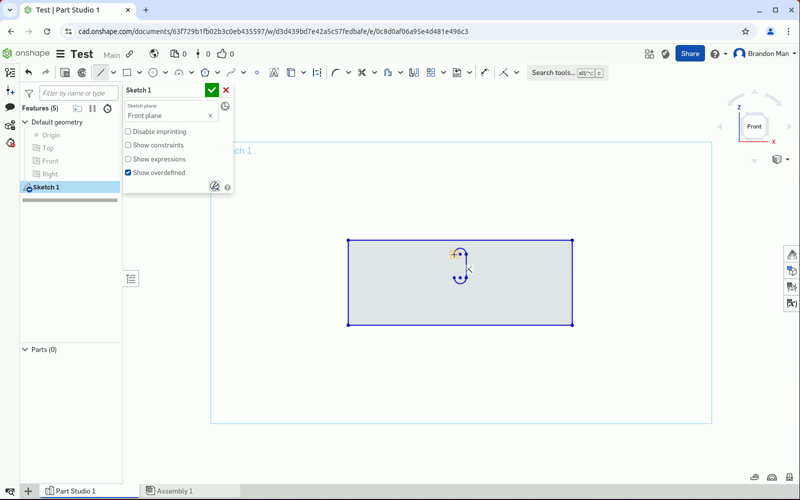
click(454, 254)
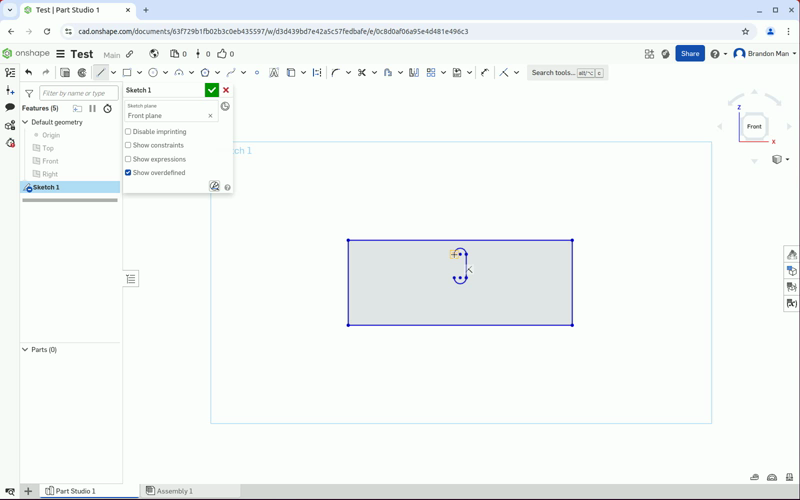
mouse_move(484, 254)
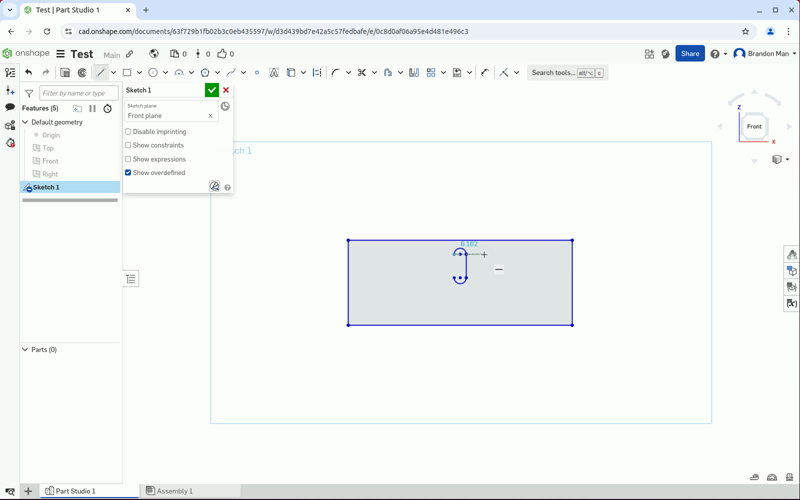
key_down(shift)
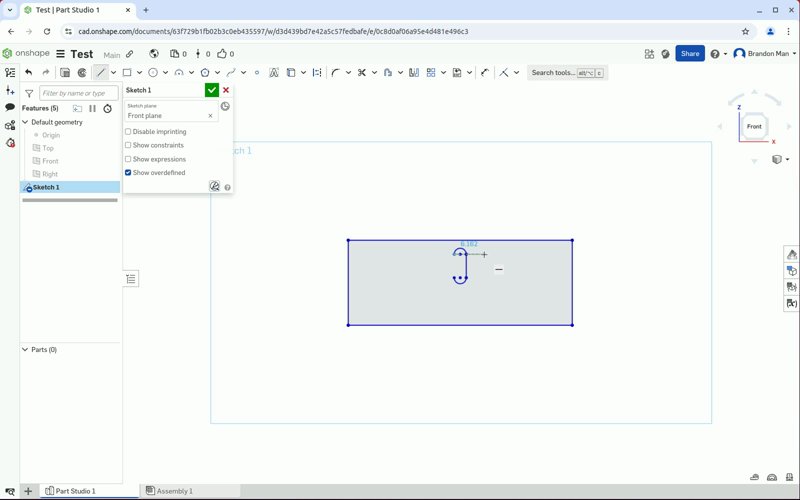
mouse_move(454, 277)
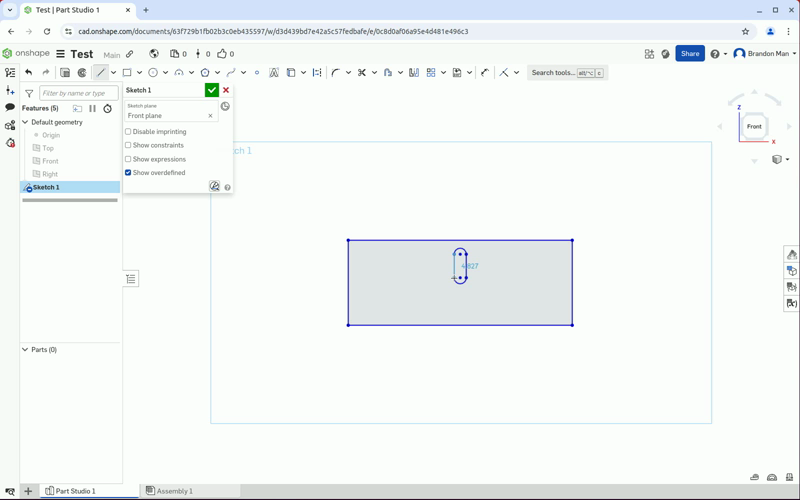
key_up(shift)
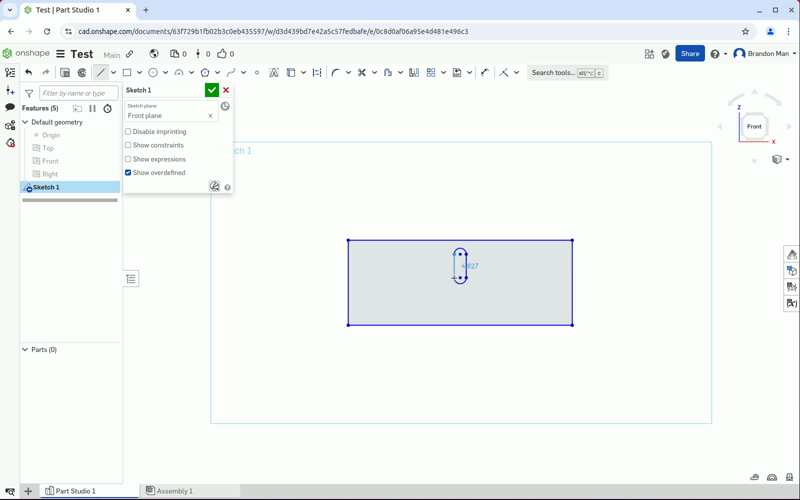
click(454, 277)
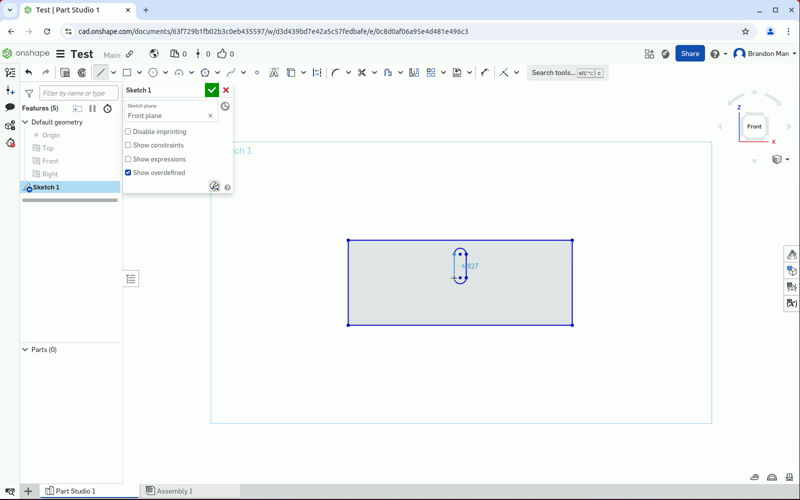
key(esc)
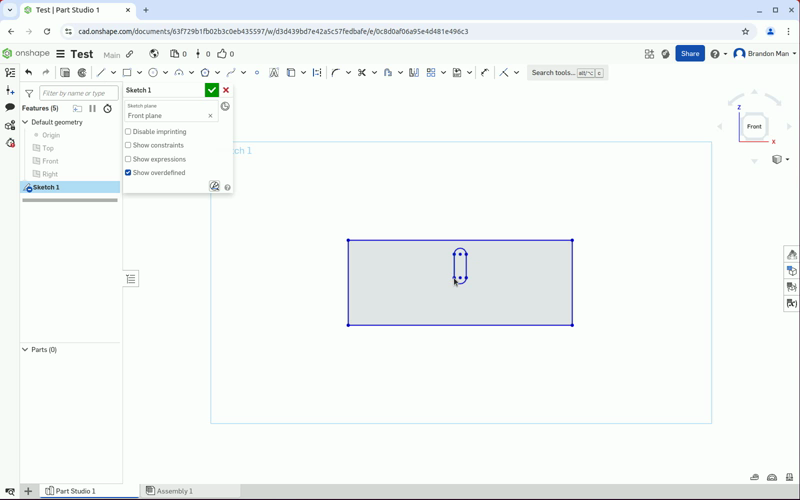
mouse_move(559, 301)
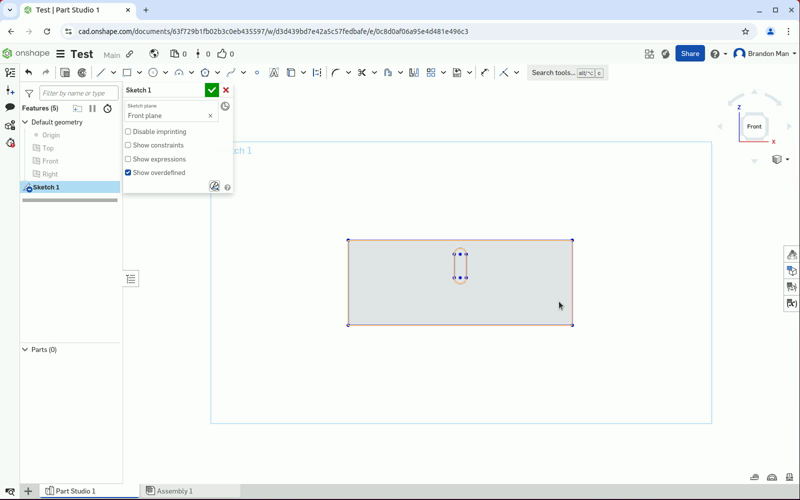
click(559, 301)
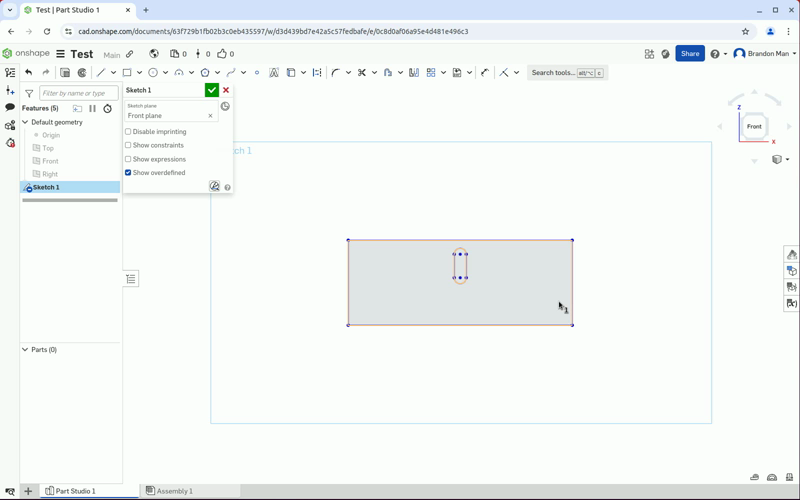
mouse_move(73, 352)
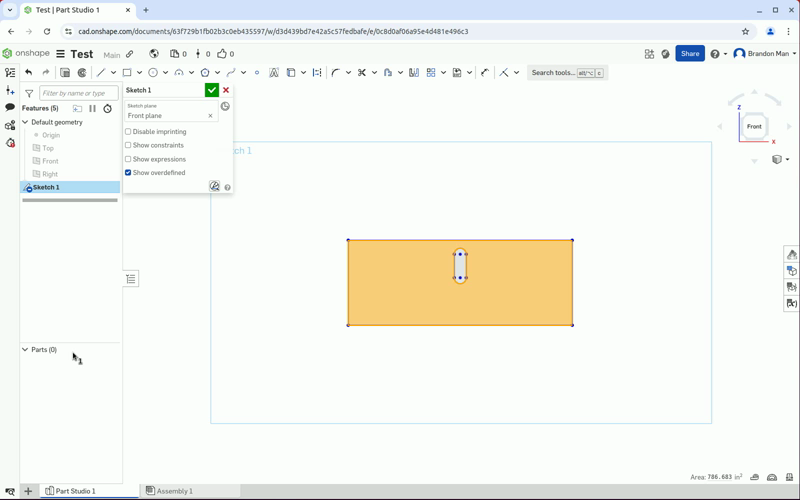
key(shift+y)
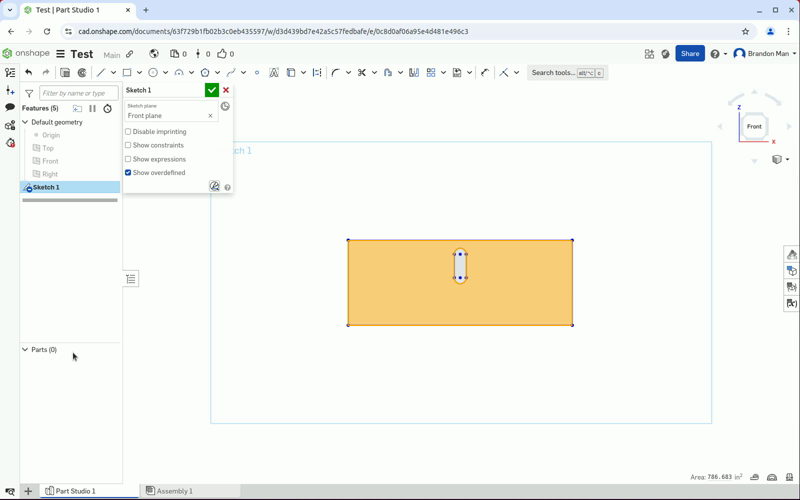
key(shift+e)
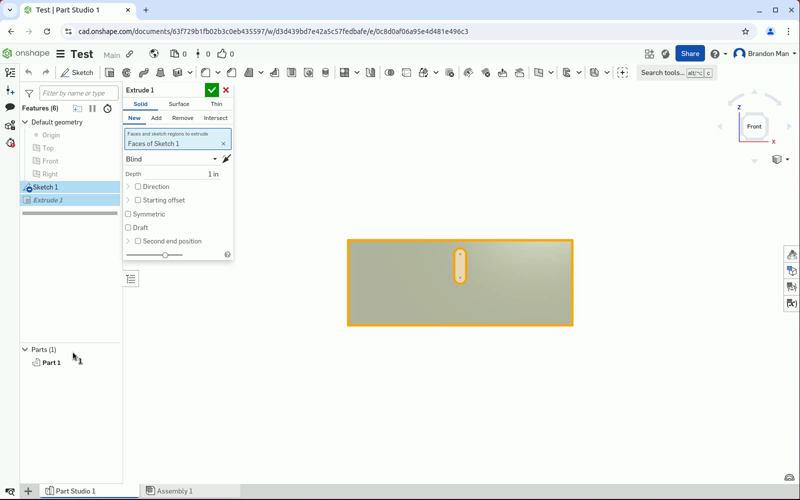
mouse_move(143, 106)
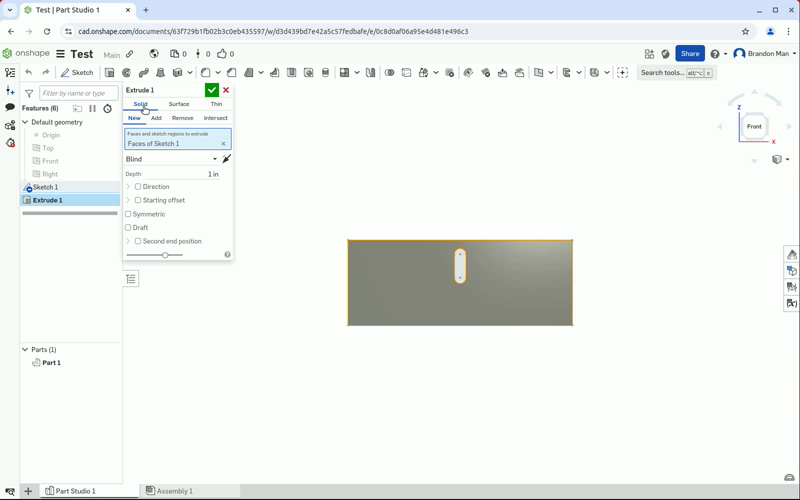
click(143, 106)
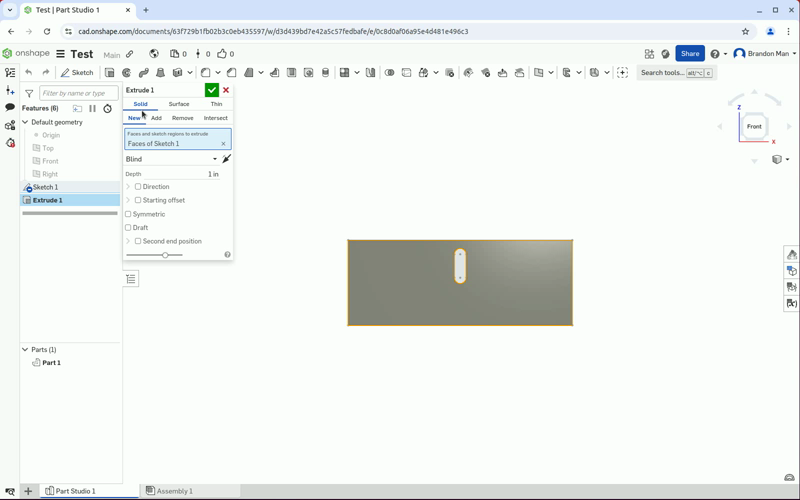
mouse_move(137, 120)
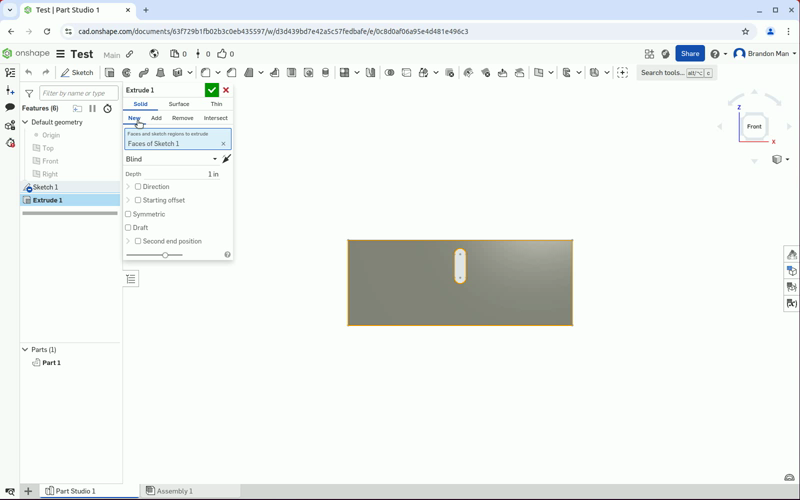
click(137, 120)
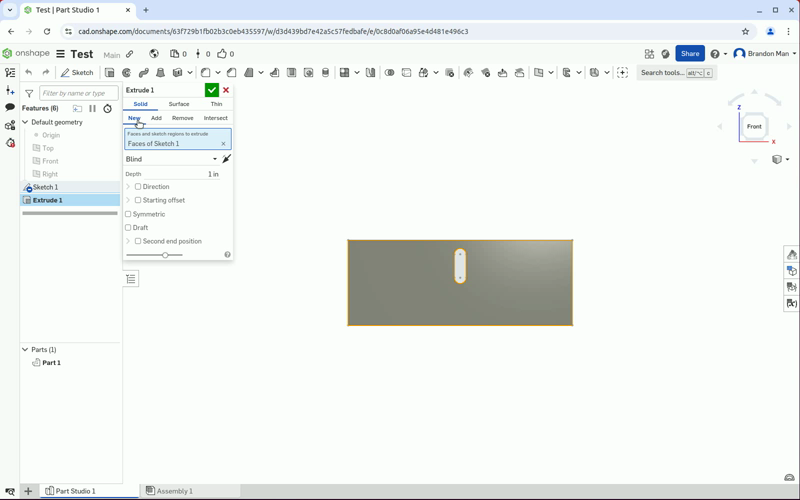
key(tab, 4)
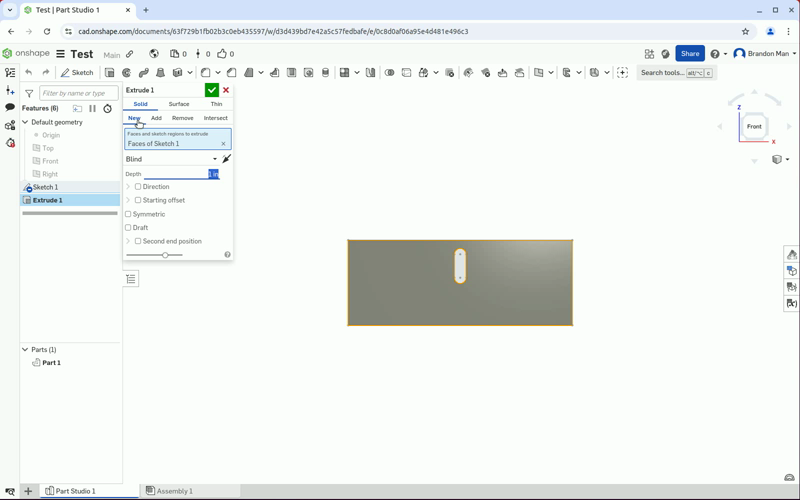
text(4.814)
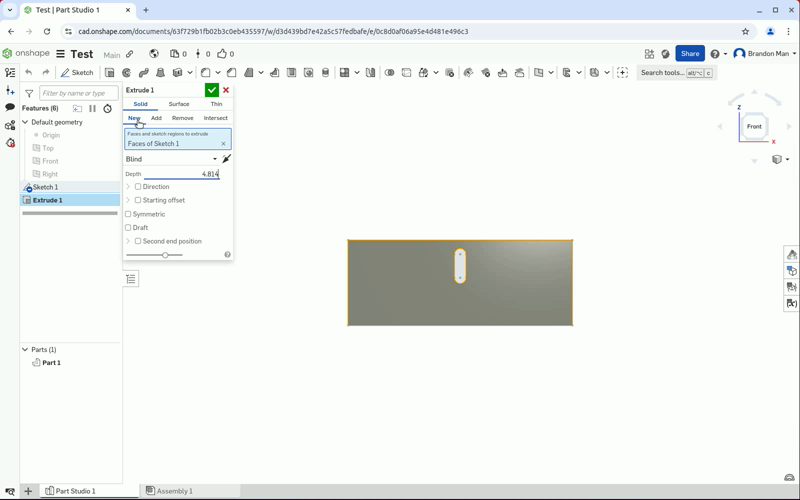
key(enter)
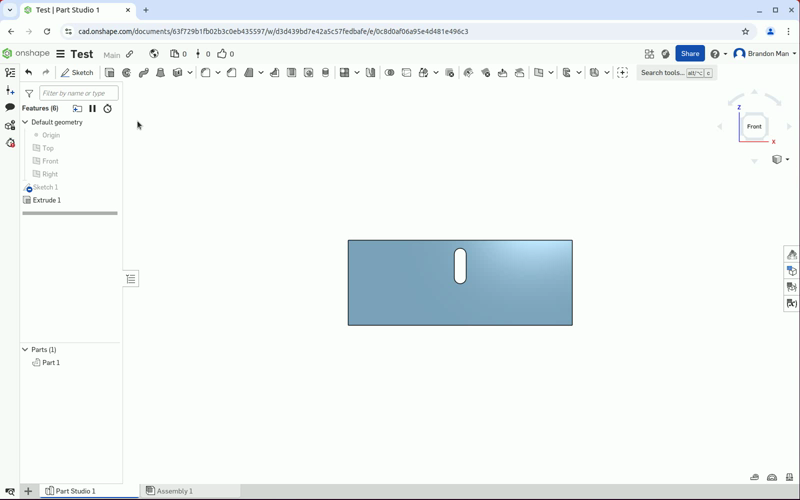
key(shift+h)
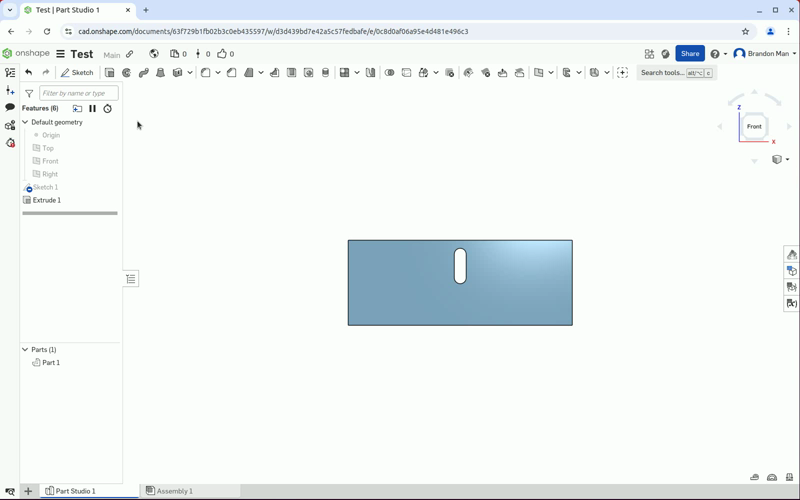
key(shift+h)
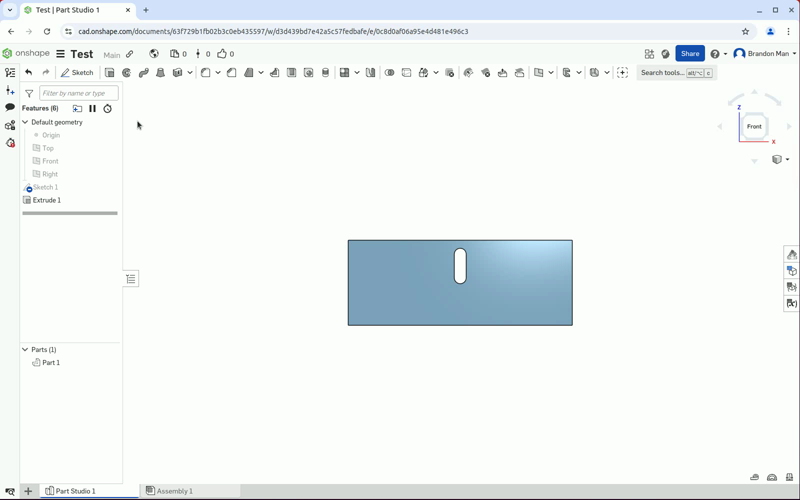
mouse_move(73, 189)
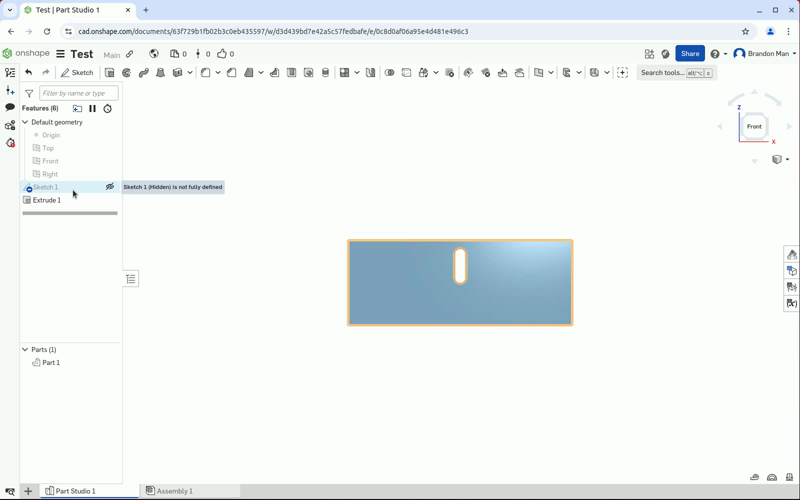
click(73, 189)
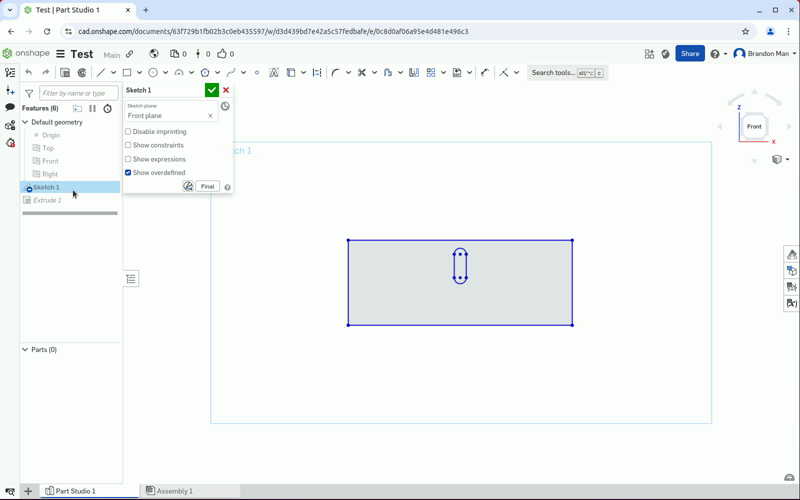
mouse_move(229, 92)
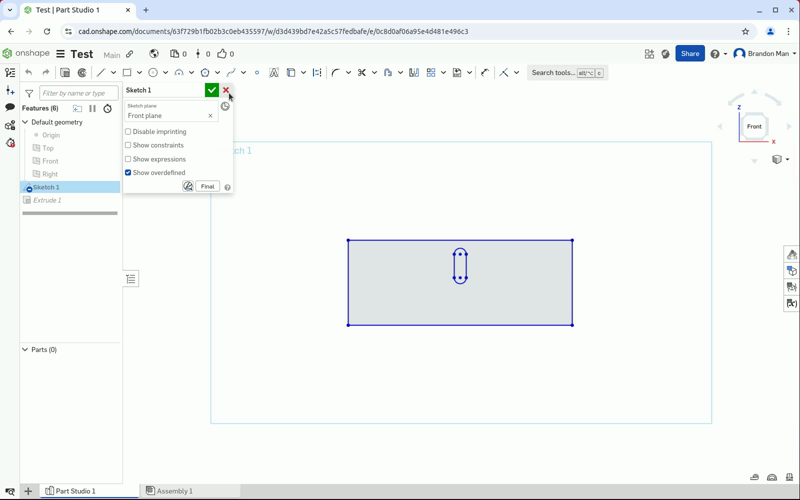
click(229, 92)
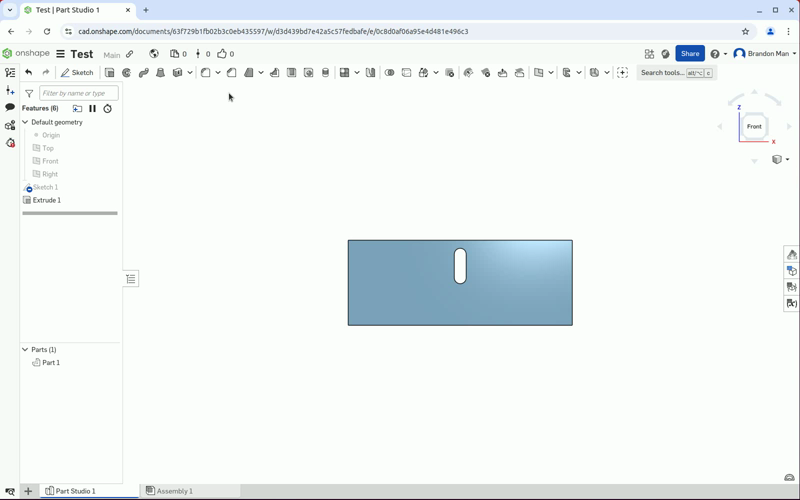
mouse_move(73, 352)
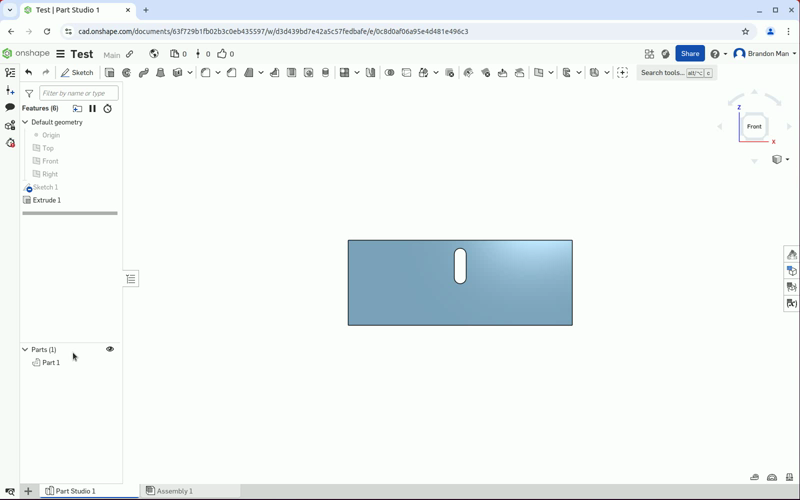
key(y)
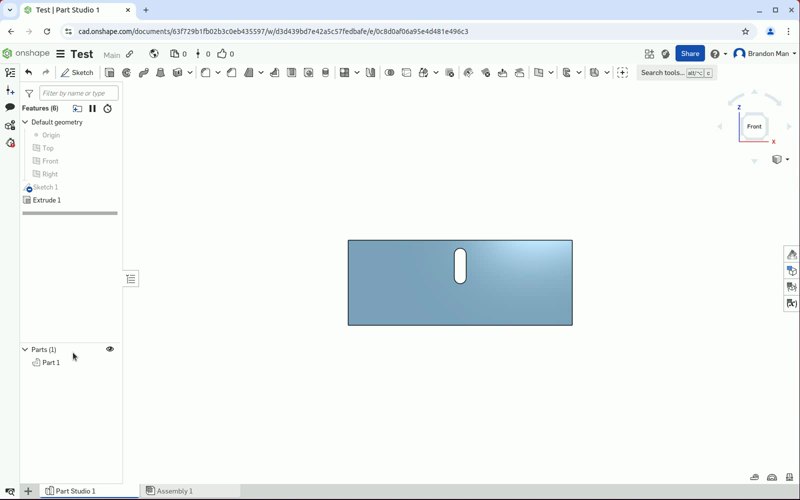
key(shift+p)
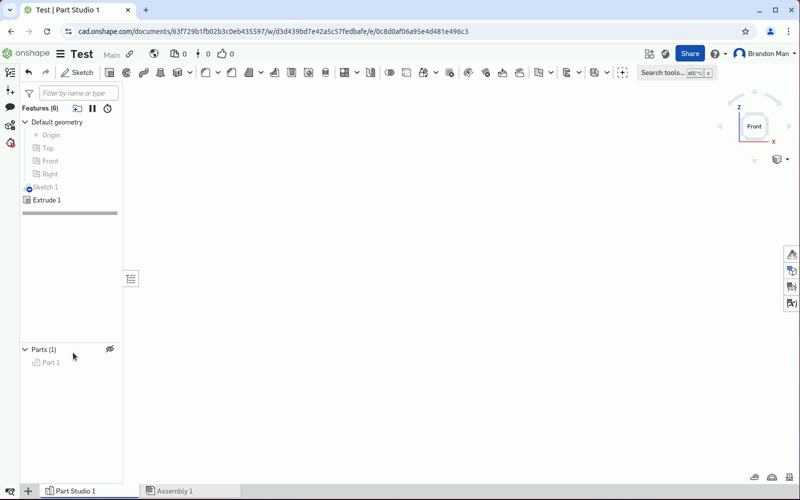
key(space)
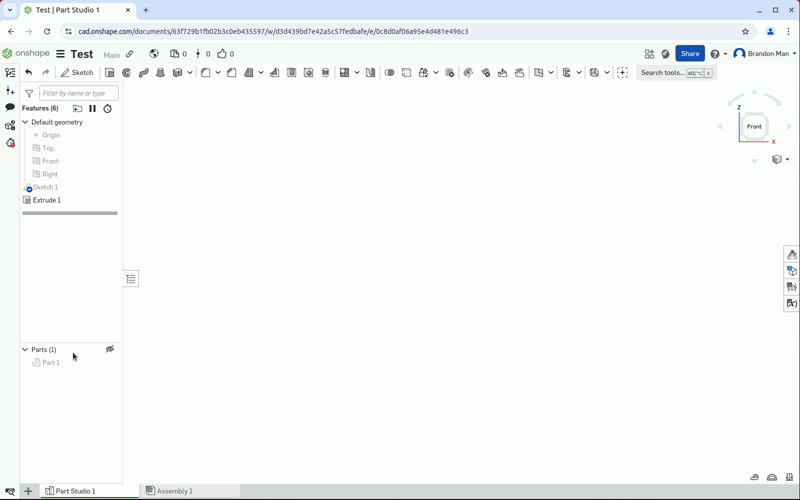
key_down(shift)
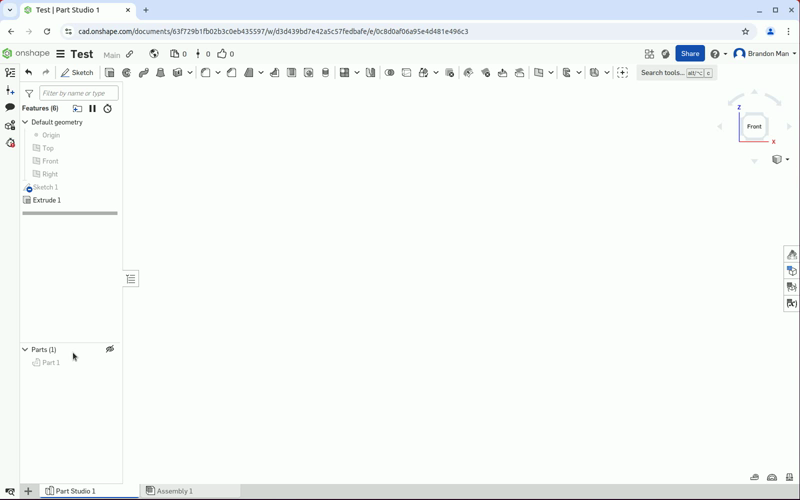
key(left)
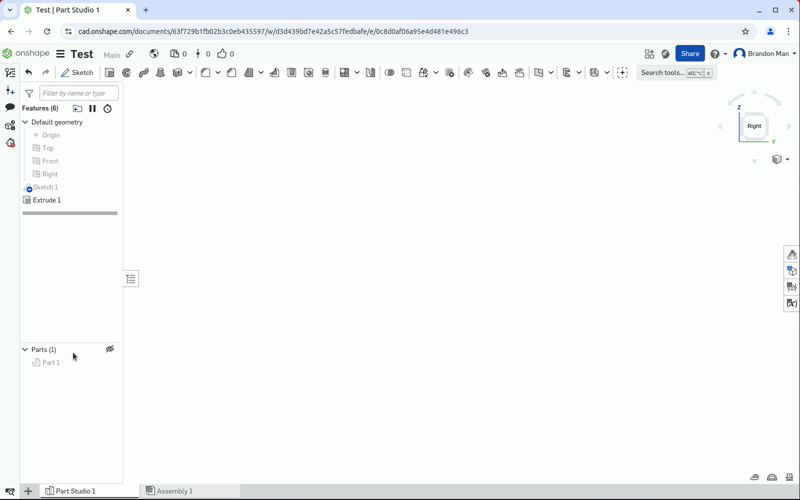
key_up(shift)
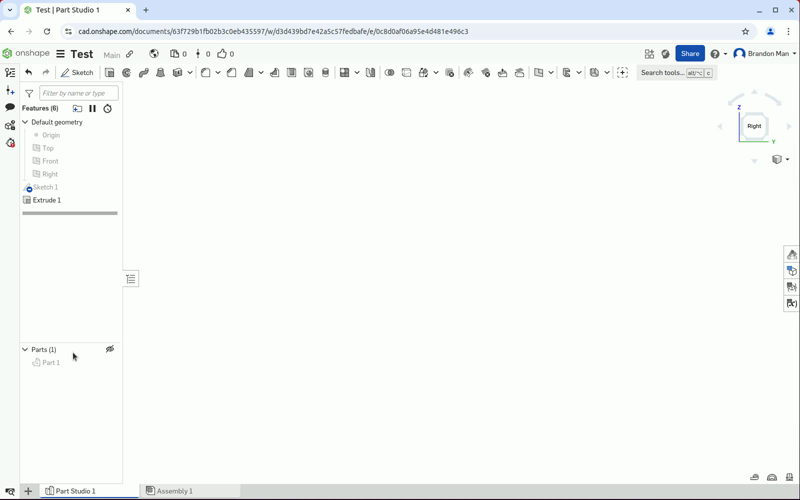
mouse_move(73, 352)
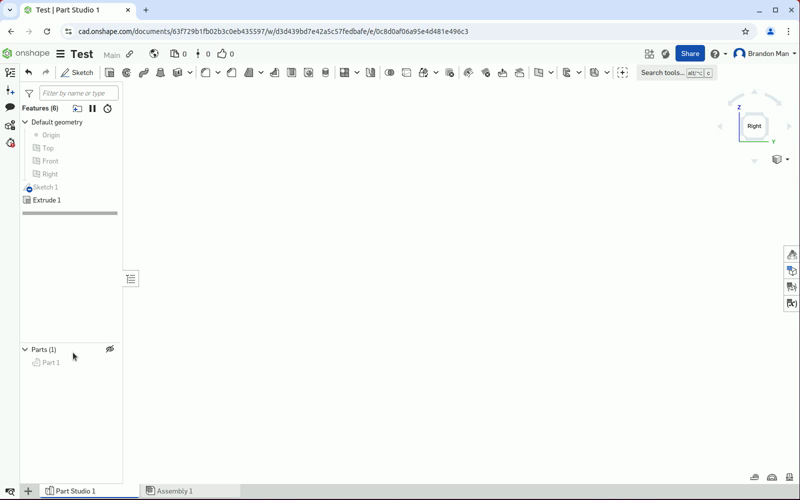
key(shift+y)
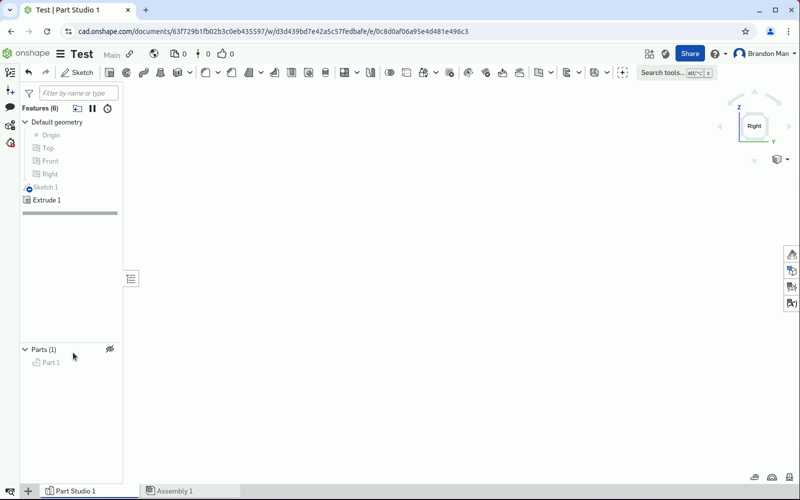
key(shift+s)
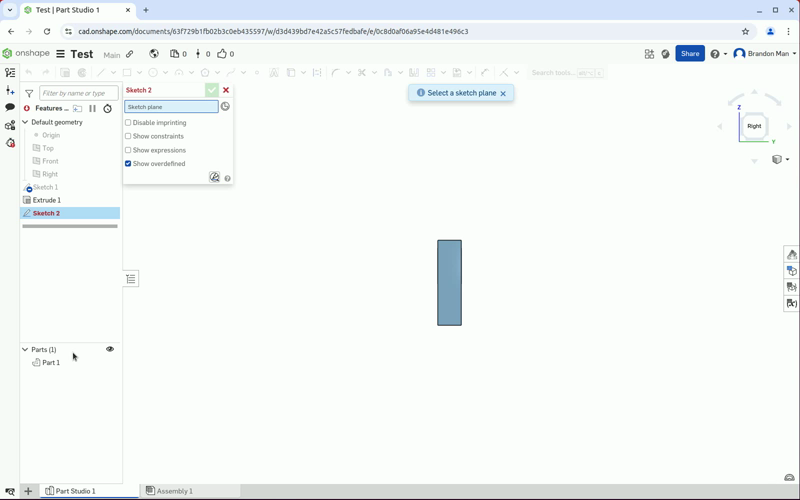
mouse_move(73, 176)
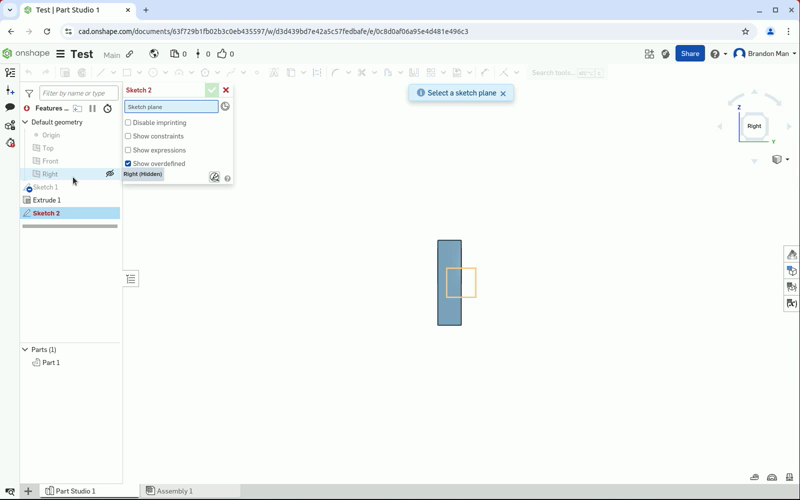
click(73, 176)
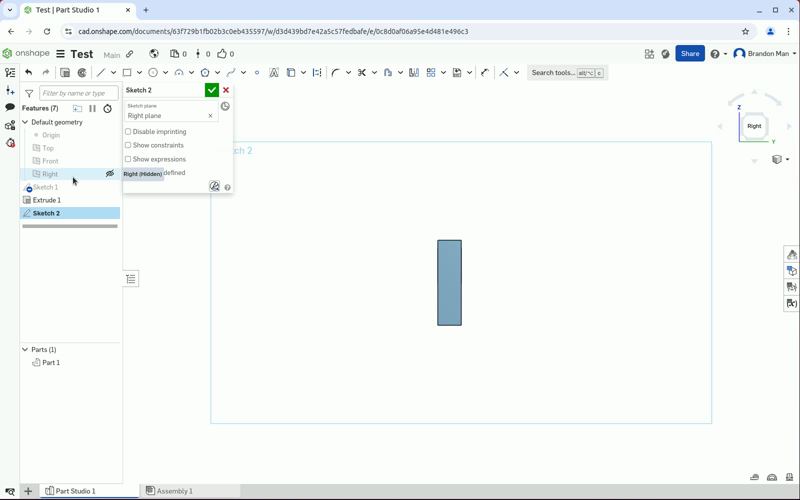
mouse_move(73, 352)
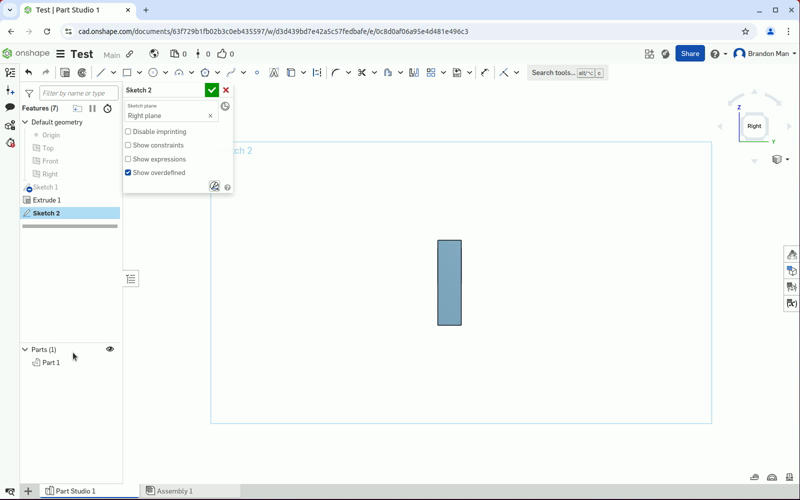
key(y)
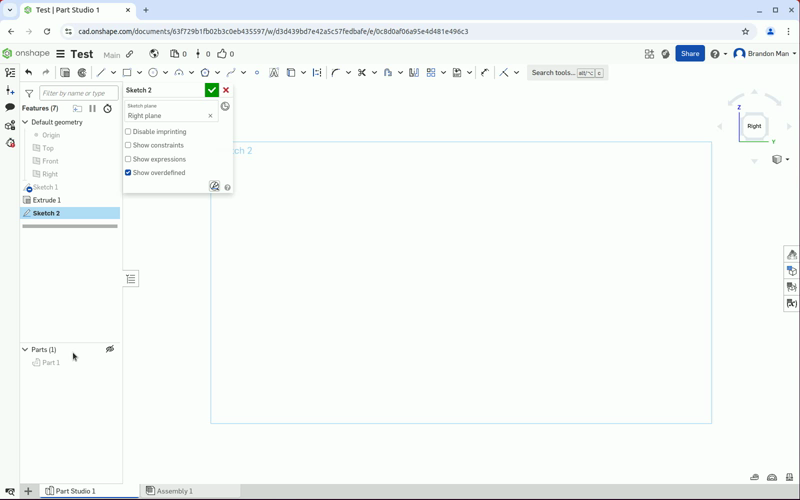
key(c)
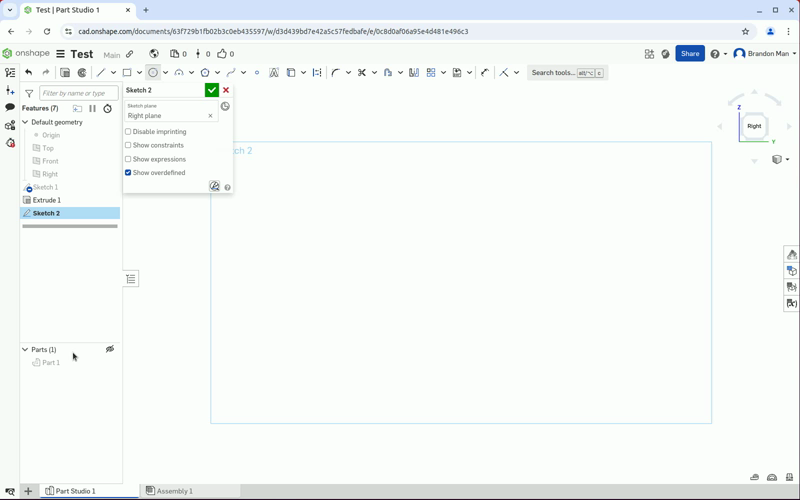
key_down(shift)
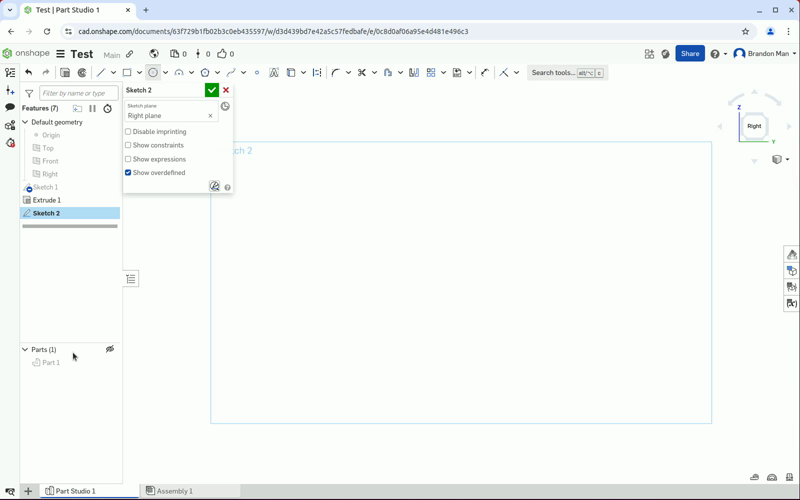
mouse_move(449, 336)
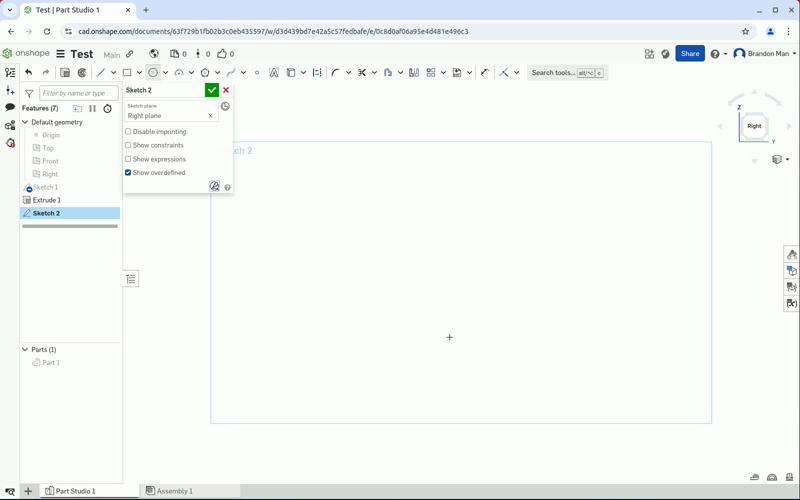
click(449, 336)
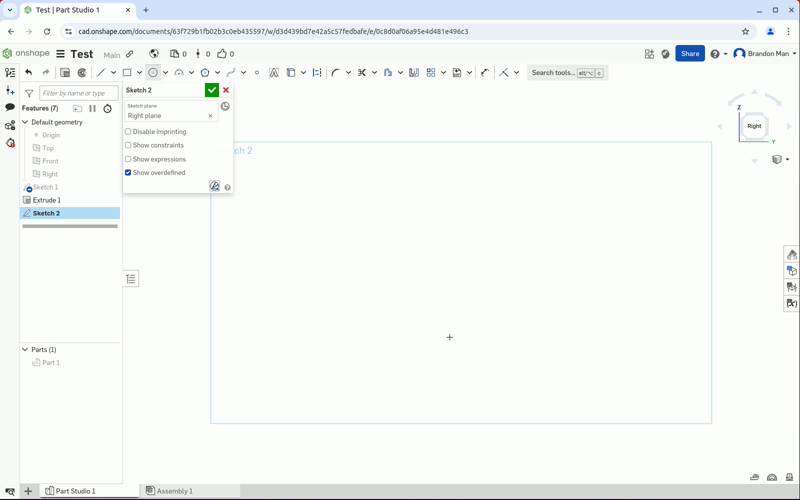
key_up(shift)
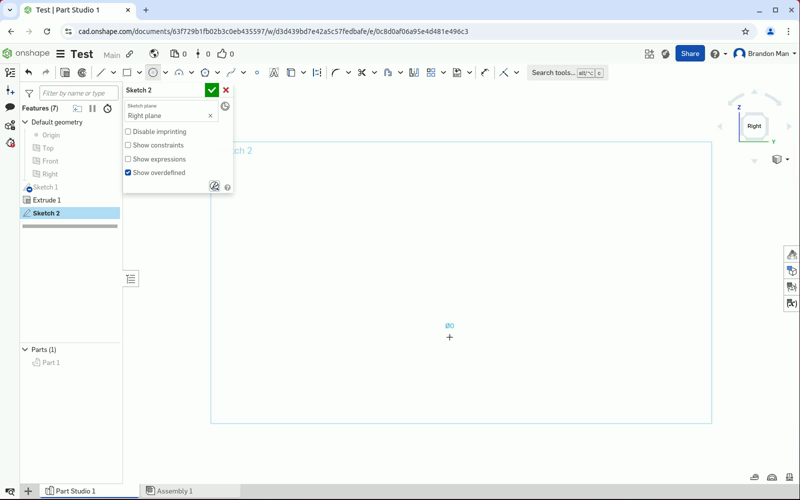
mouse_move(462, 336)
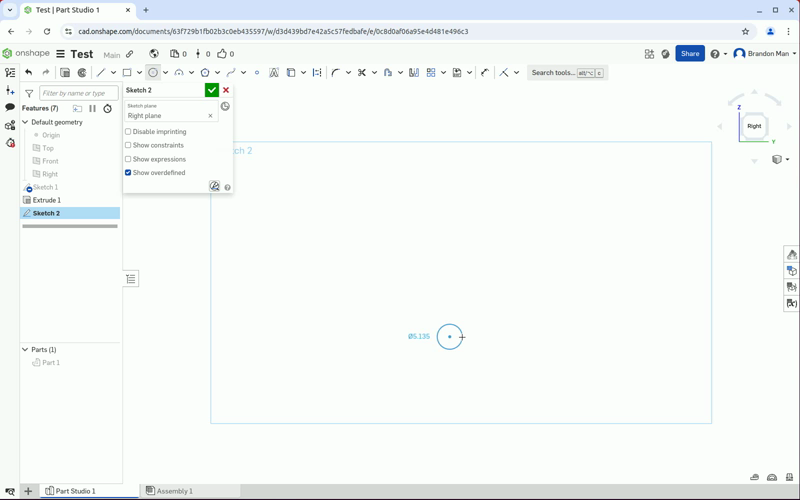
click(462, 336)
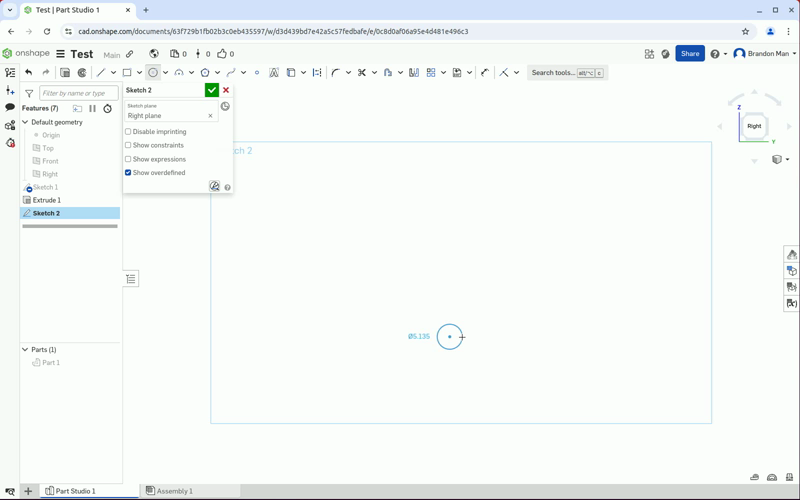
key(esc)
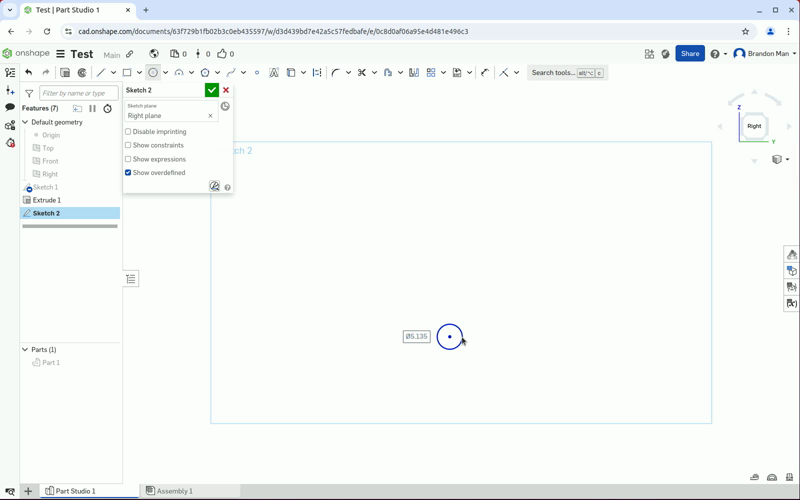
key(c)
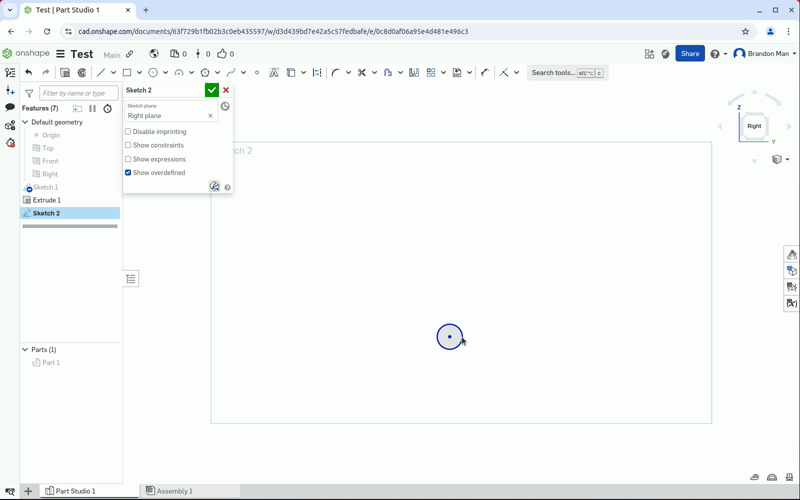
key_down(shift)
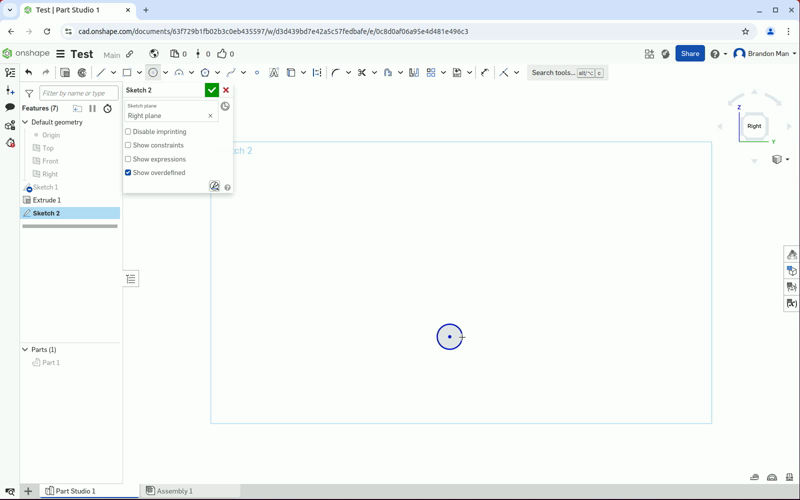
mouse_move(449, 336)
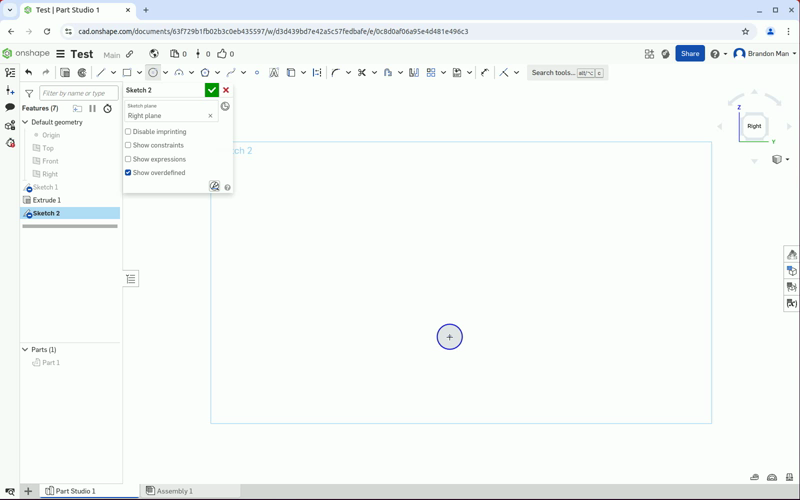
click(449, 336)
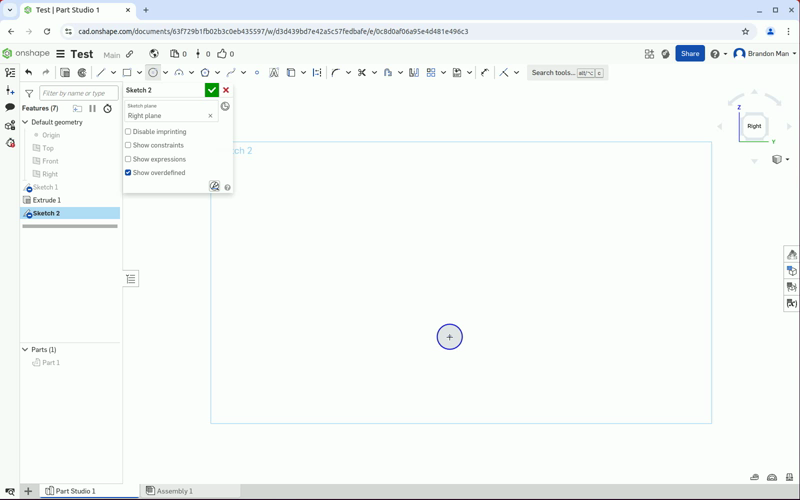
key_up(shift)
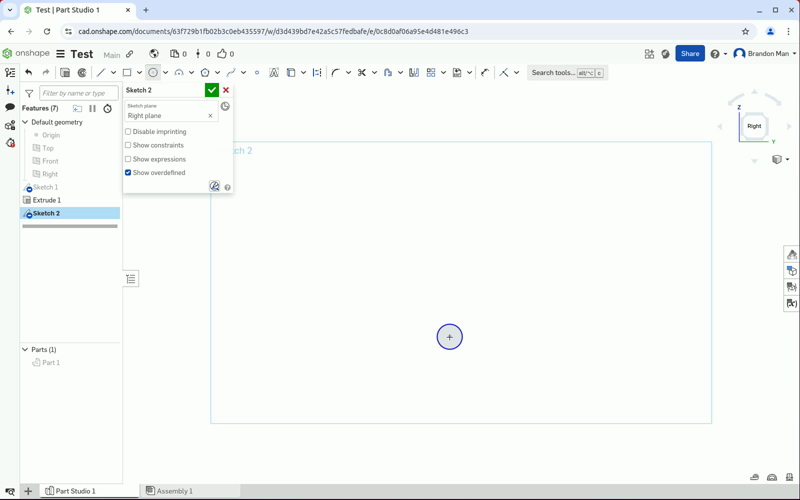
mouse_move(458, 336)
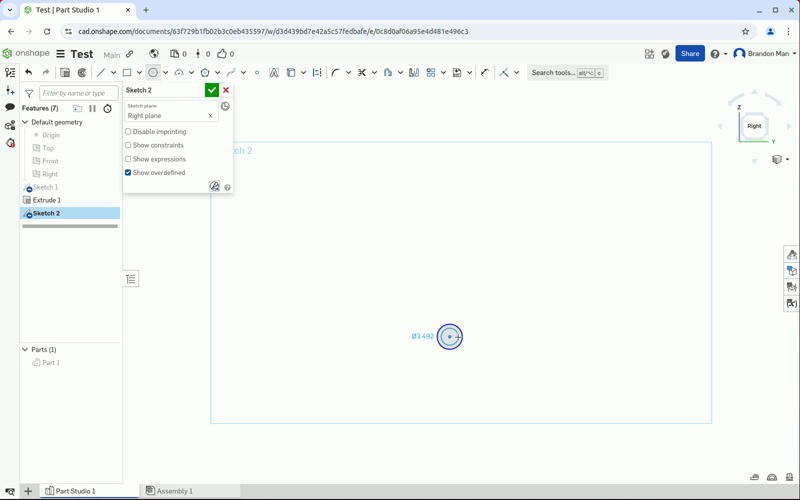
scroll(6)
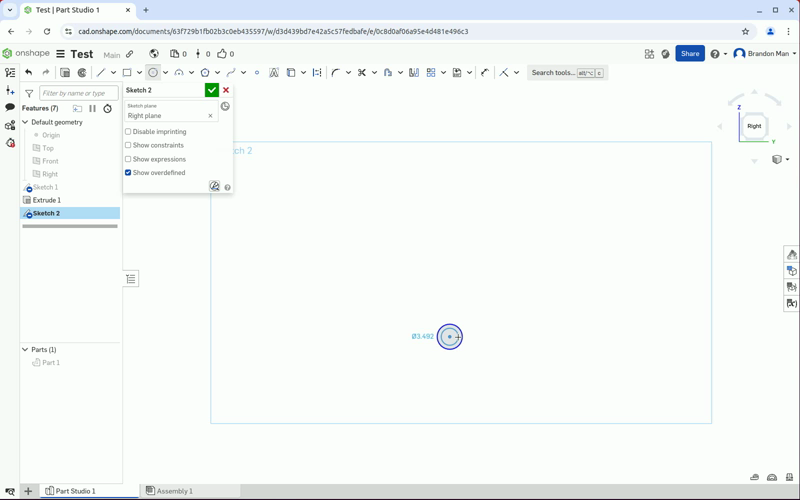
scroll(6)
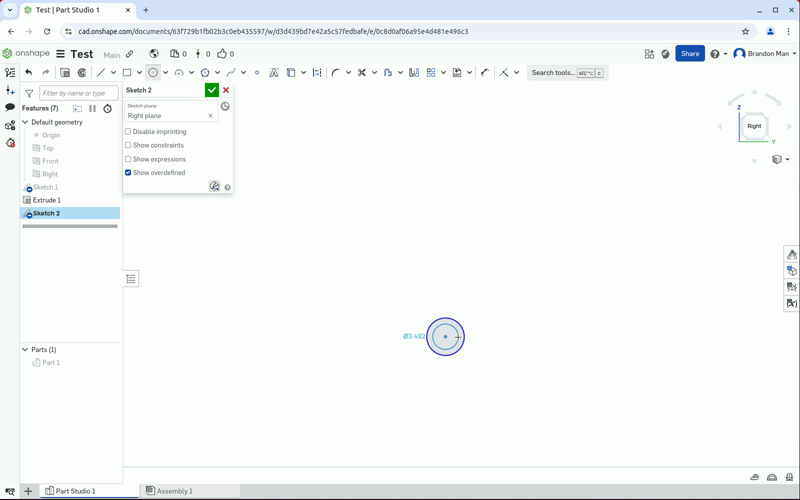
scroll(6)
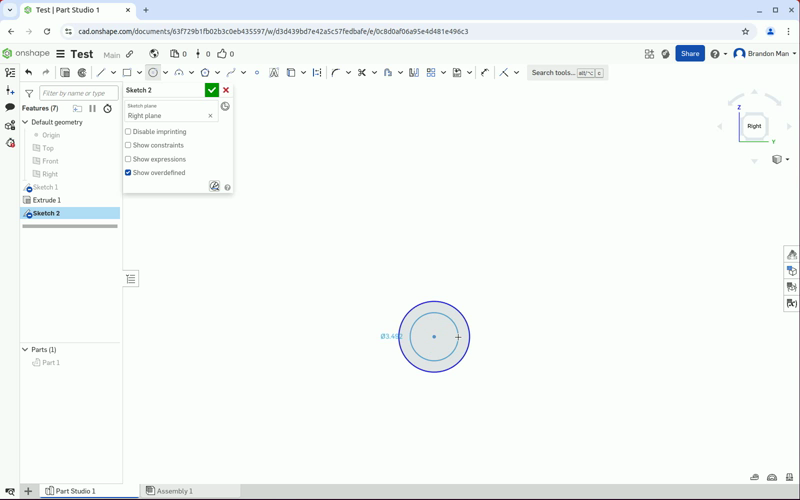
scroll(6)
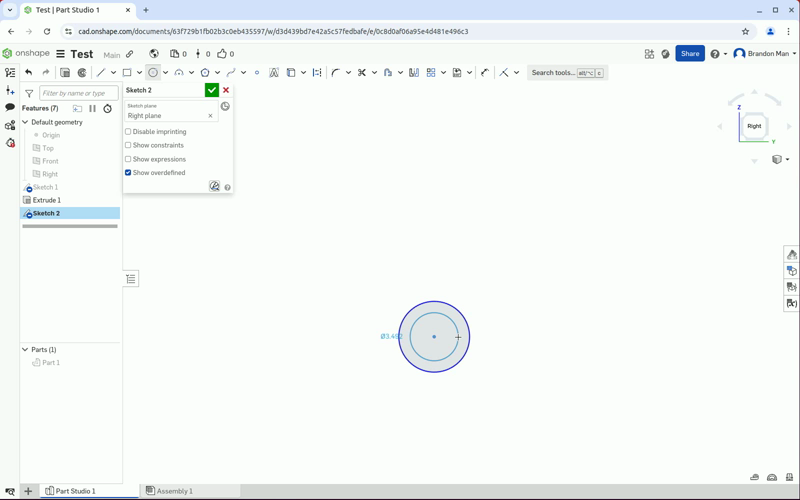
scroll(6)
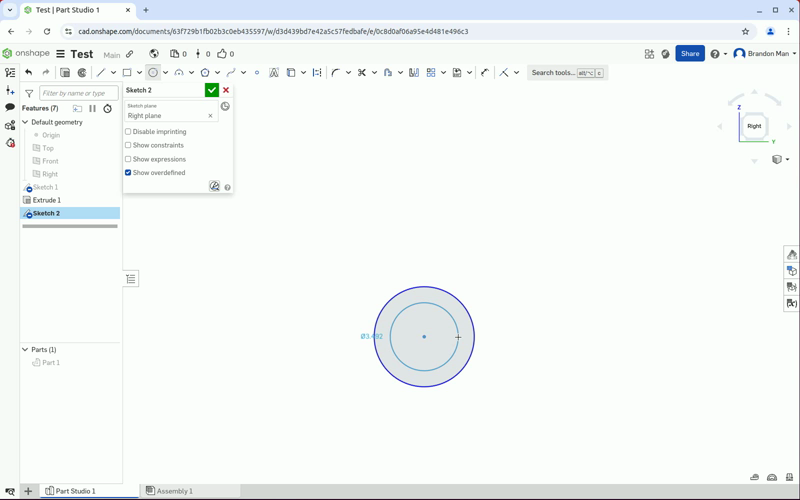
scroll(6)
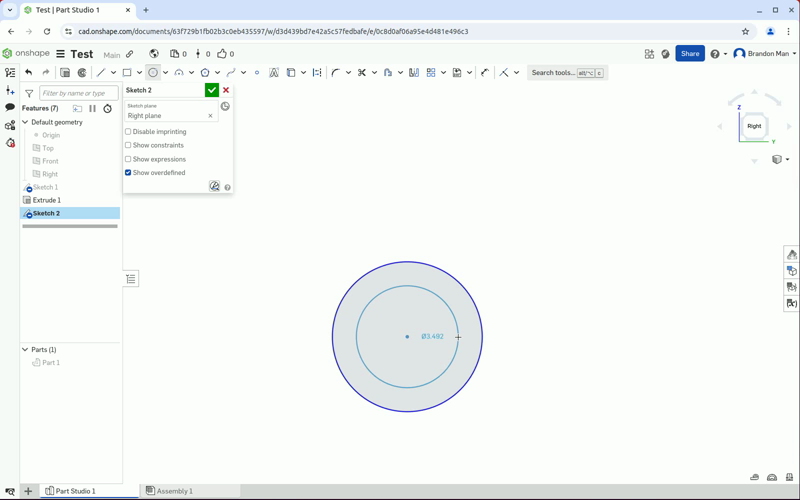
scroll(6)
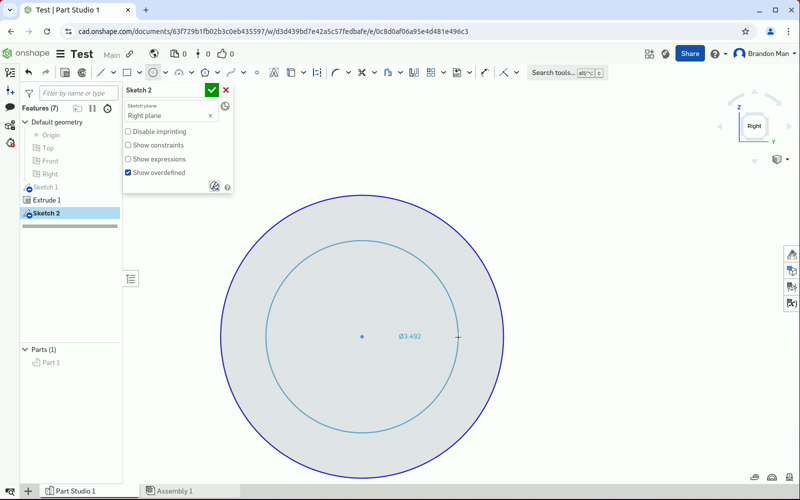
click(458, 336)
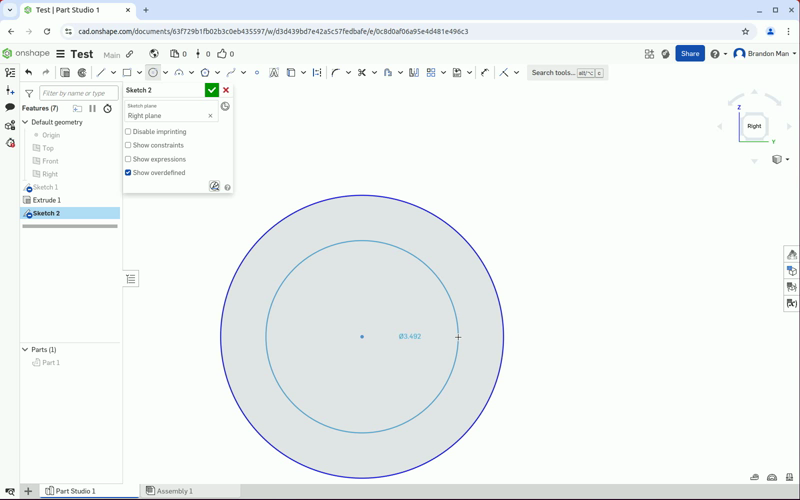
scroll(-6)
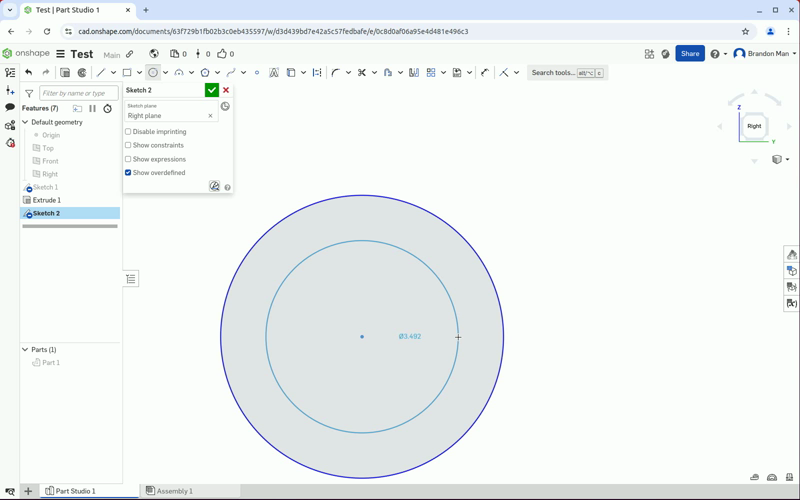
scroll(-6)
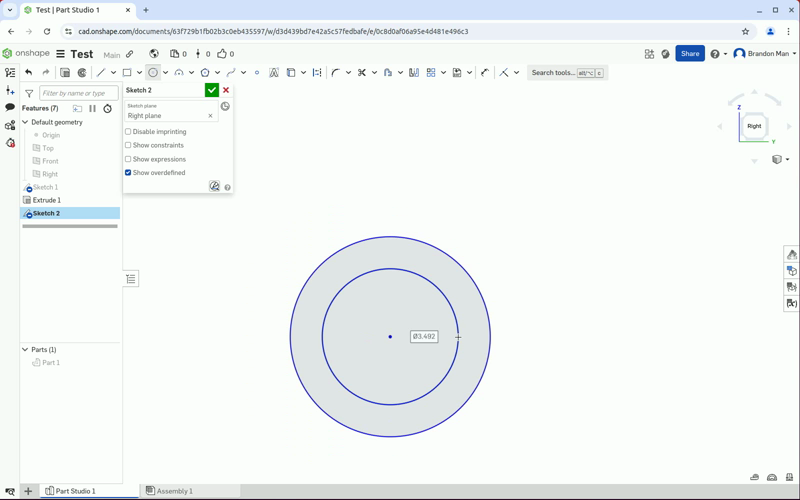
scroll(-6)
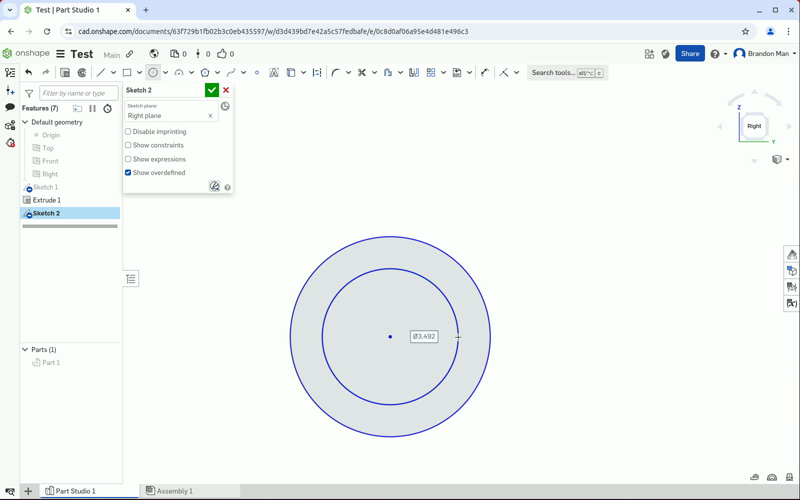
scroll(-6)
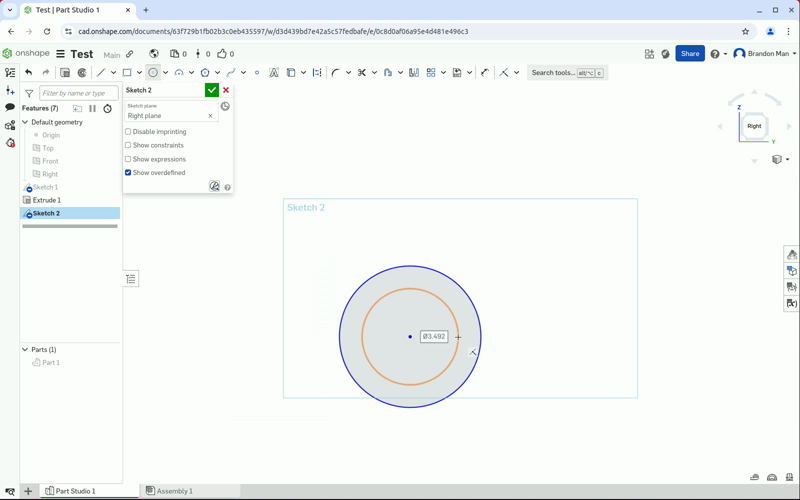
scroll(-6)
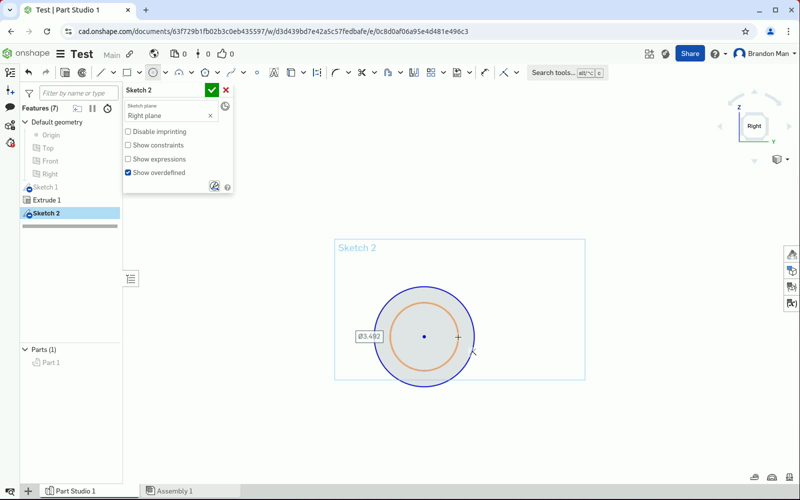
scroll(-6)
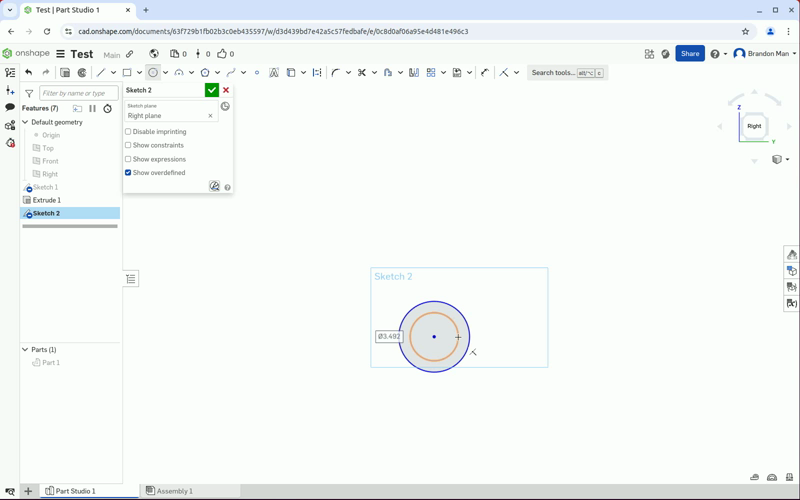
scroll(-6)
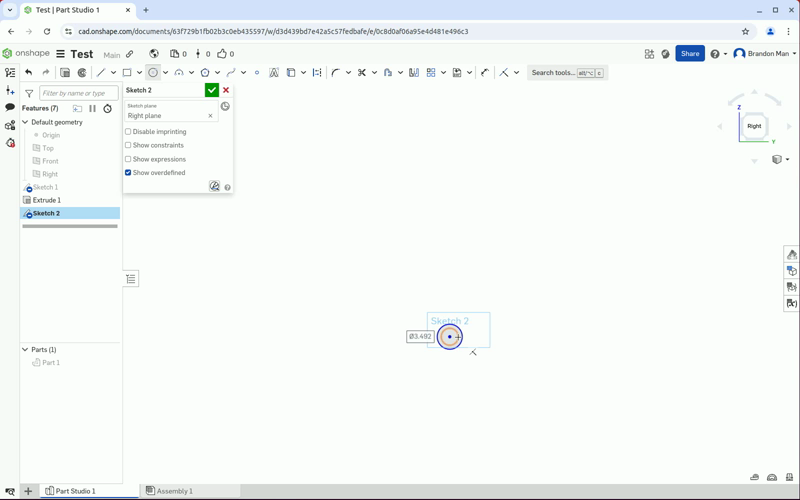
key(esc)
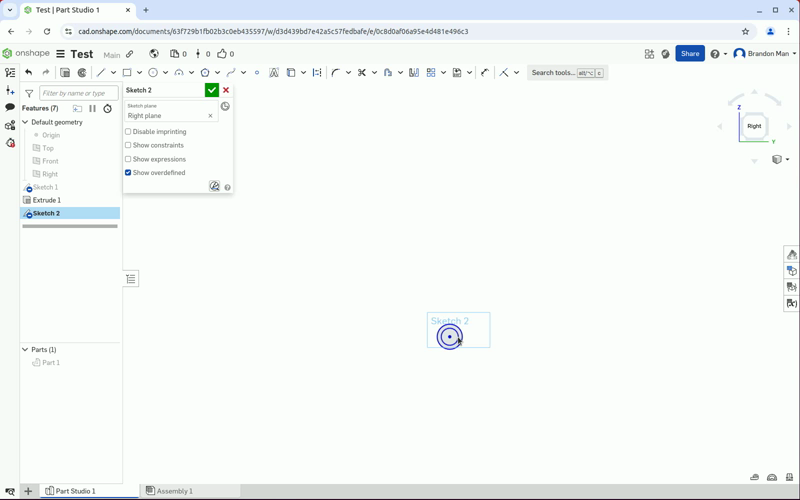
mouse_move(456, 345)
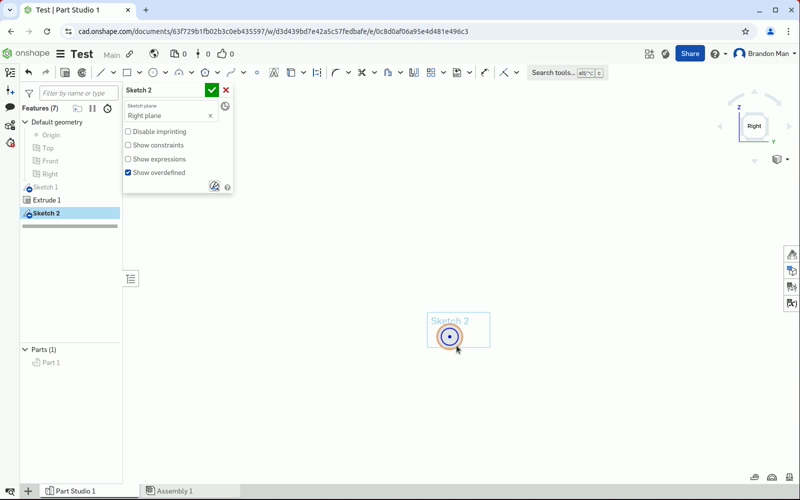
scroll(6)
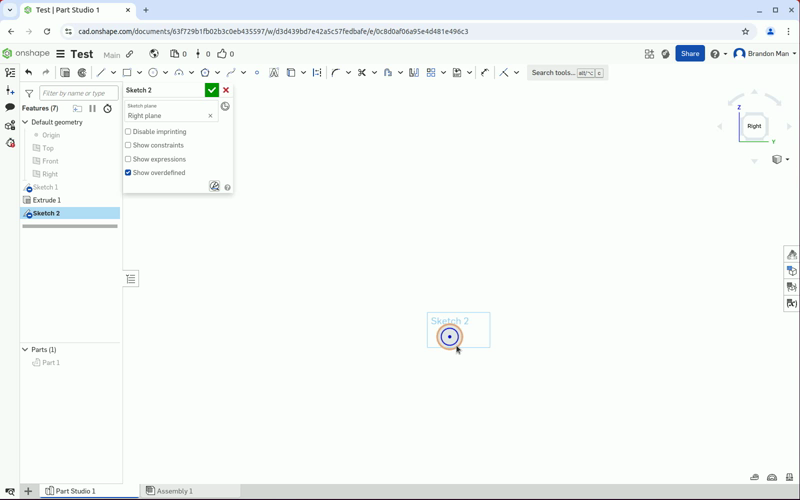
scroll(6)
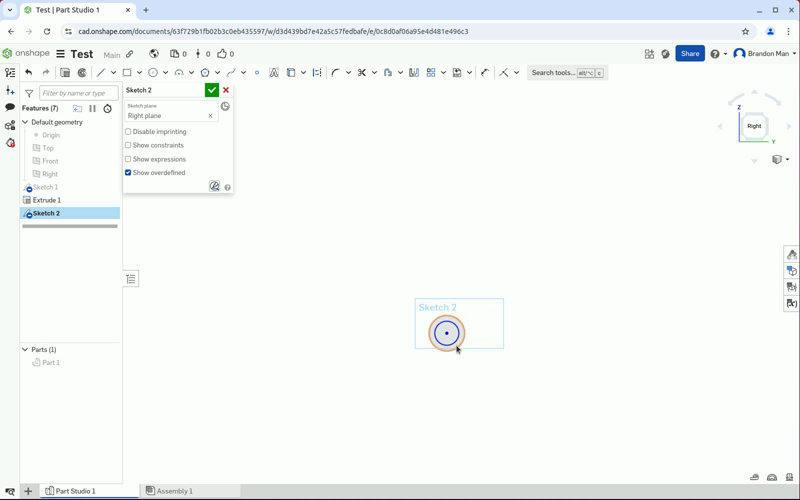
scroll(6)
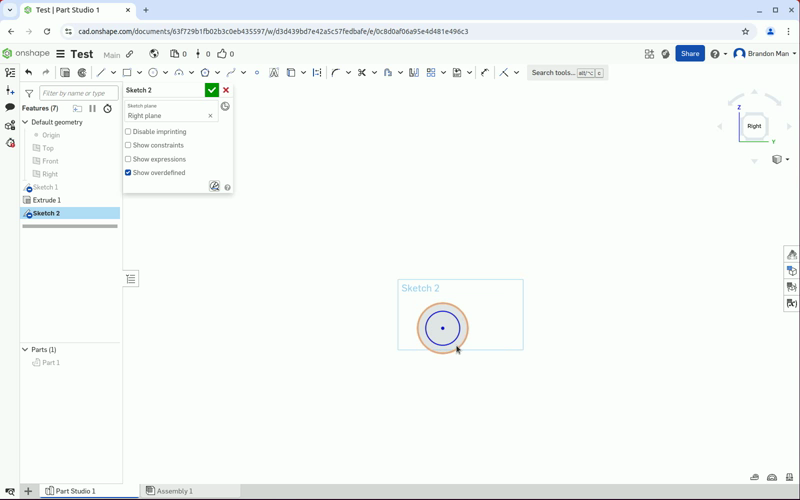
scroll(6)
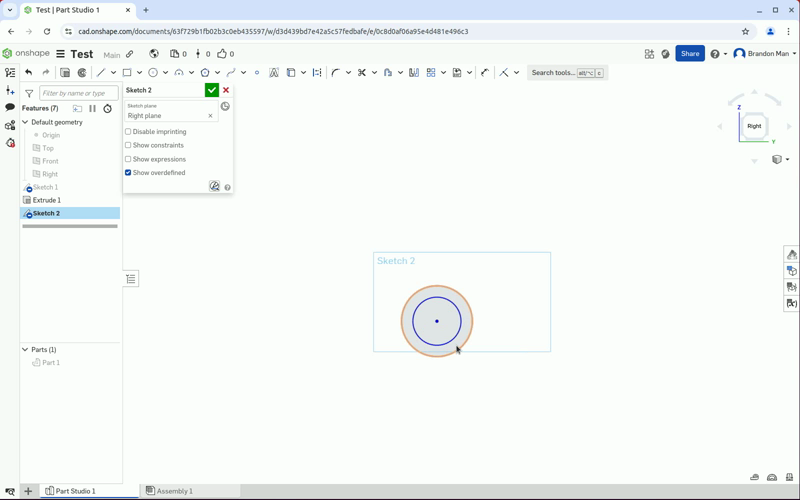
scroll(6)
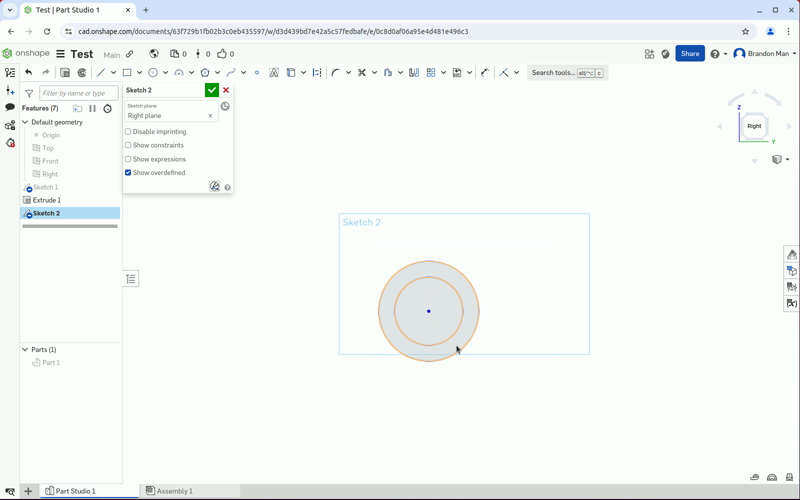
scroll(6)
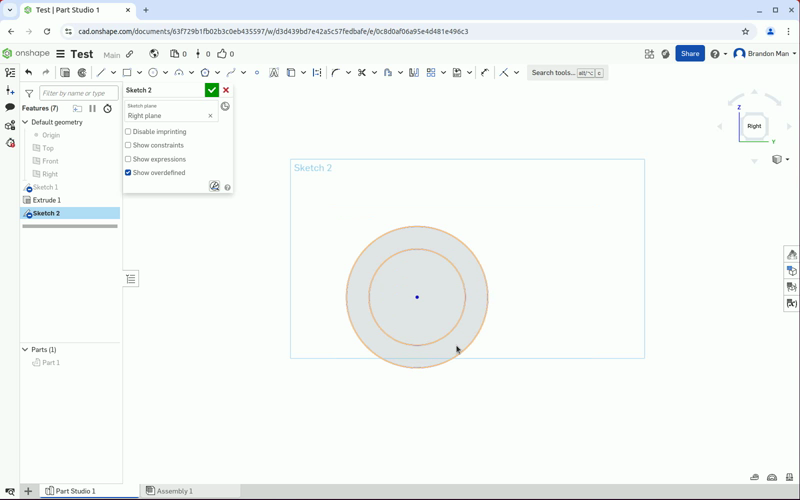
scroll(6)
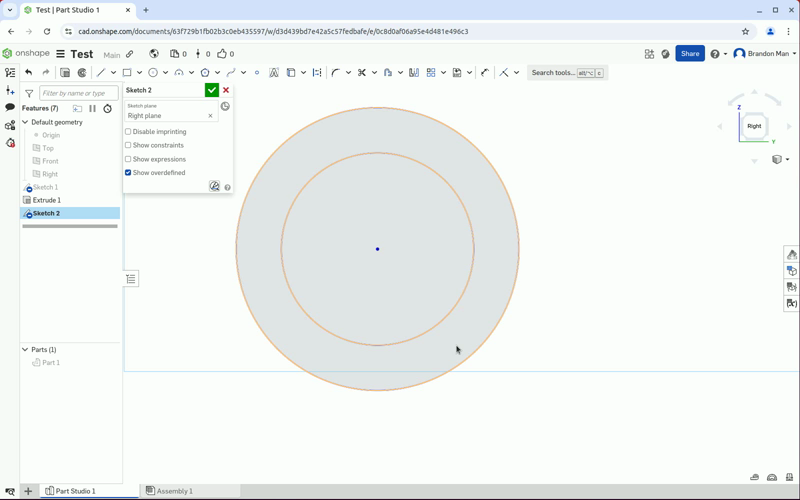
click(456, 345)
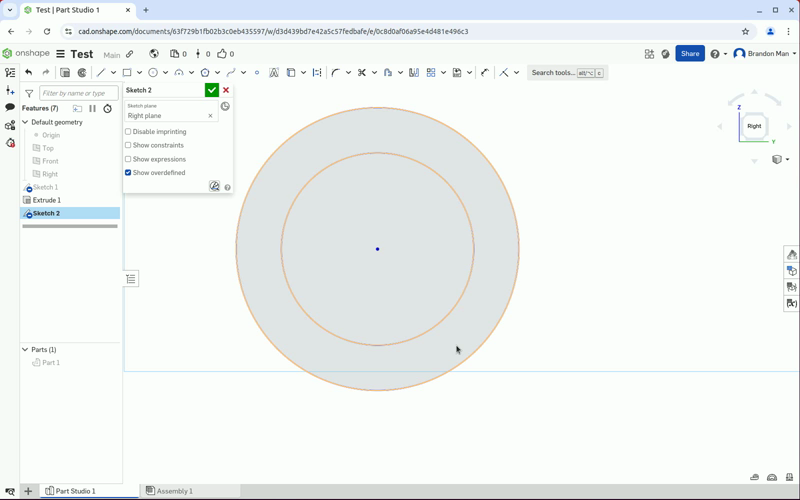
scroll(-6)
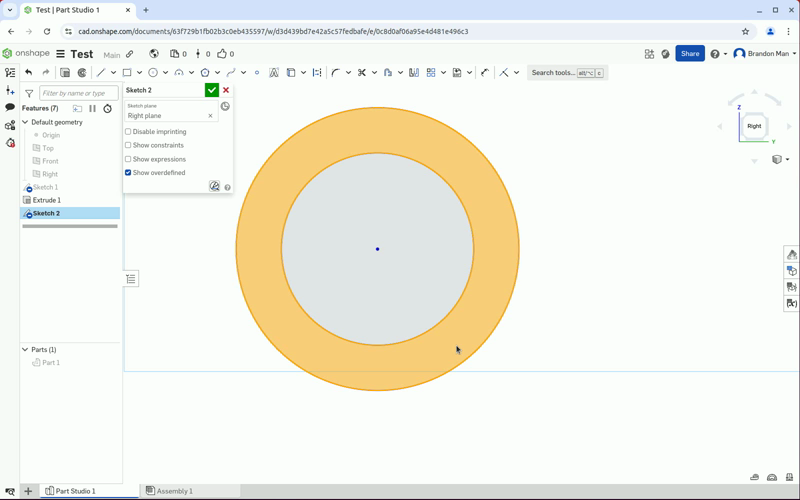
scroll(-6)
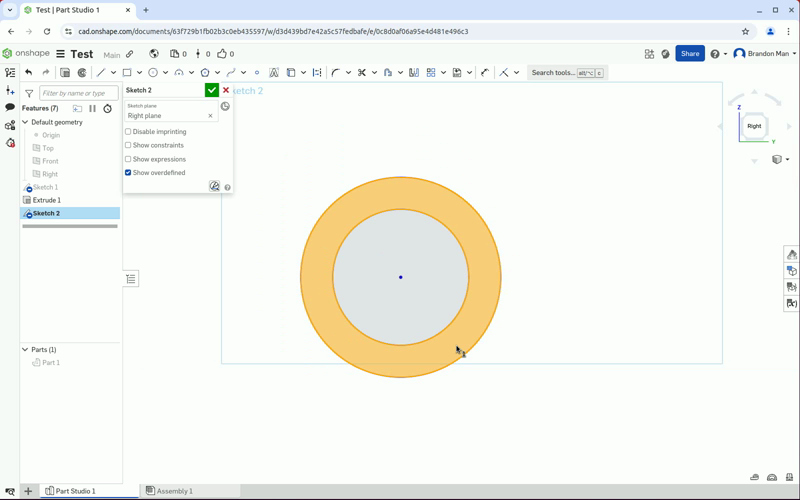
scroll(-6)
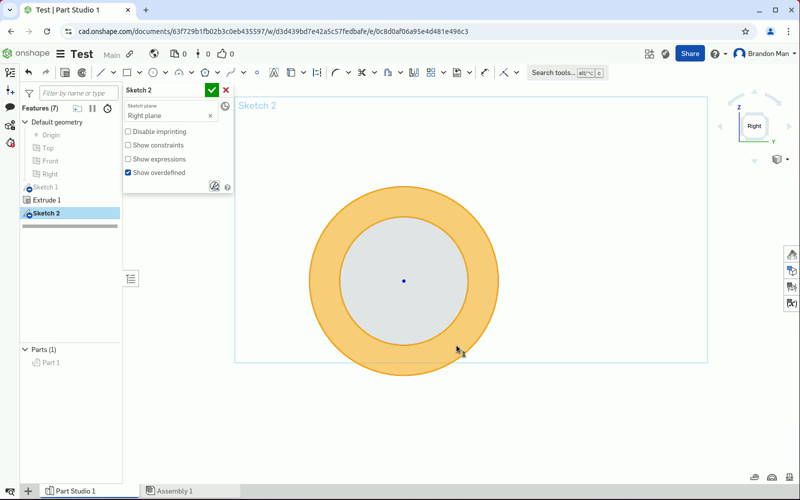
scroll(-6)
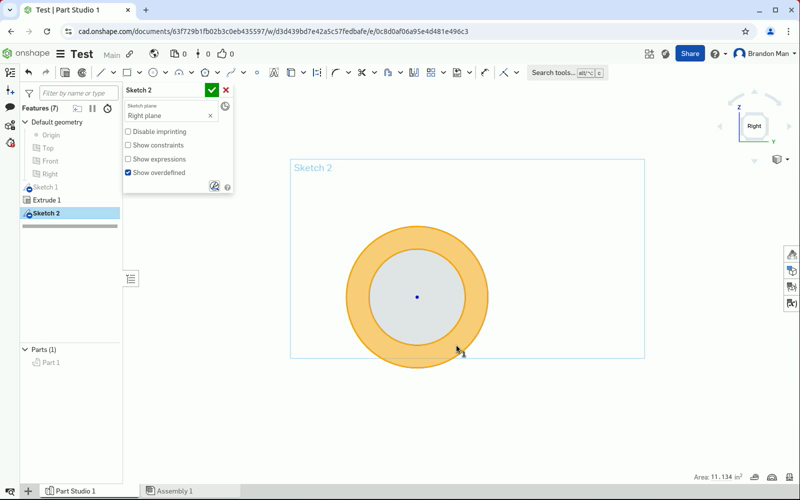
scroll(-6)
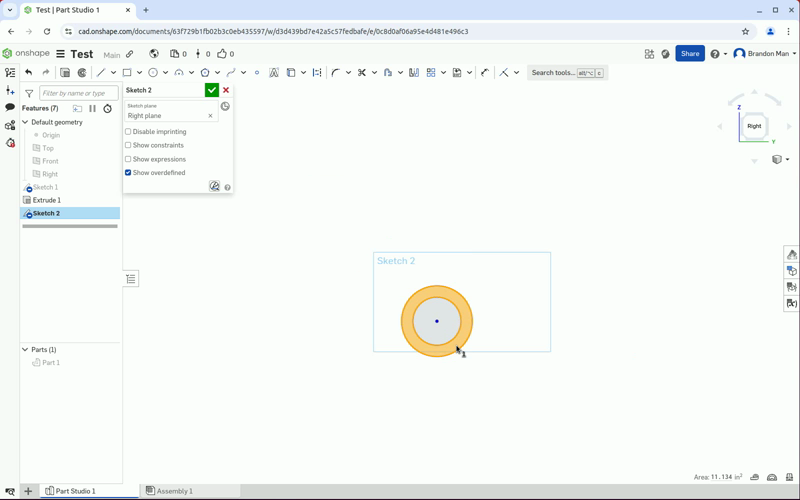
scroll(-6)
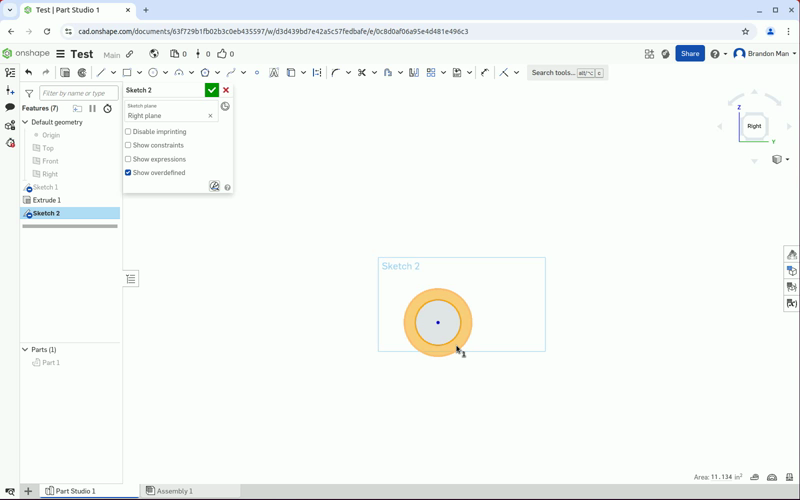
scroll(-6)
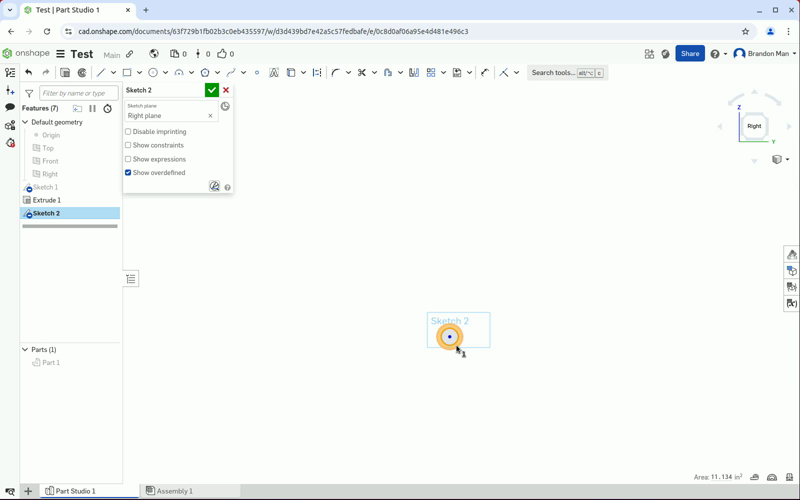
mouse_move(73, 352)
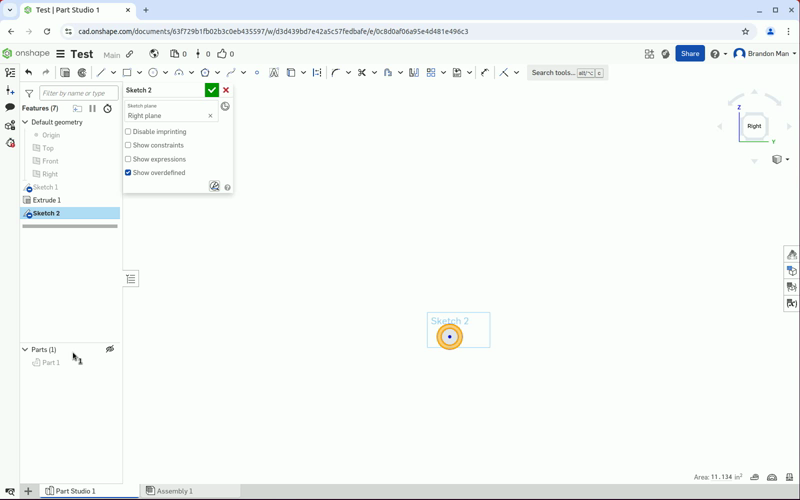
key(shift+y)
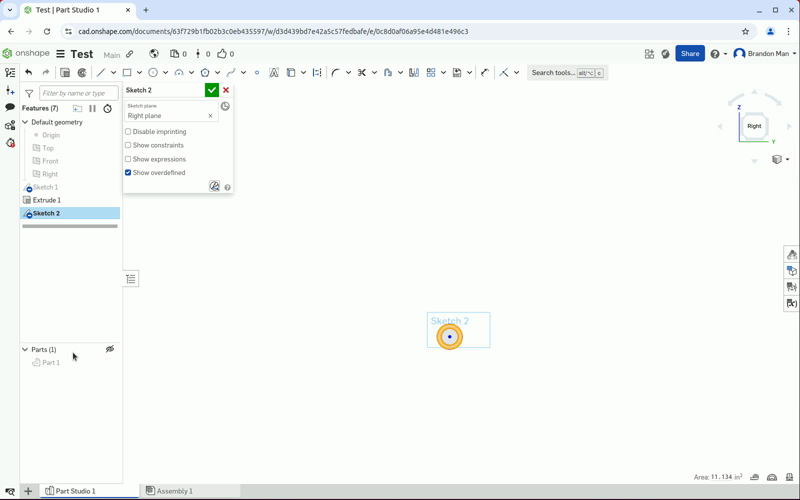
key(shift+e)
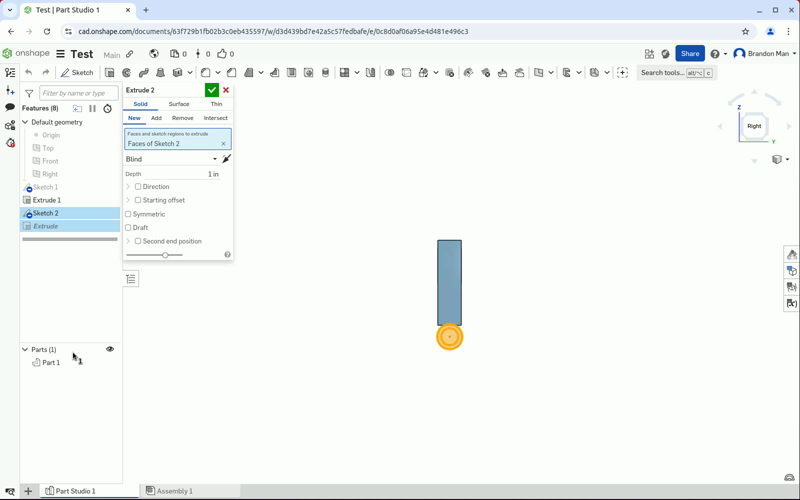
mouse_move(143, 106)
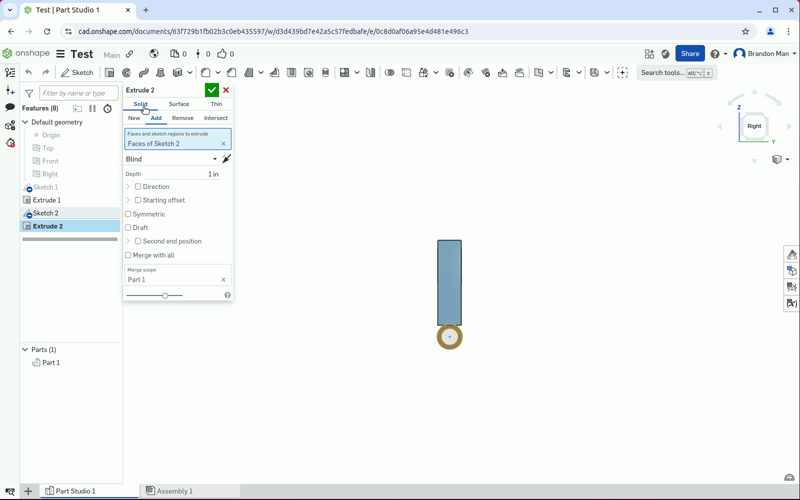
click(143, 106)
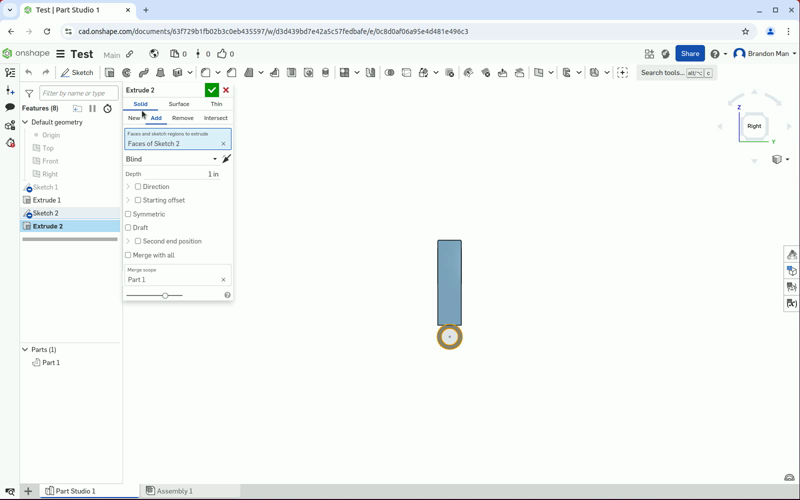
mouse_move(137, 120)
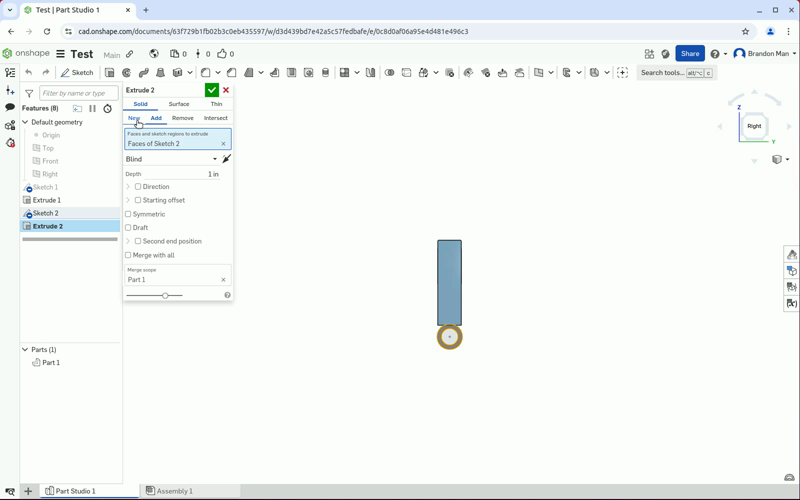
click(137, 120)
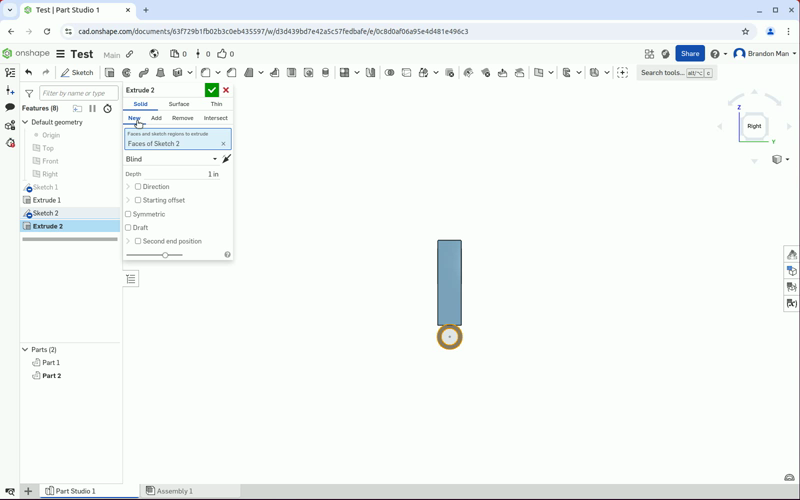
key(tab, 4)
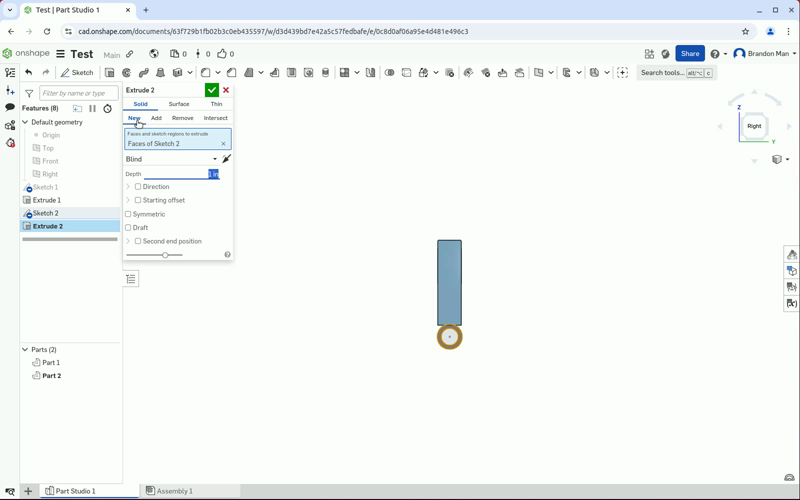
text(14.442)
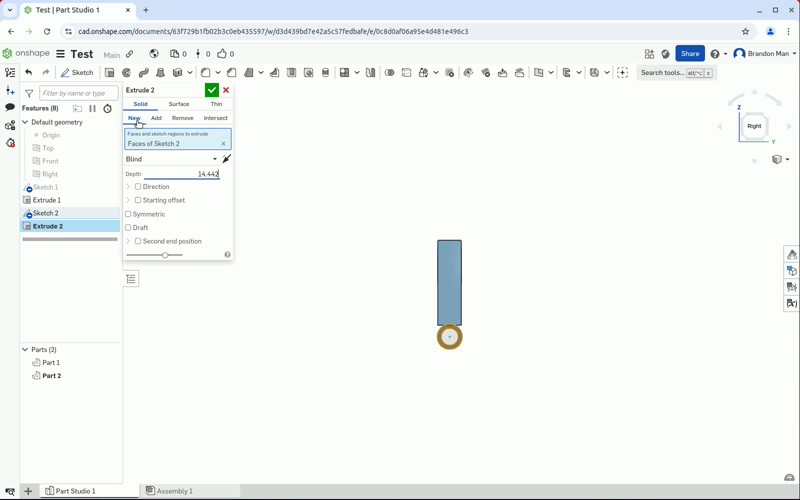
key(tab, 3)
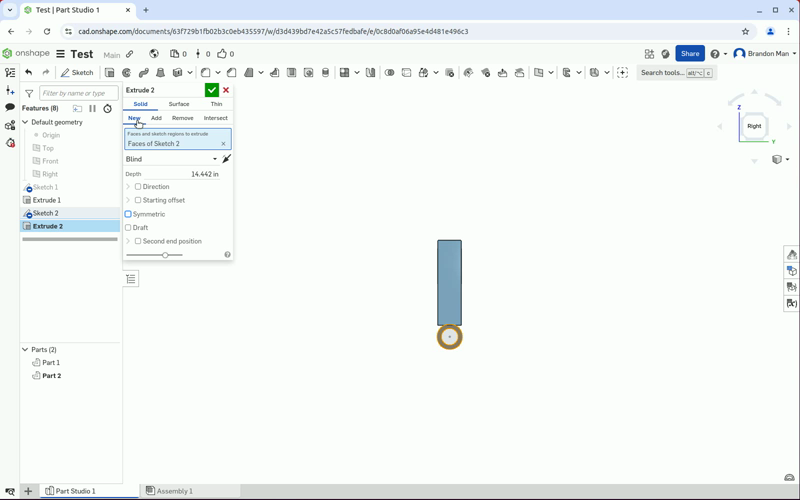
key(space)
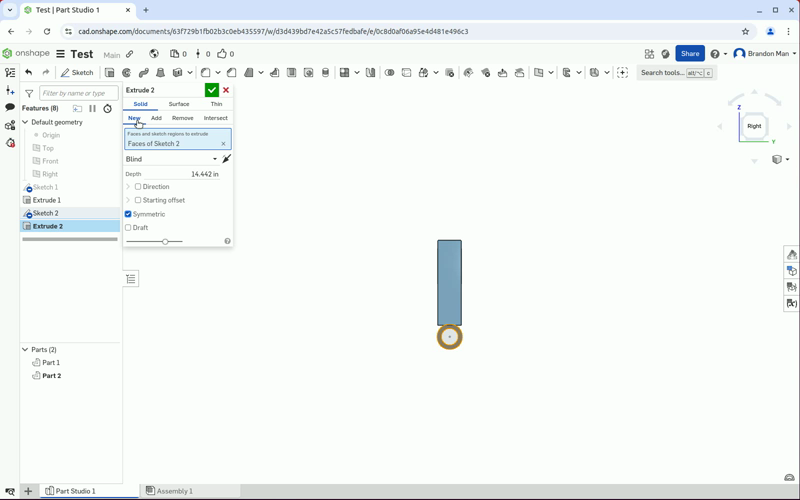
key(enter)
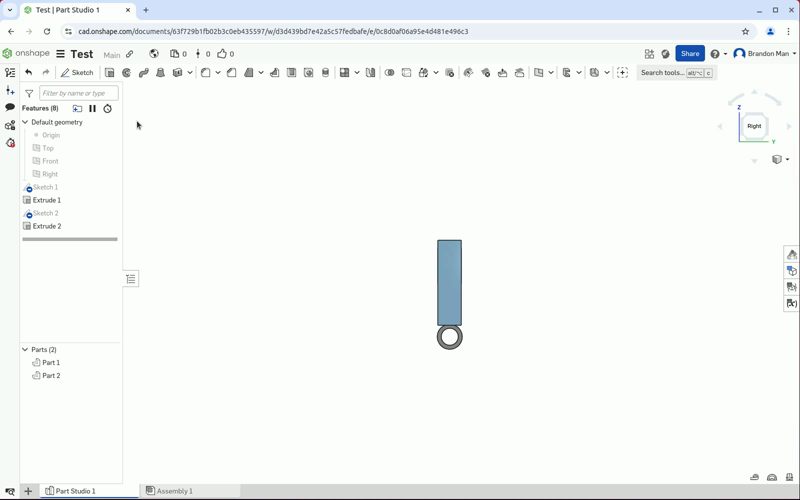
key(shift+h)
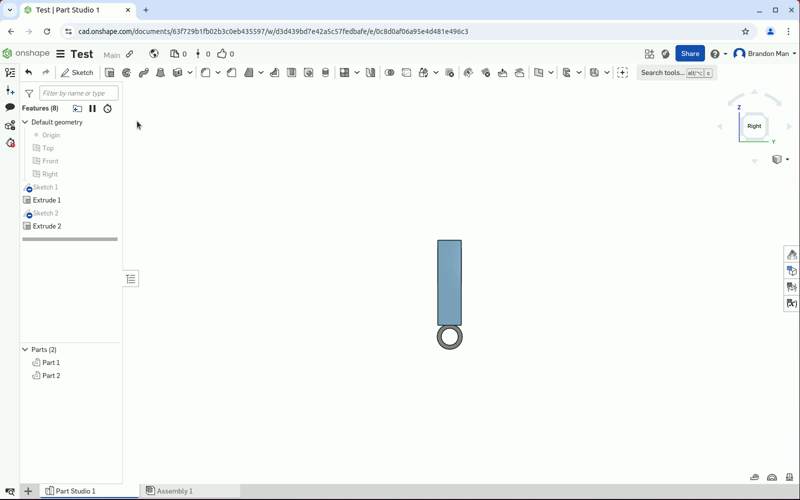
key(shift+h)
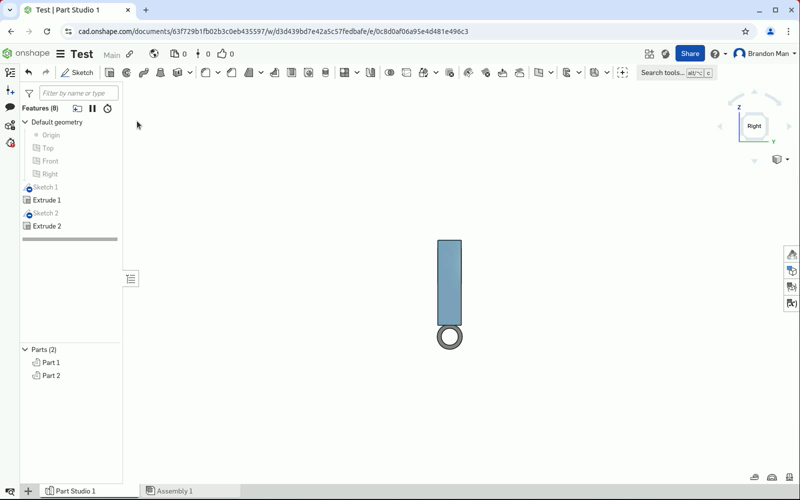
mouse_move(73, 189)
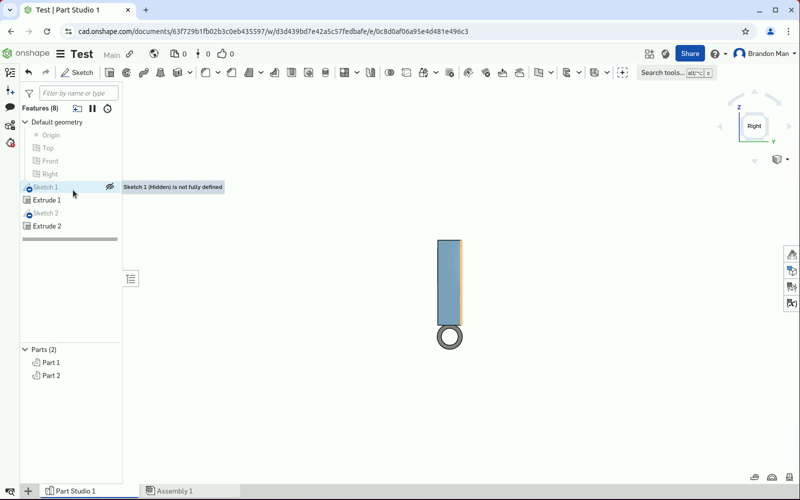
click(73, 189)
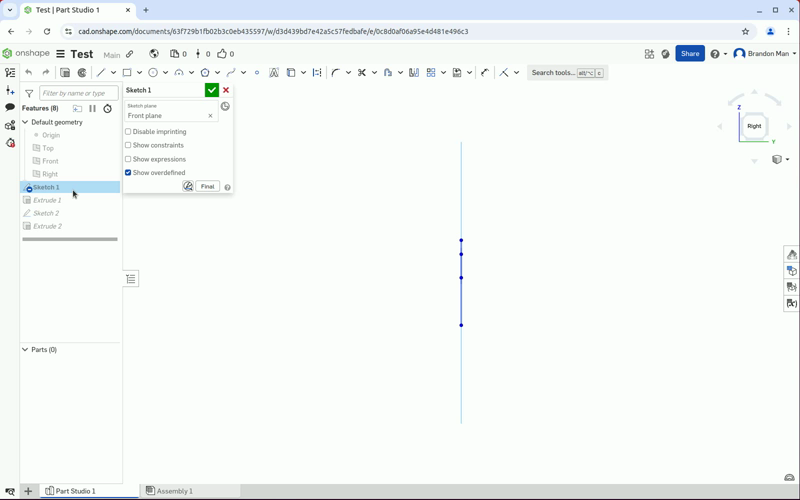
mouse_move(229, 92)
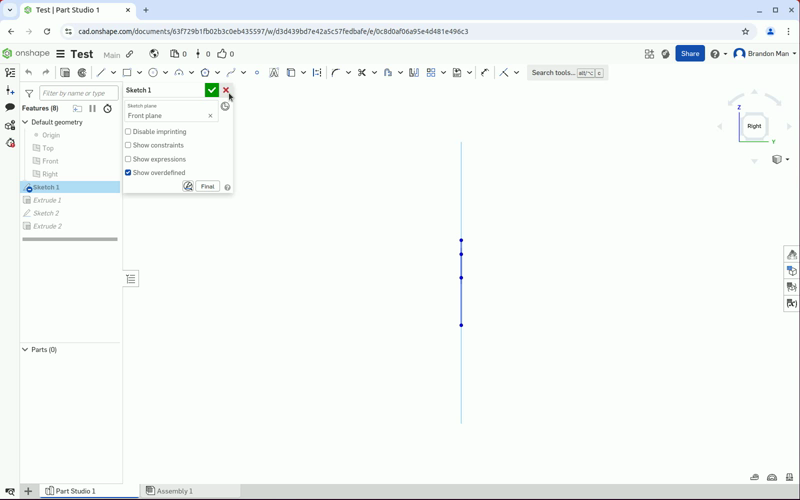
click(229, 92)
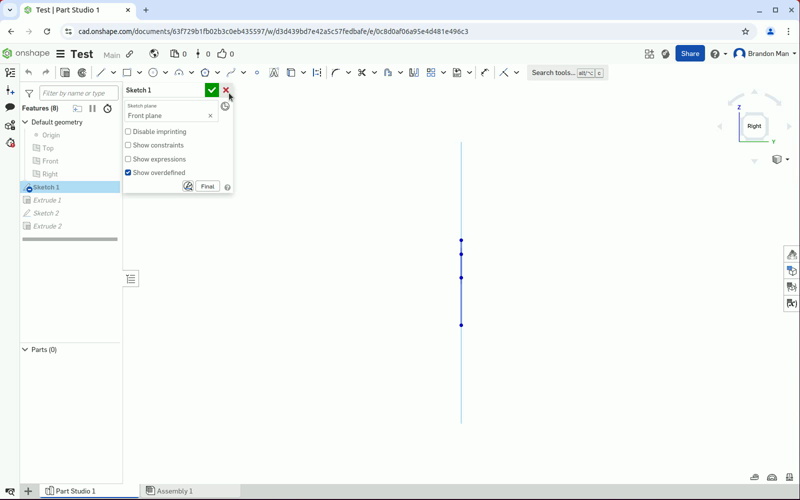
key(shift+s)
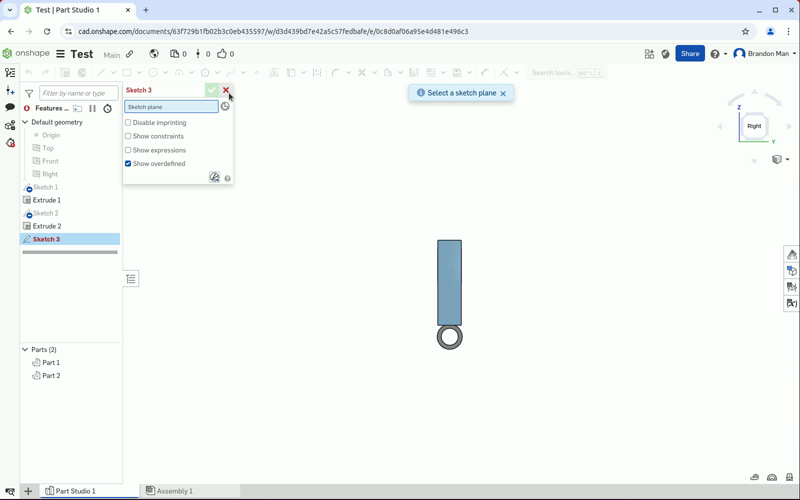
mouse_move(73, 176)
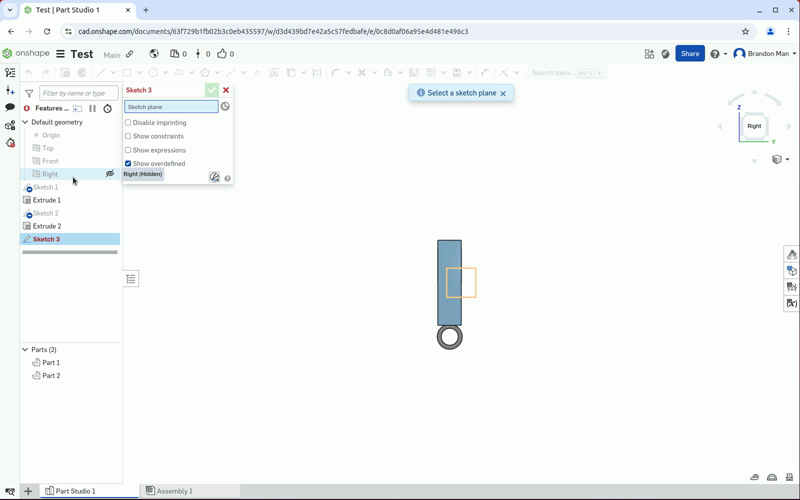
click(73, 176)
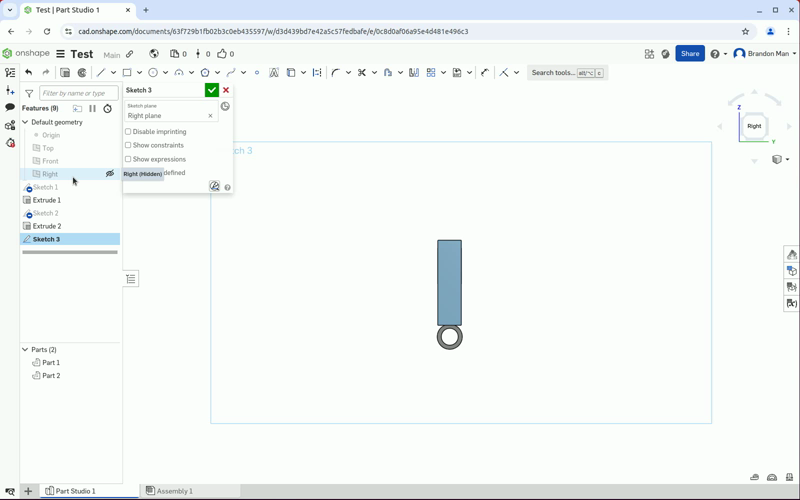
mouse_move(73, 352)
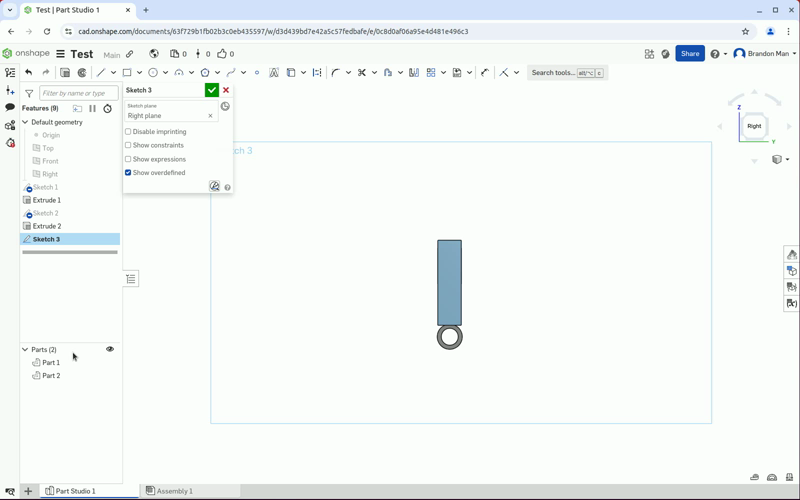
key(y)
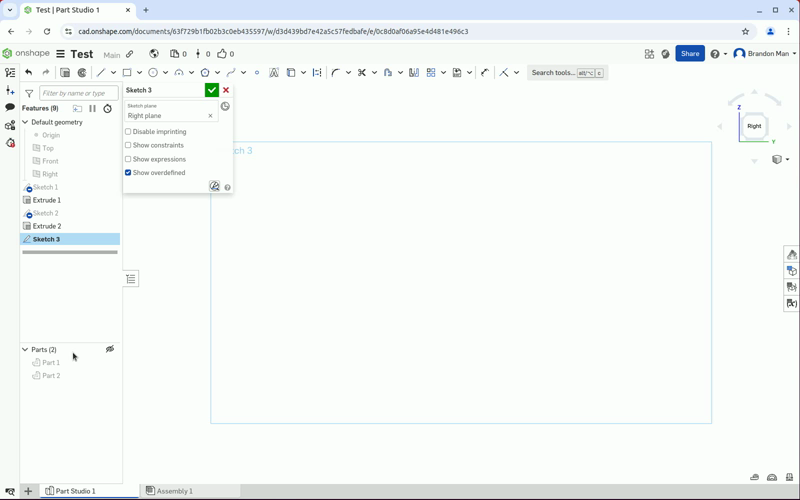
key(a)
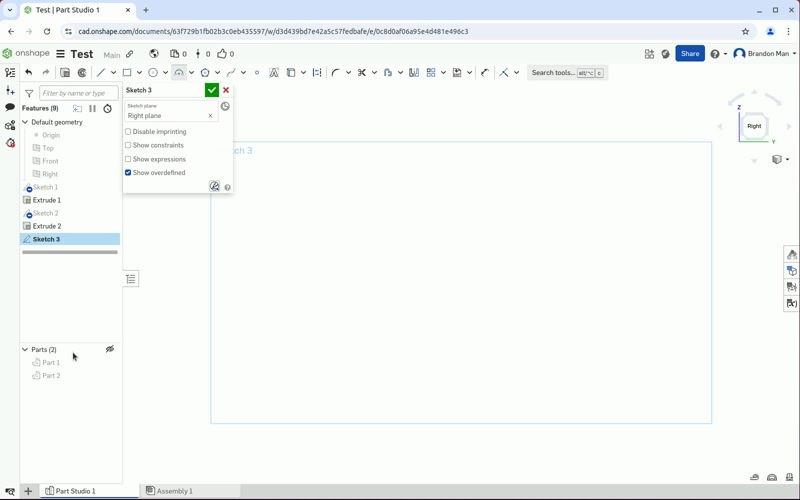
key_down(shift)
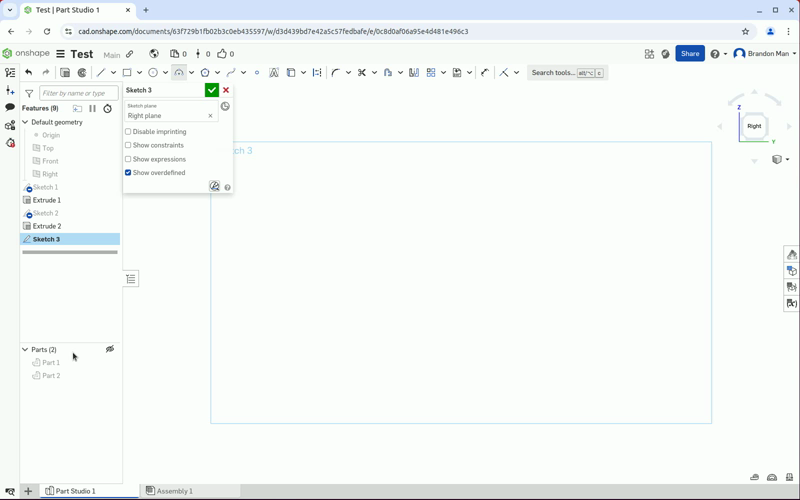
mouse_move(449, 325)
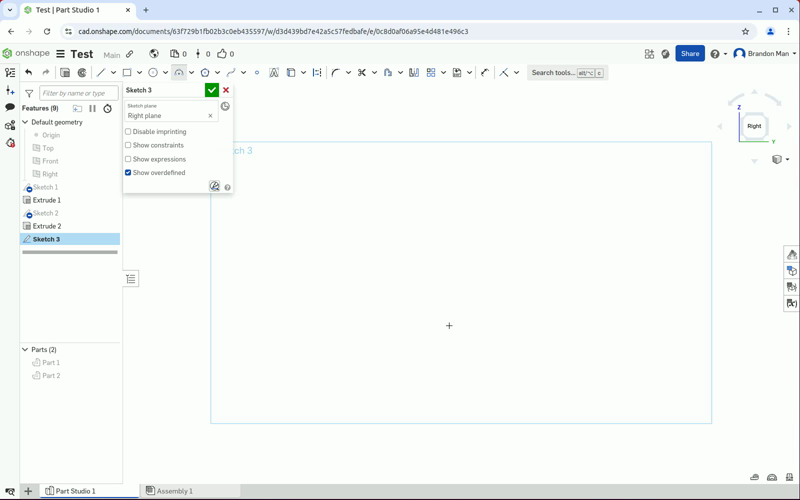
click(449, 325)
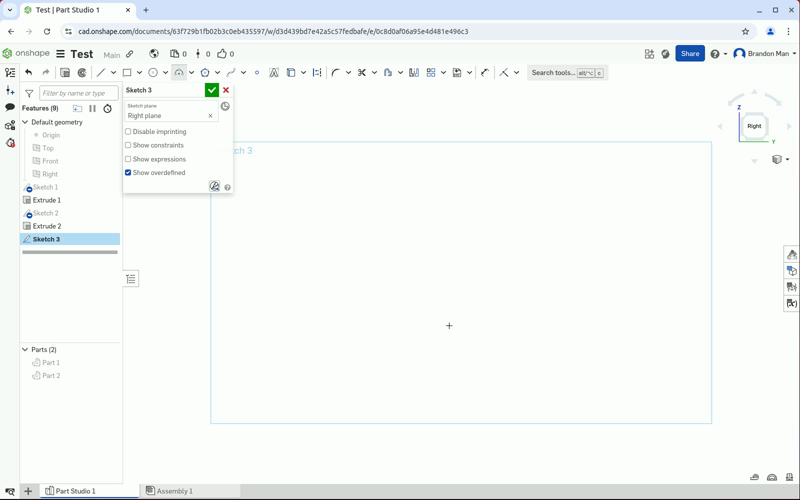
key_up(shift)
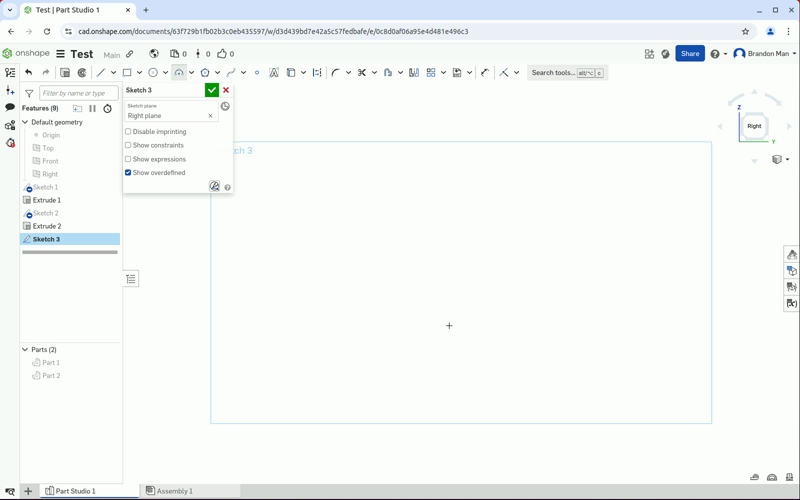
key_down(shift)
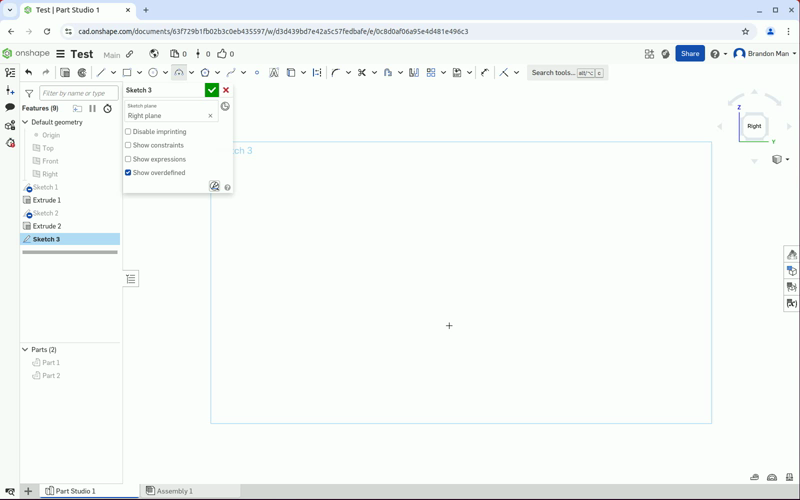
mouse_move(461, 337)
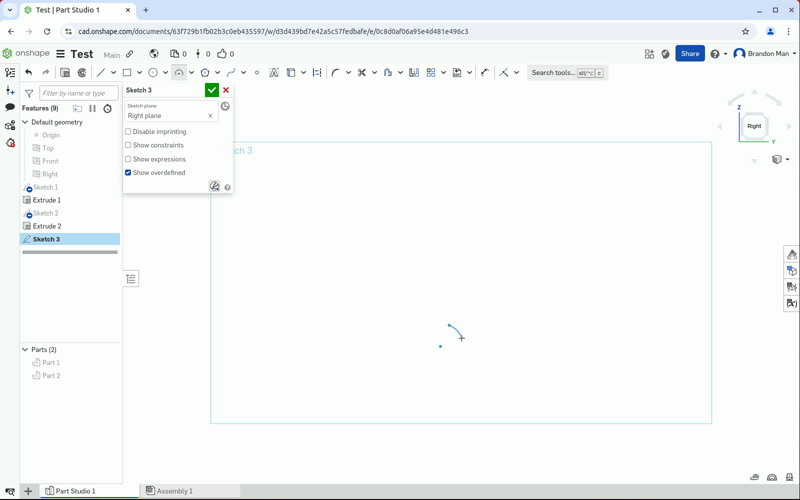
click(461, 337)
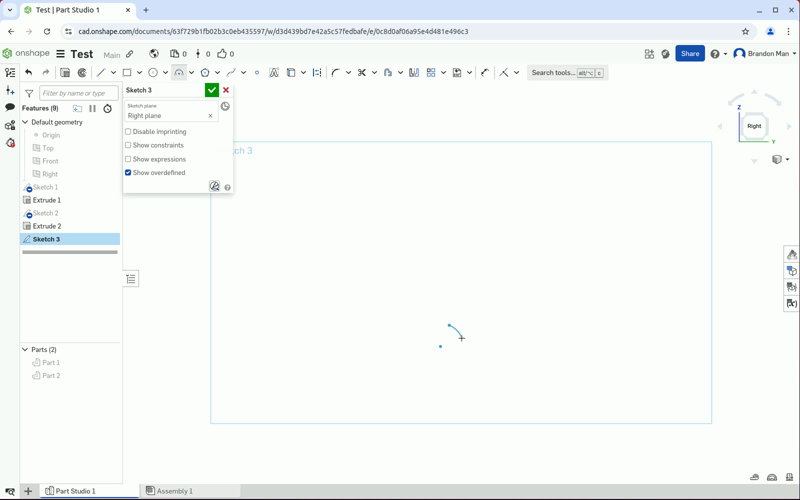
mouse_move(458, 328)
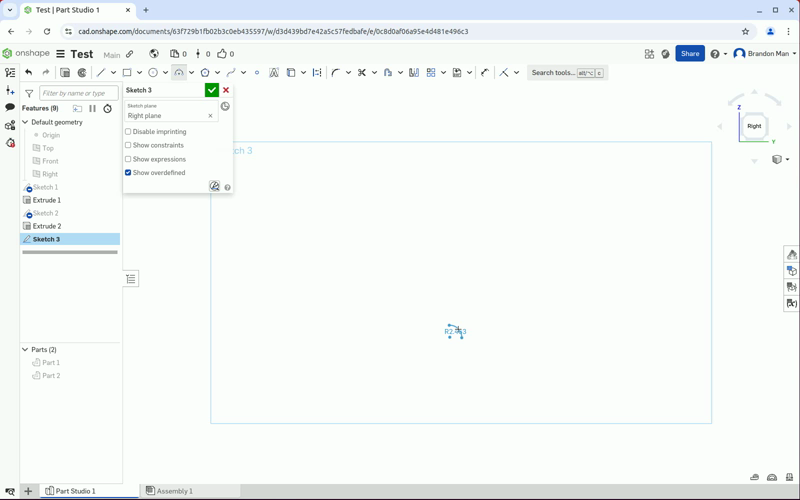
click(458, 328)
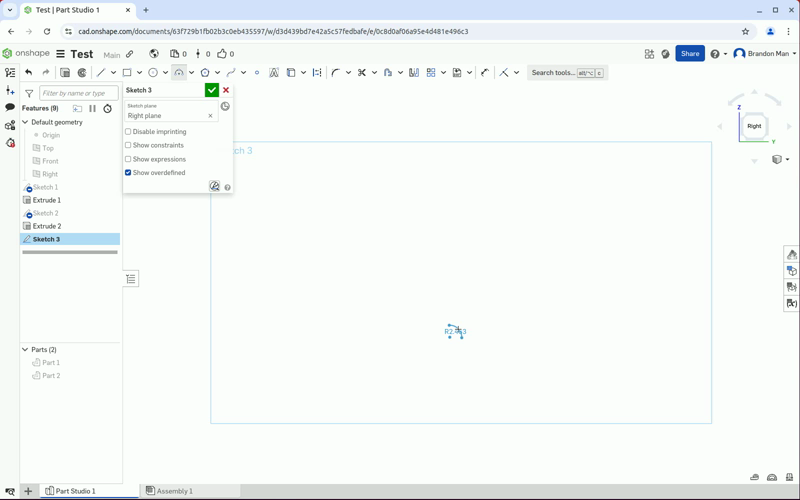
key_up(shift)
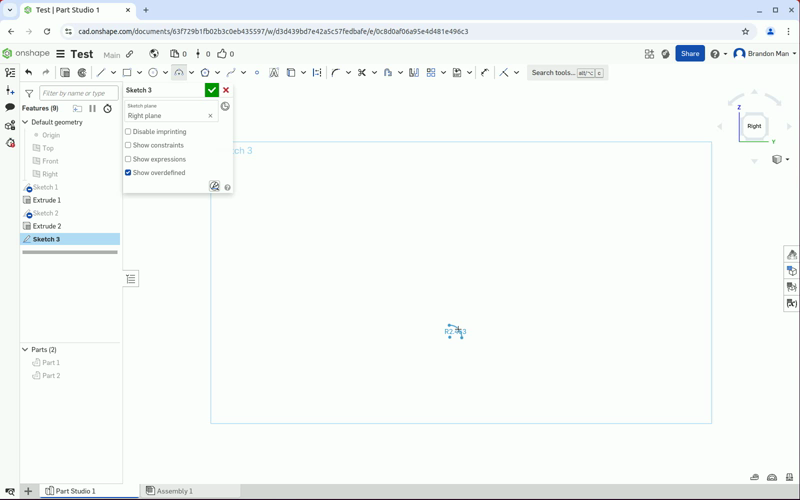
key(esc)
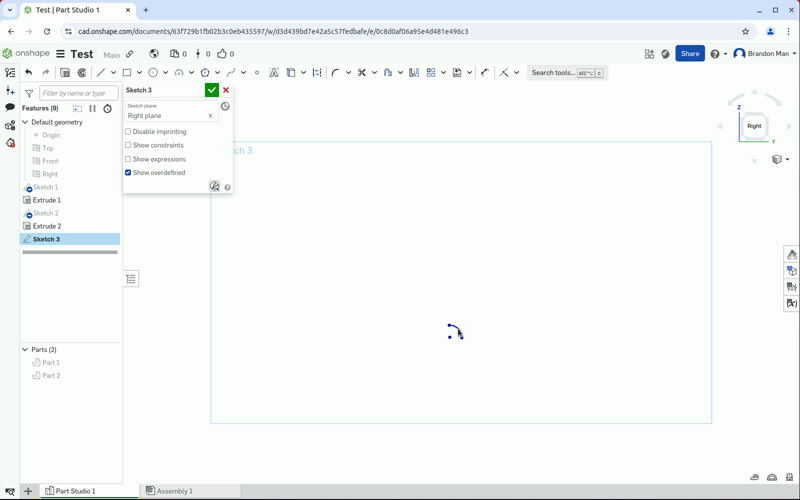
key(l)
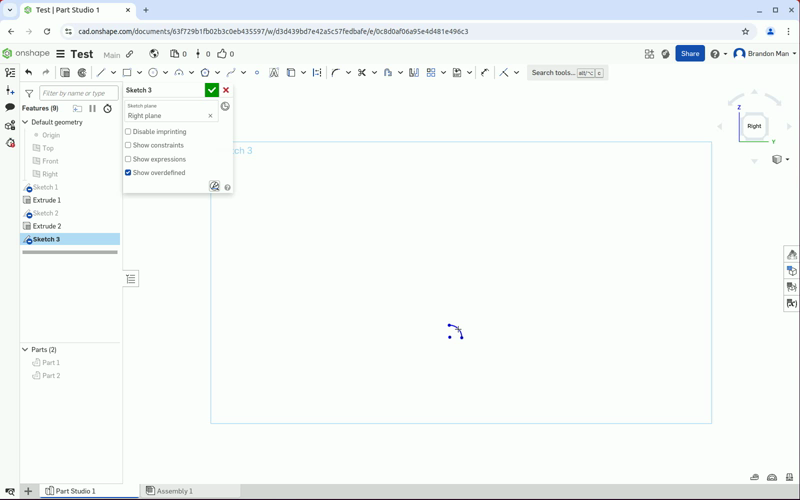
mouse_move(461, 337)
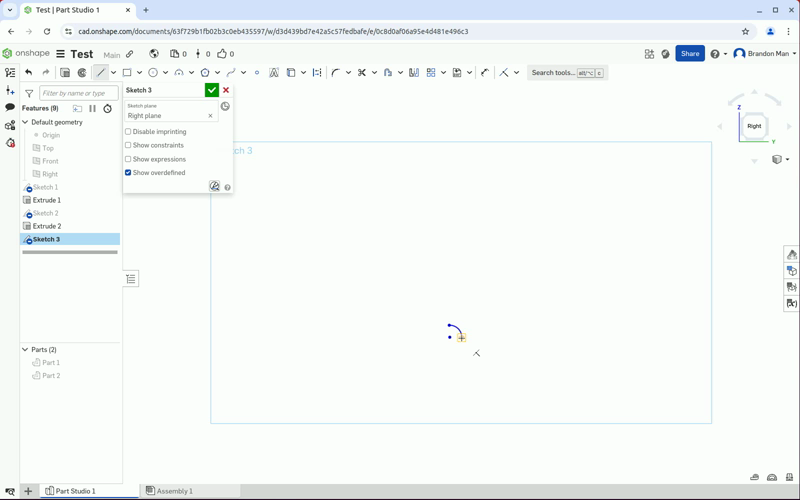
click(461, 337)
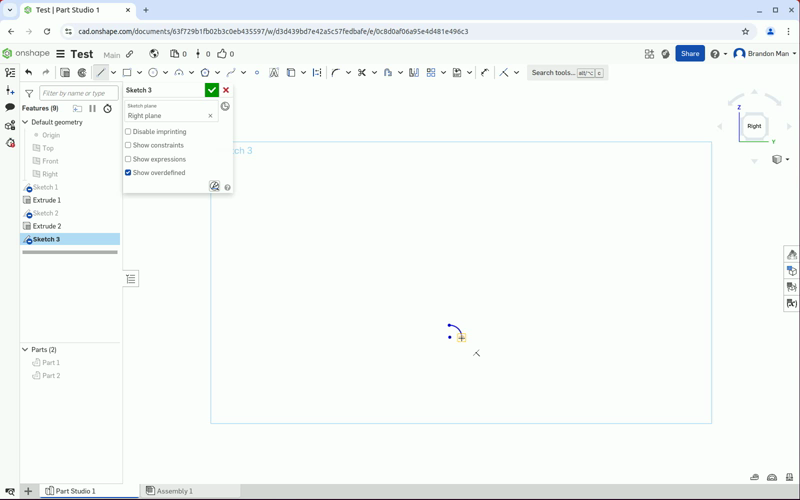
key_down(shift)
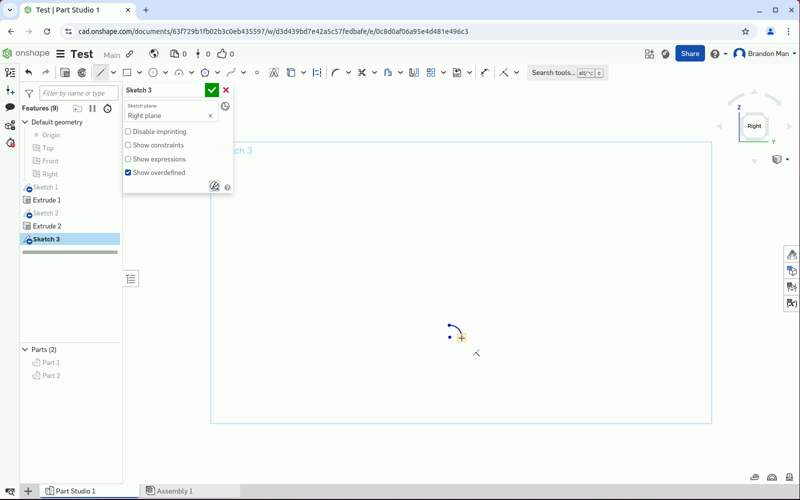
mouse_move(492, 337)
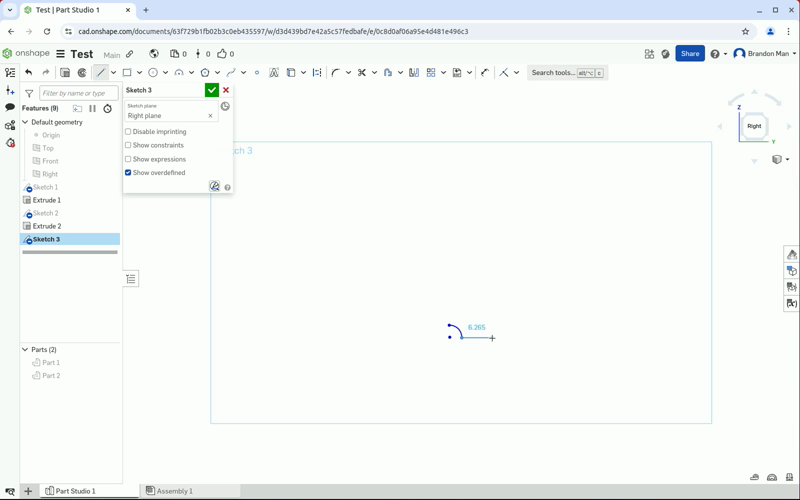
mouse_move(461, 325)
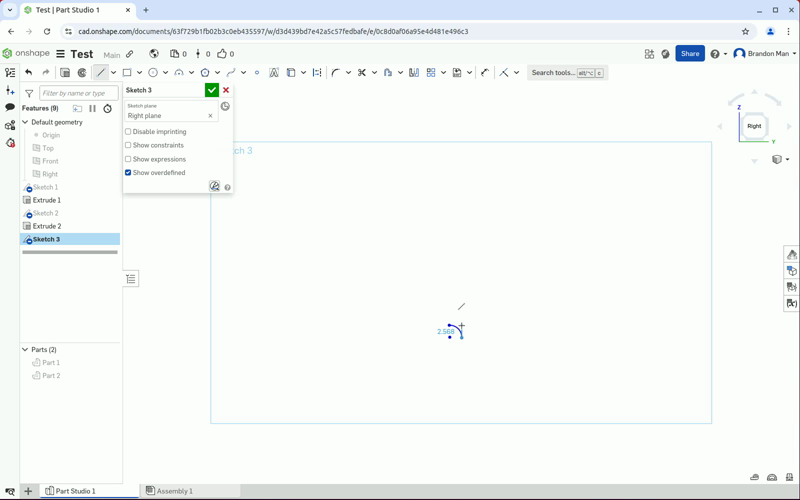
click(461, 325)
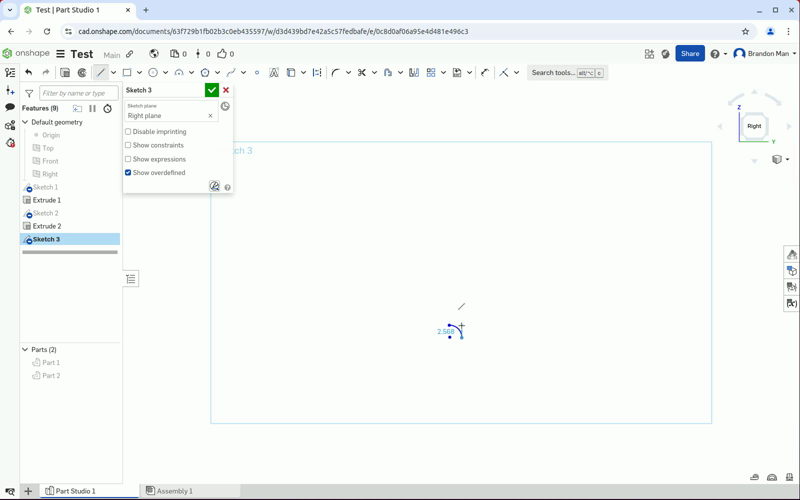
key_up(shift)
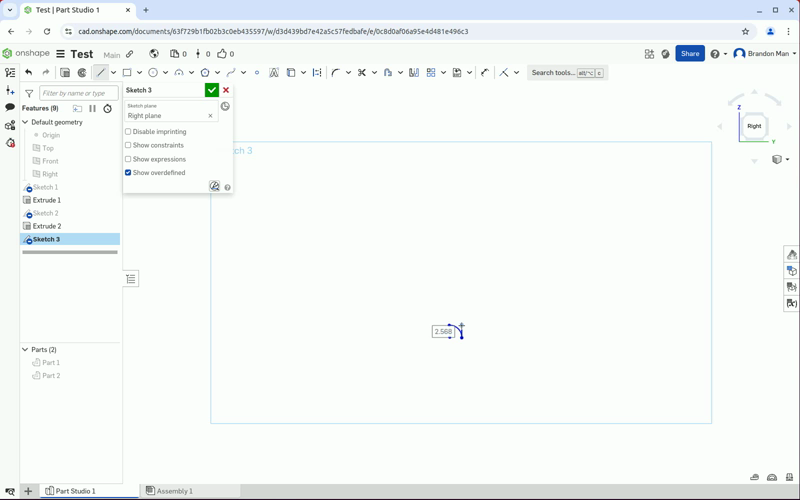
mouse_move(492, 325)
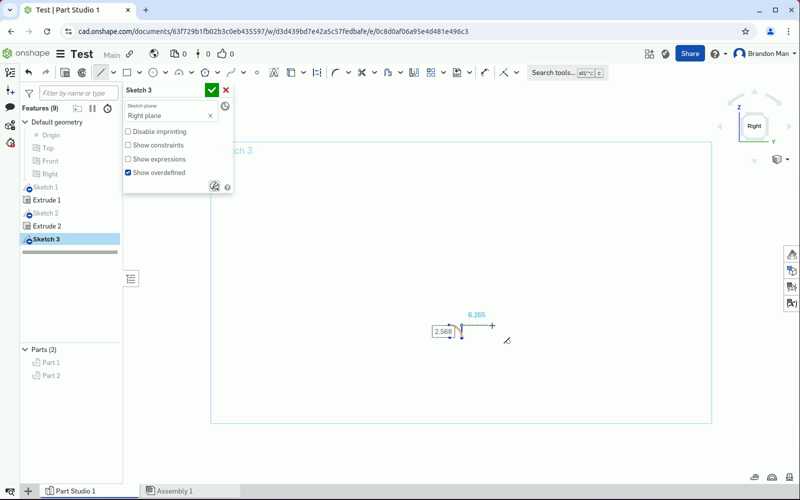
key_down(shift)
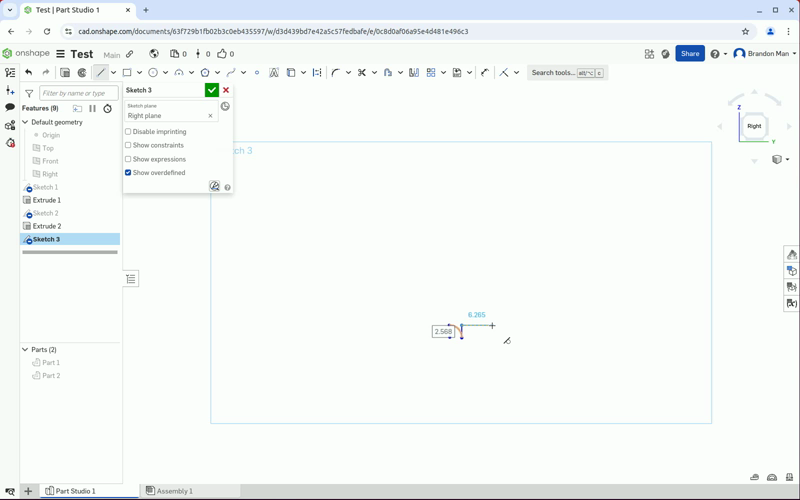
mouse_move(449, 325)
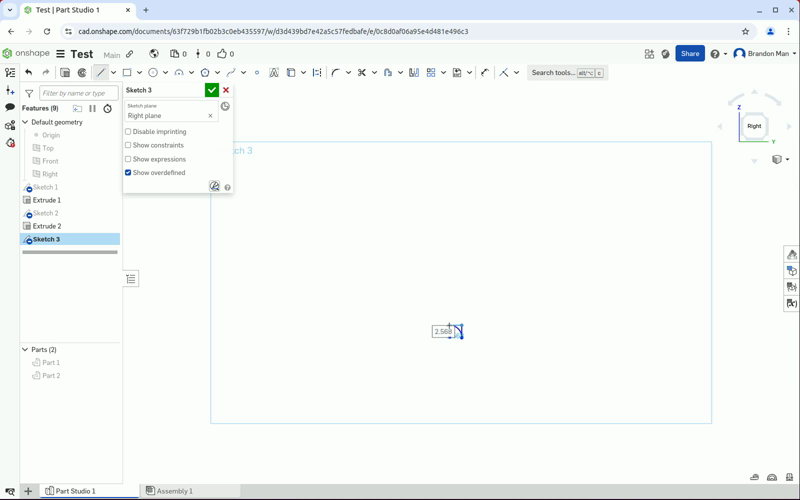
key_up(shift)
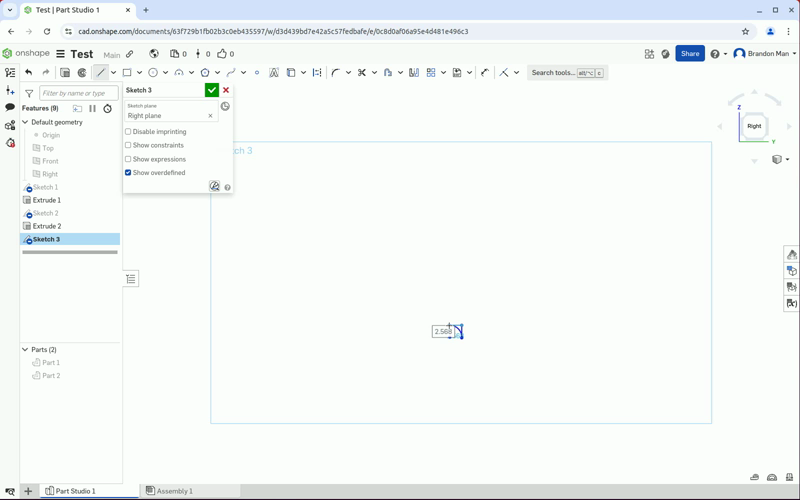
click(449, 325)
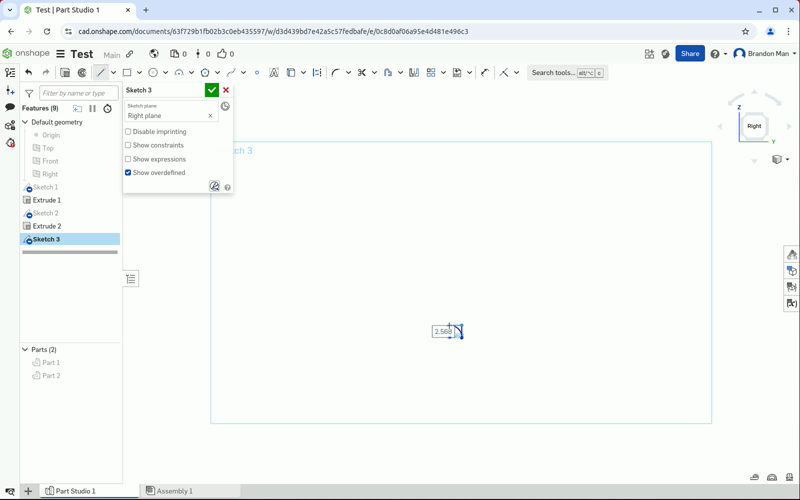
key(esc)
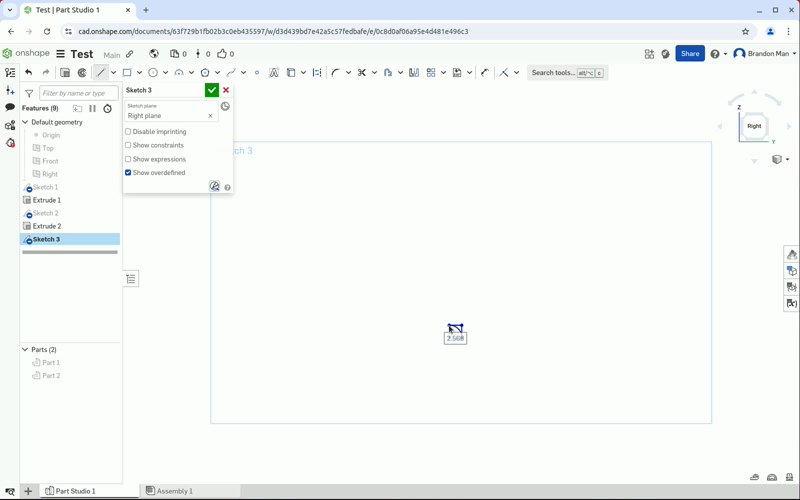
mouse_move(460, 327)
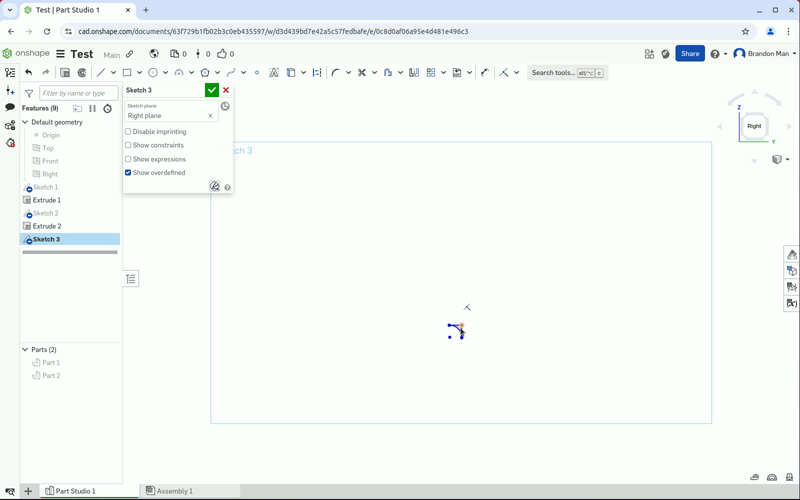
scroll(6)
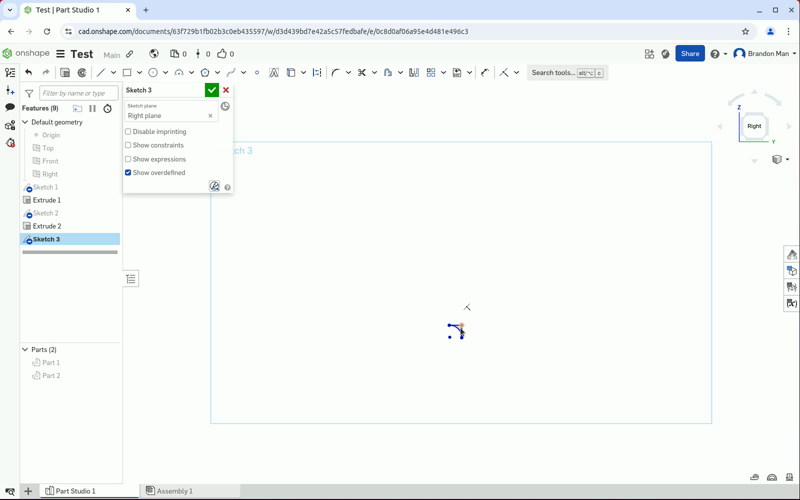
scroll(6)
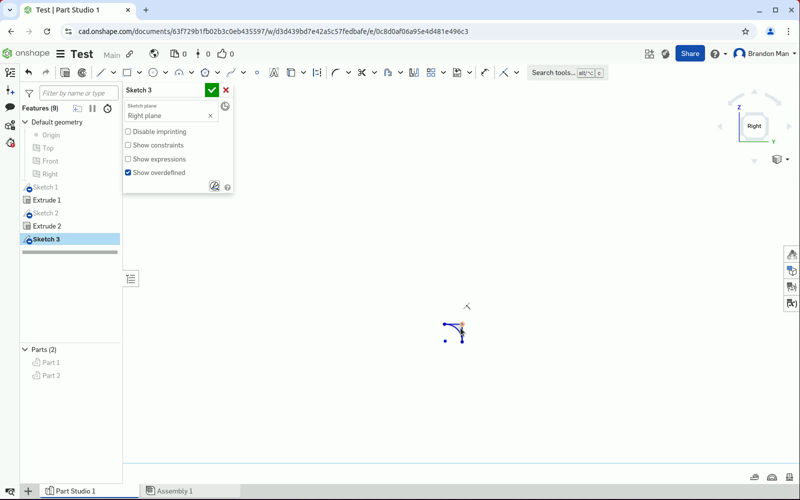
scroll(6)
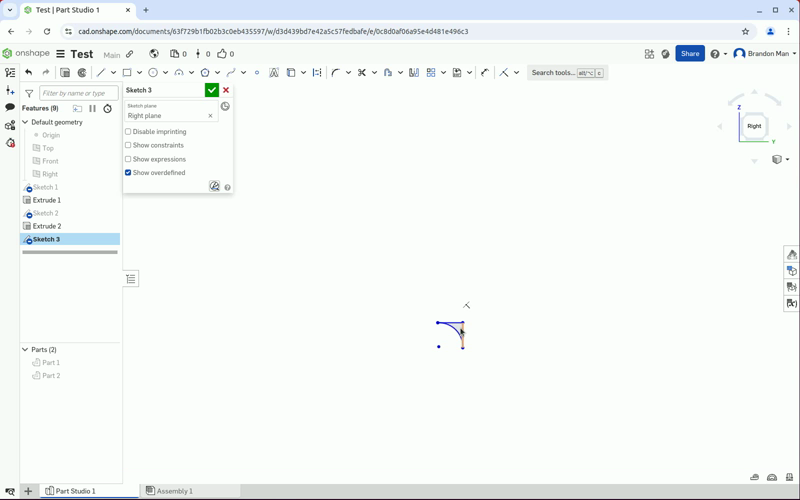
scroll(6)
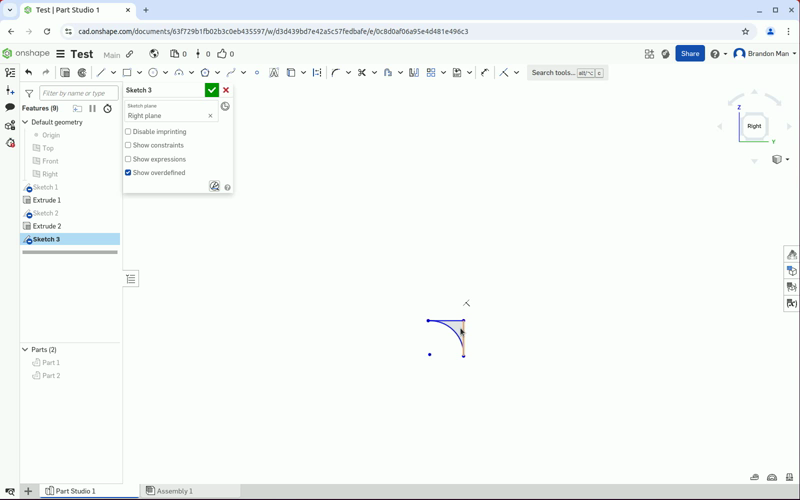
scroll(6)
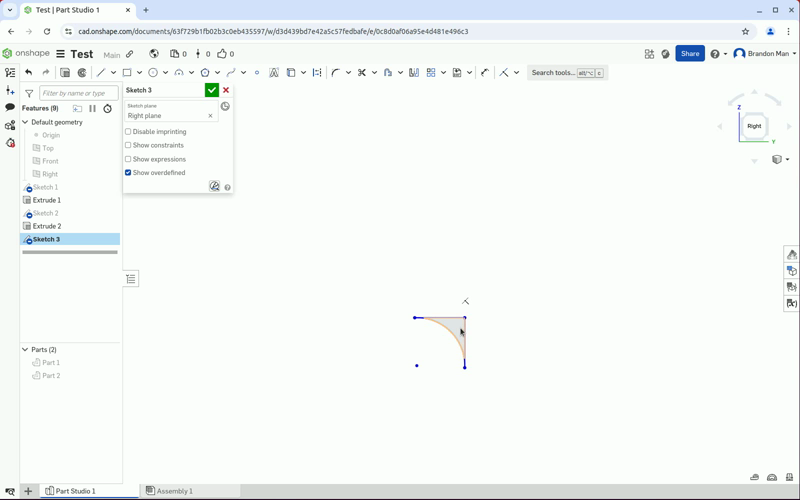
scroll(6)
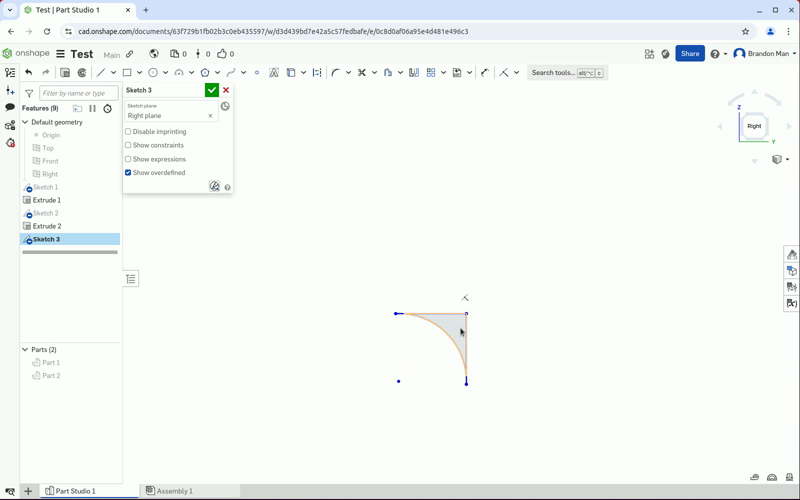
scroll(6)
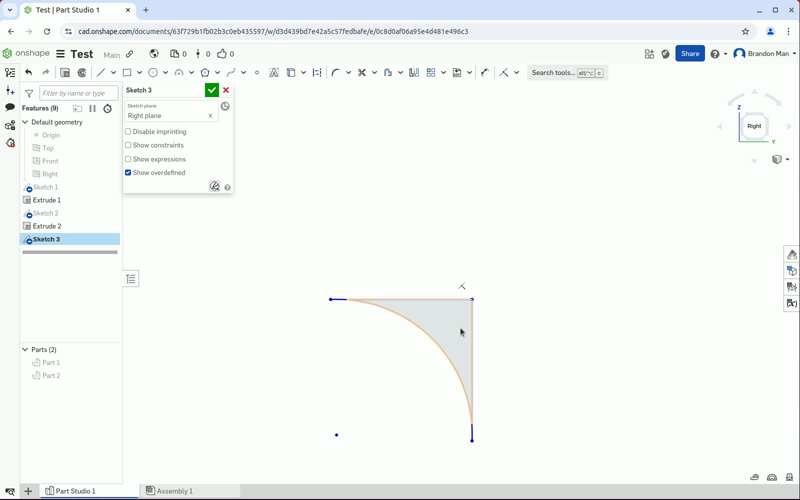
click(460, 327)
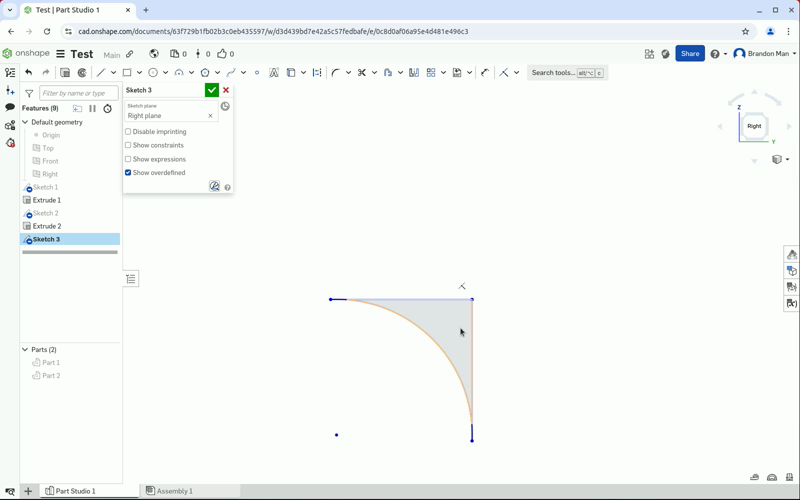
scroll(-6)
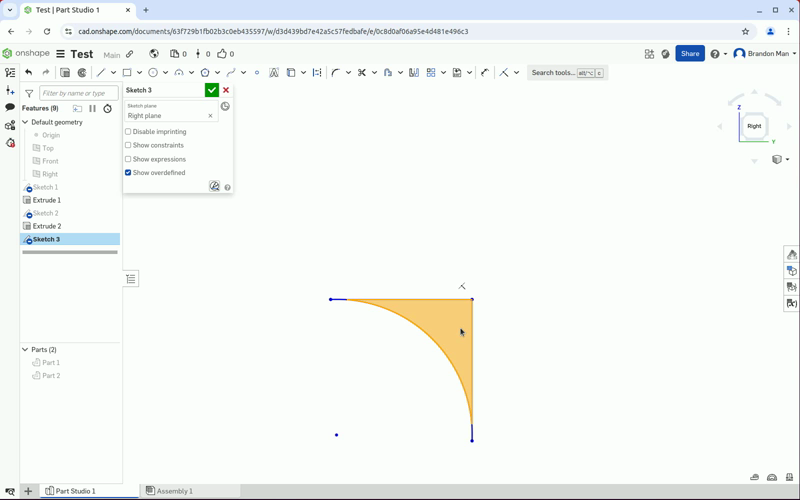
scroll(-6)
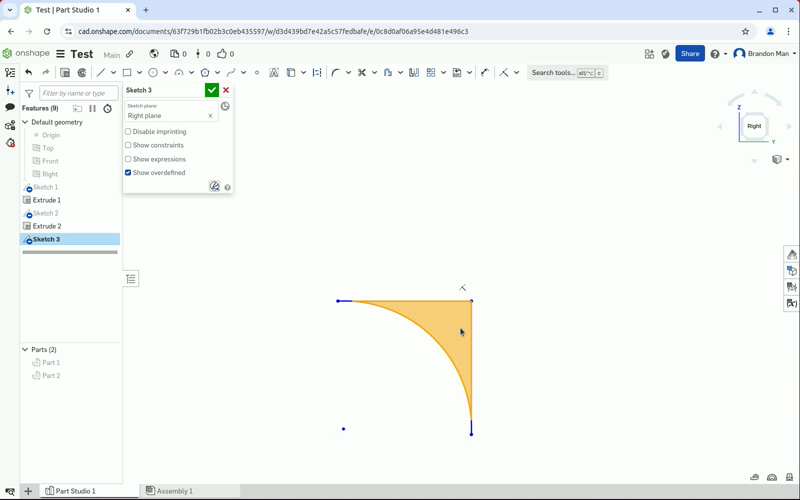
scroll(-6)
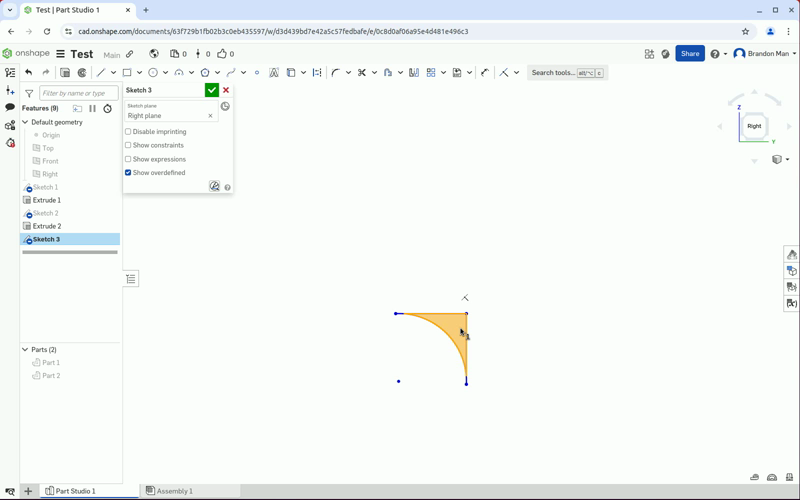
scroll(-6)
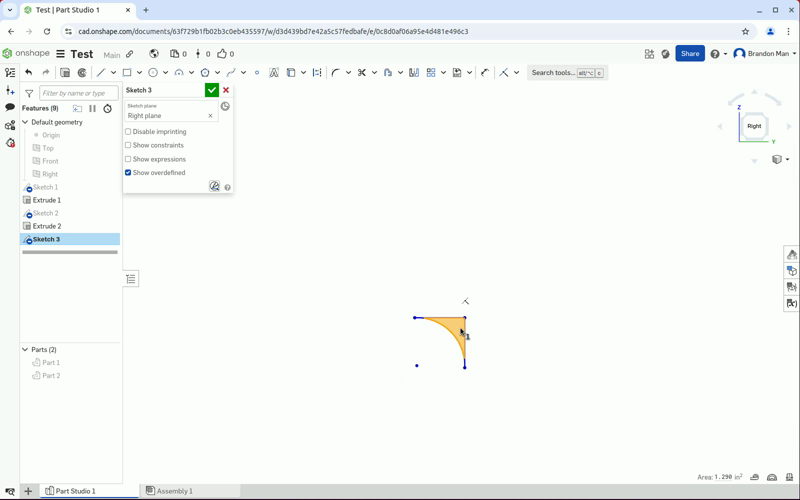
scroll(-6)
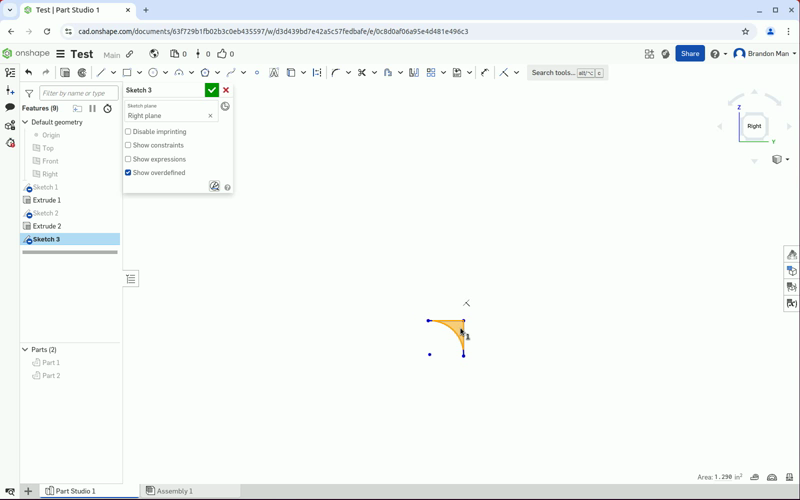
scroll(-6)
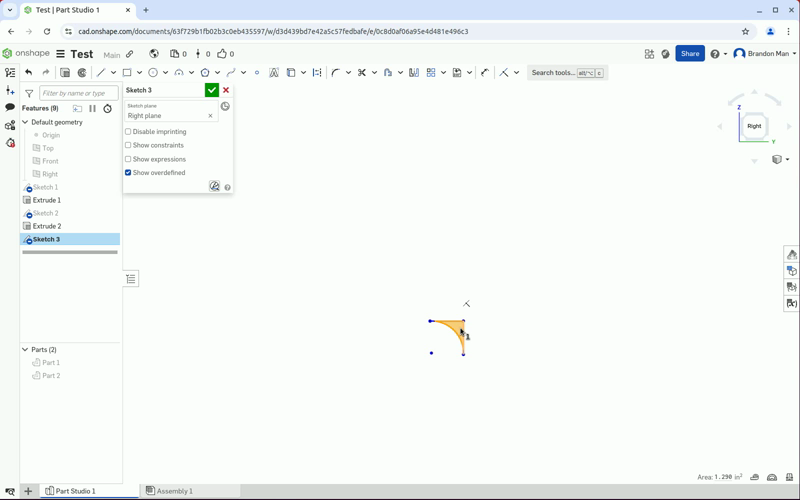
scroll(-6)
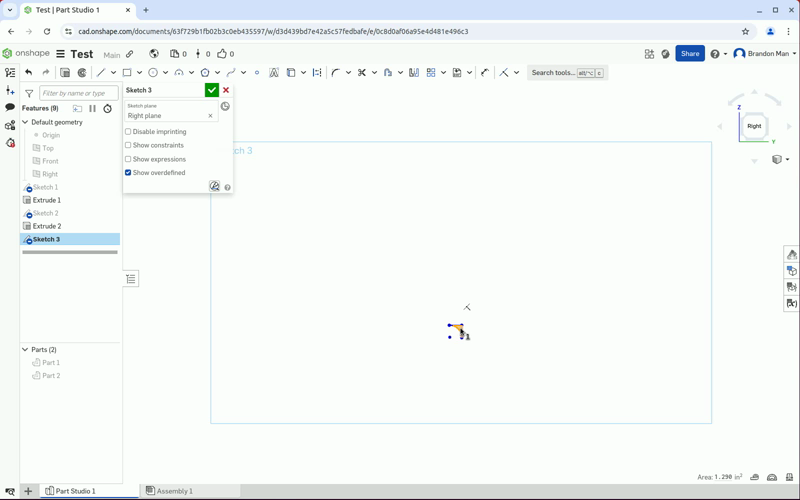
mouse_move(73, 352)
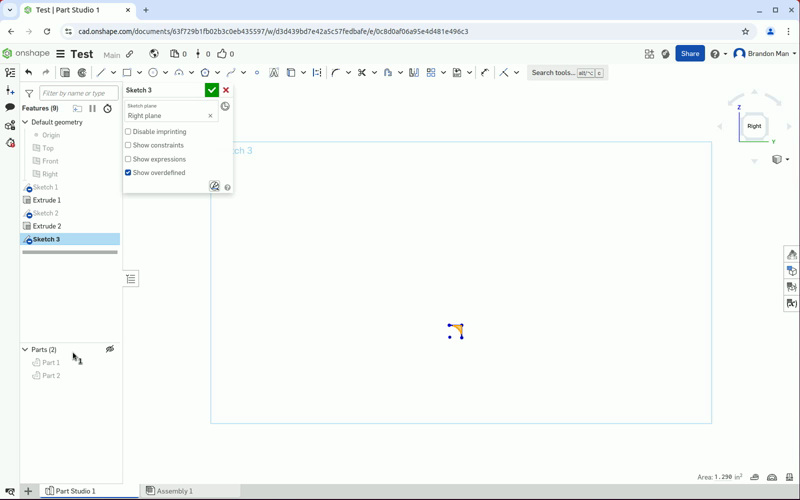
key(shift+y)
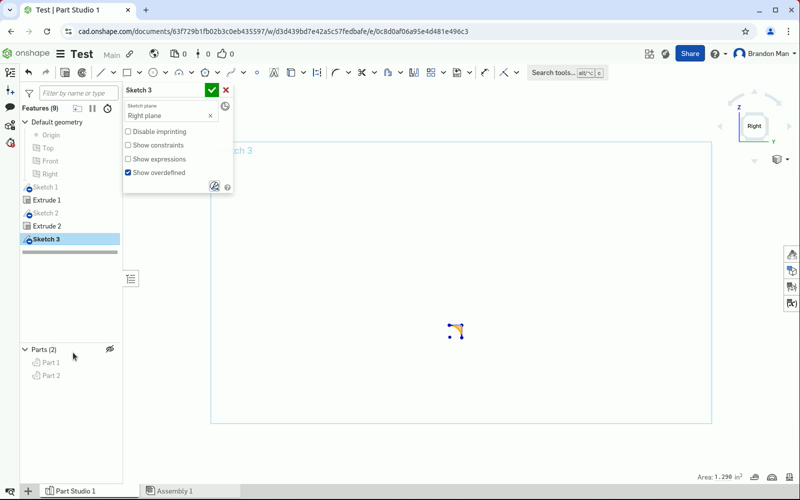
key(shift+e)
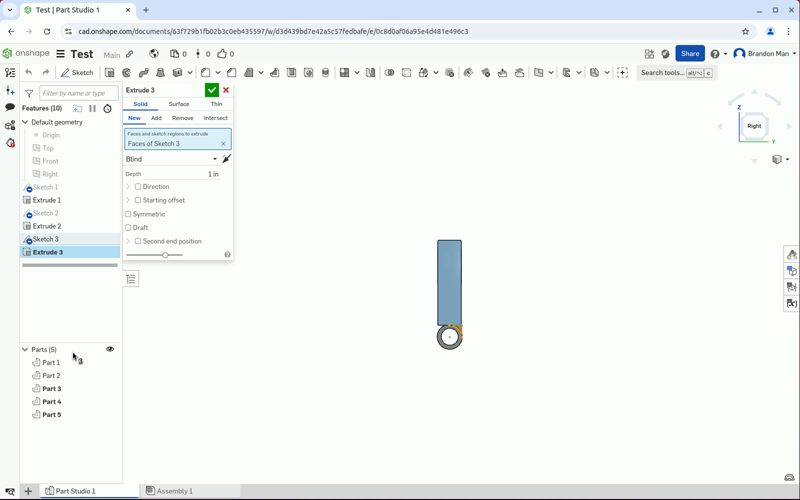
mouse_move(143, 106)
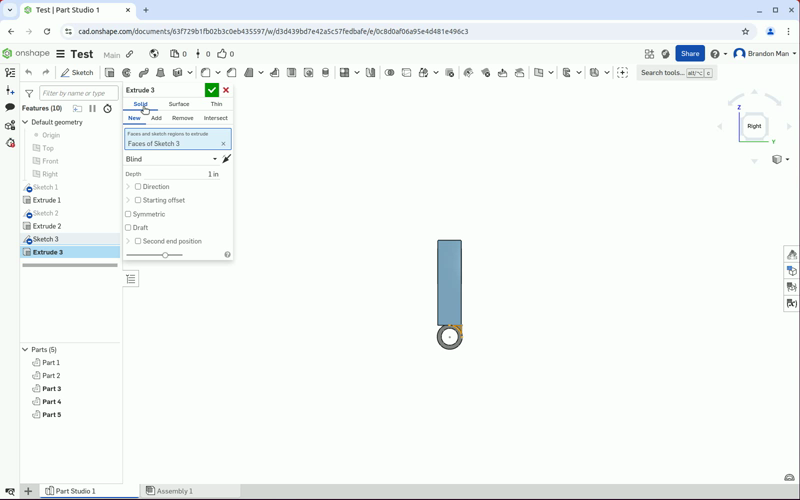
click(143, 106)
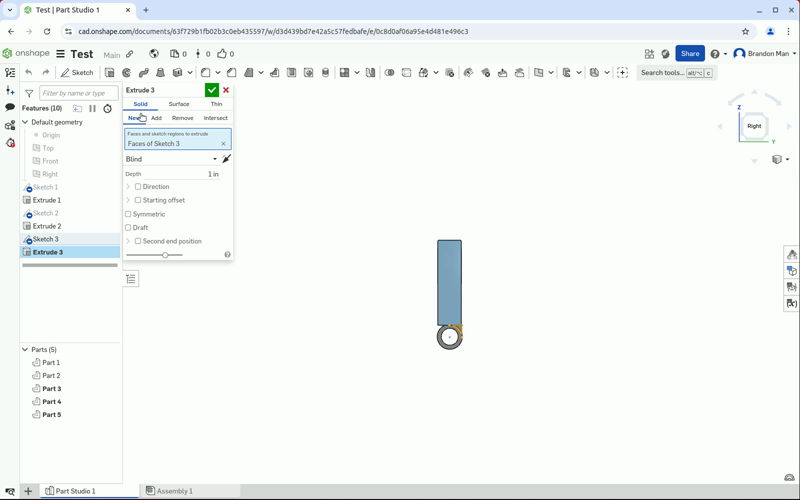
mouse_move(137, 120)
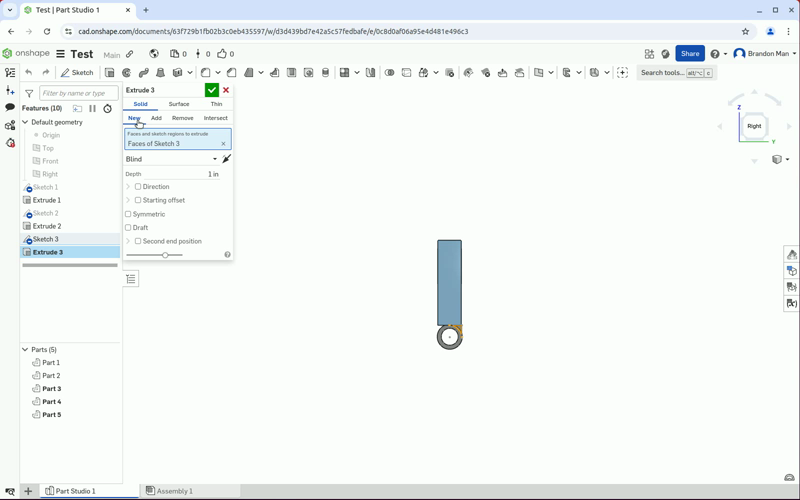
click(137, 120)
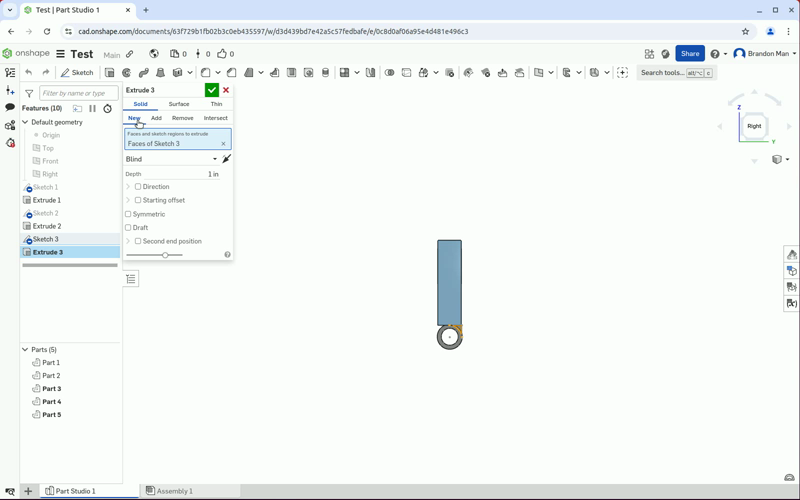
key(tab, 4)
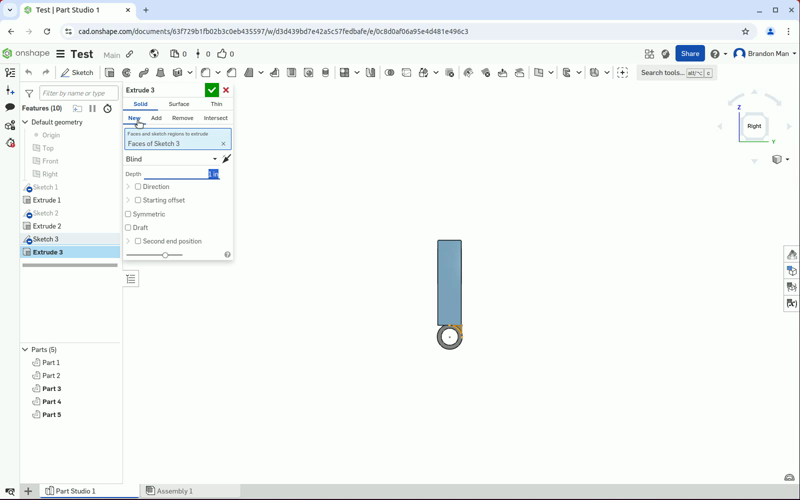
text(14.442)
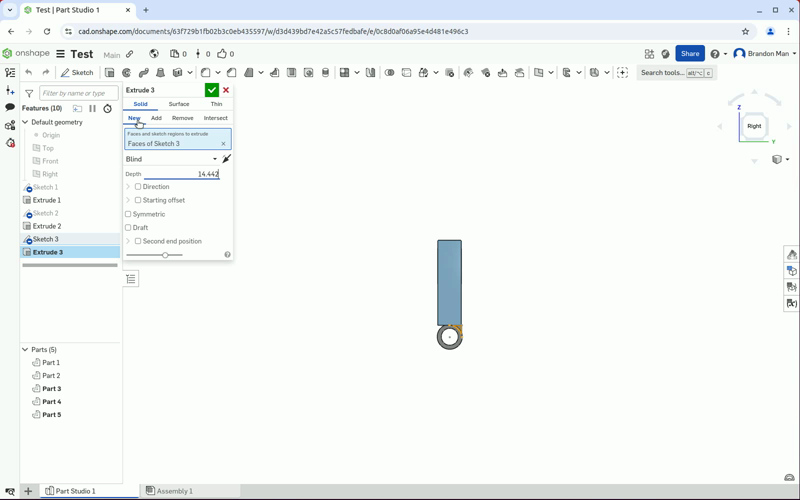
key(tab, 3)
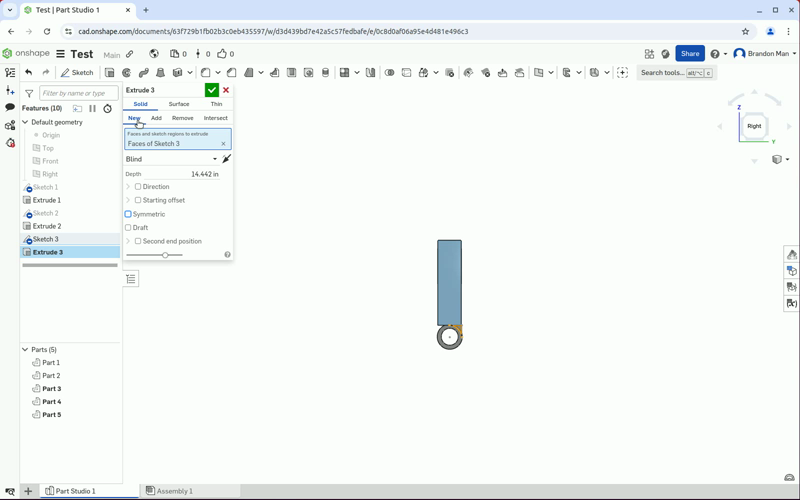
key(space)
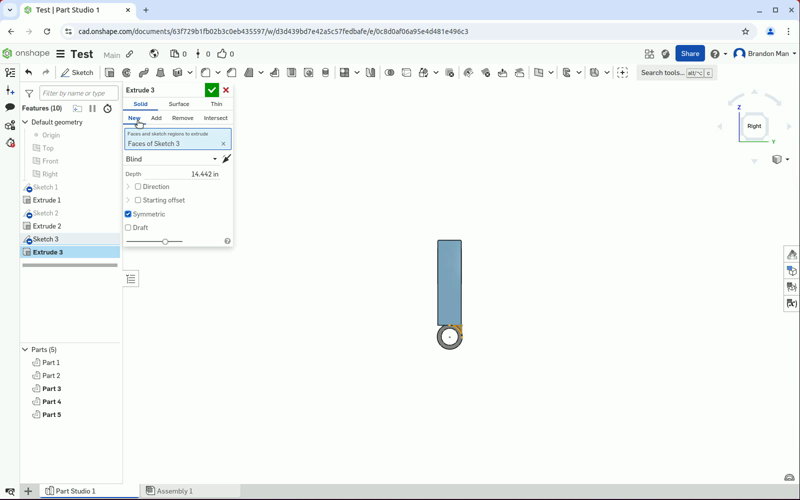
key(enter)
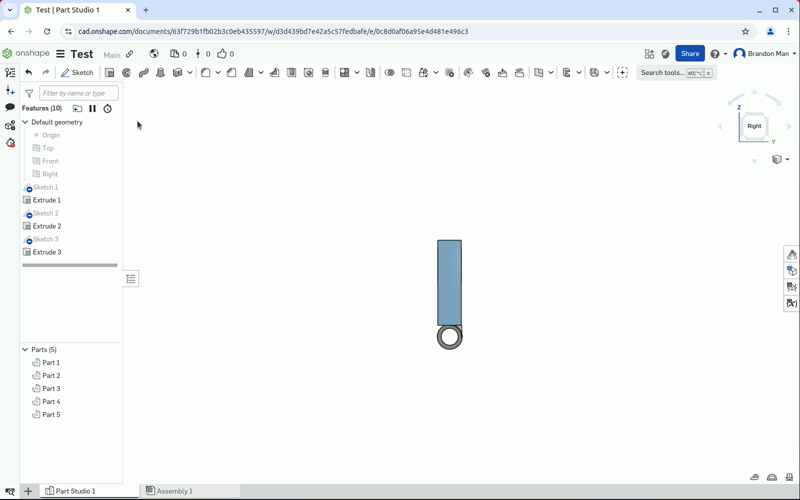
key(shift+h)
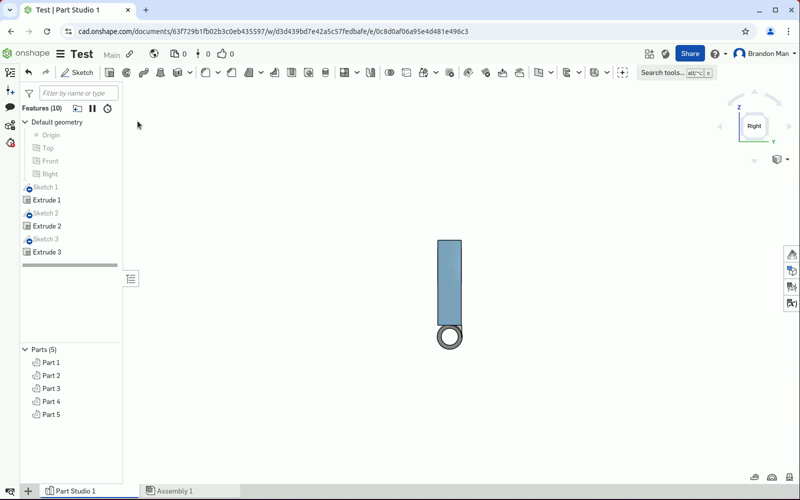
key(shift+h)
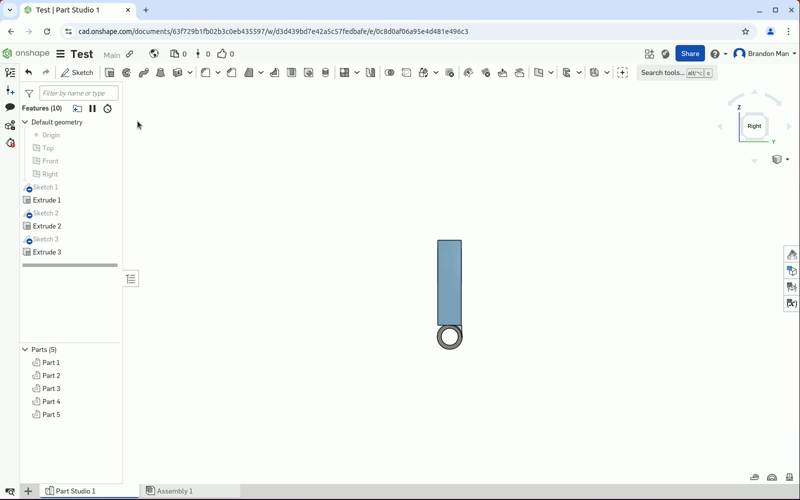
mouse_move(73, 189)
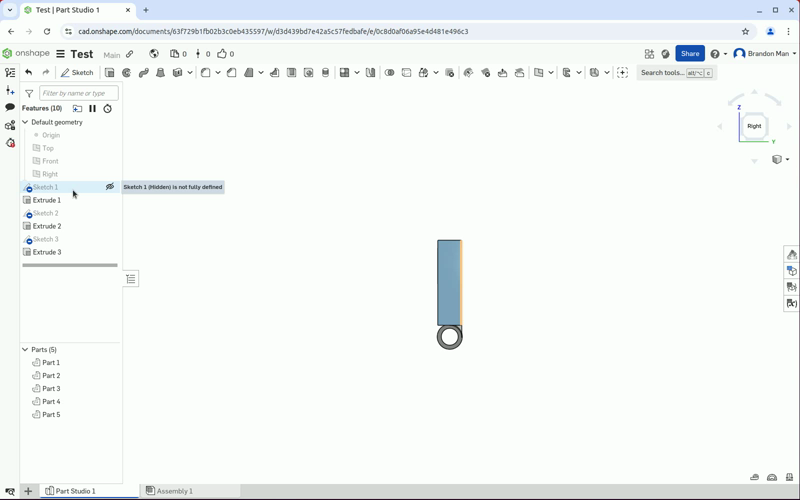
click(73, 189)
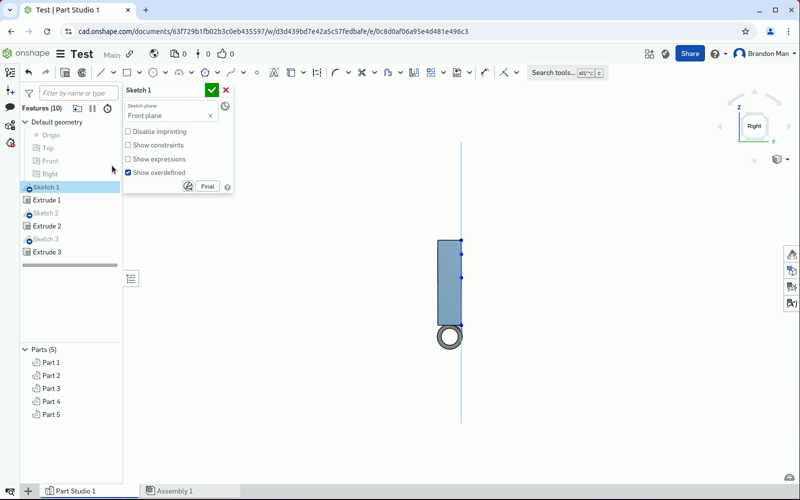
mouse_move(229, 92)
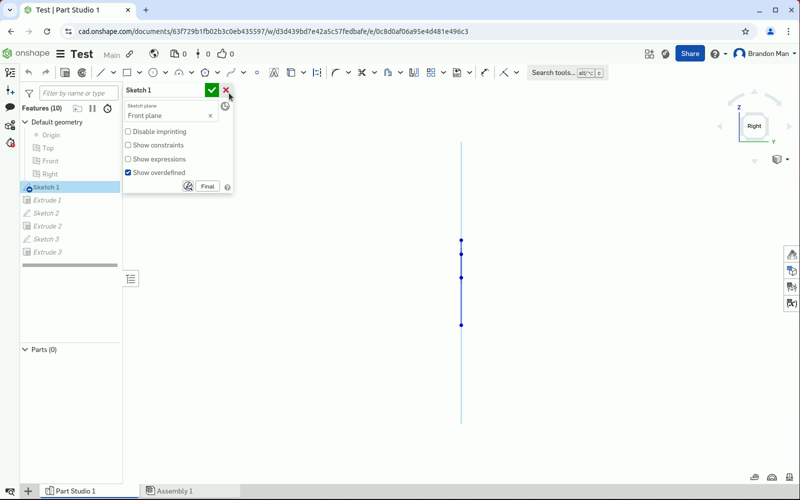
click(229, 92)
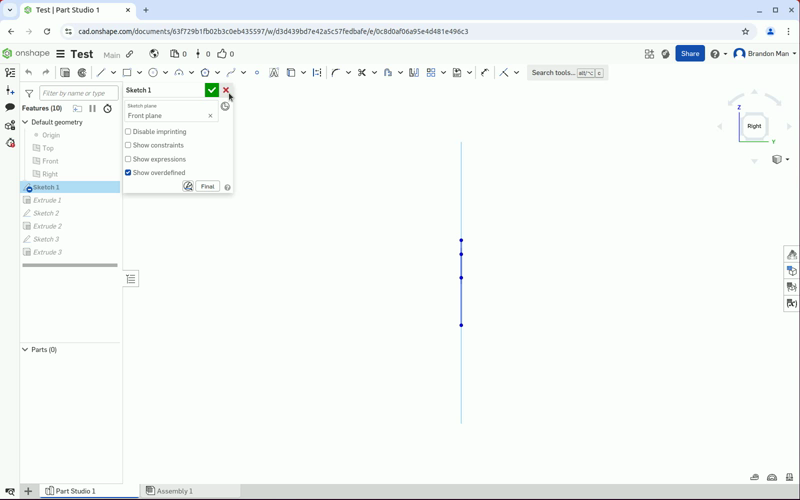
key(shift+s)
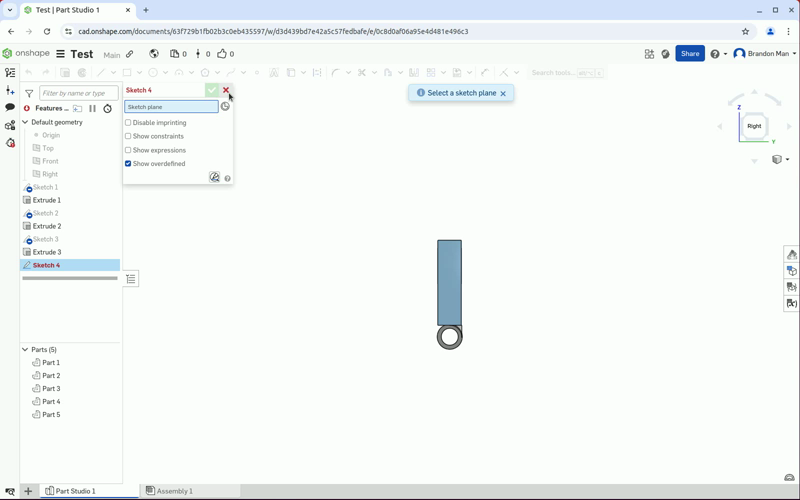
mouse_move(73, 176)
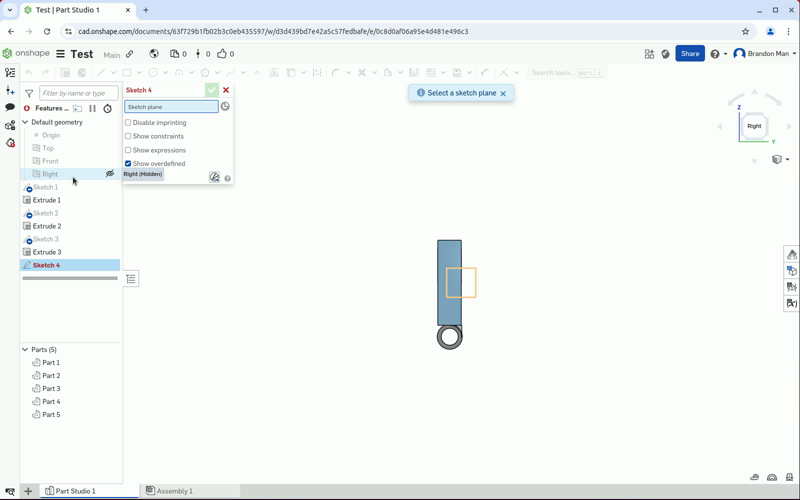
click(73, 176)
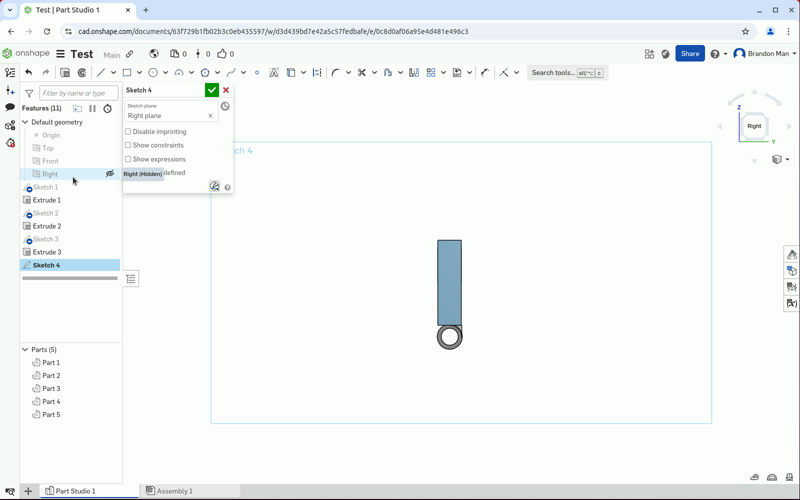
mouse_move(73, 352)
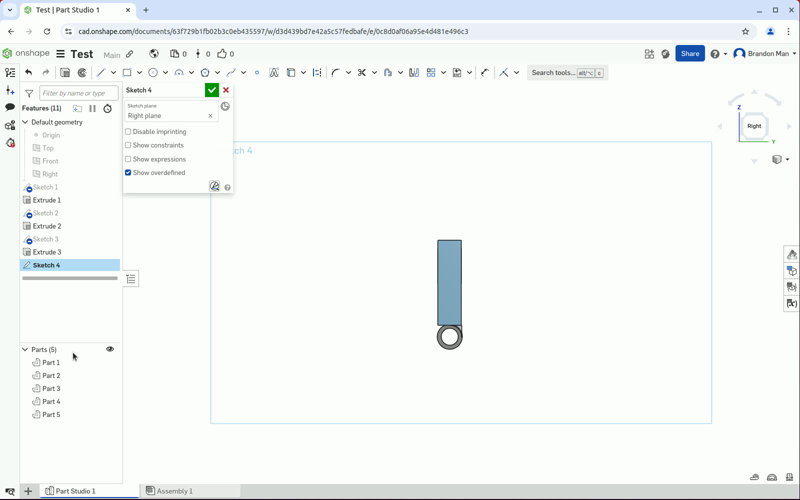
key(y)
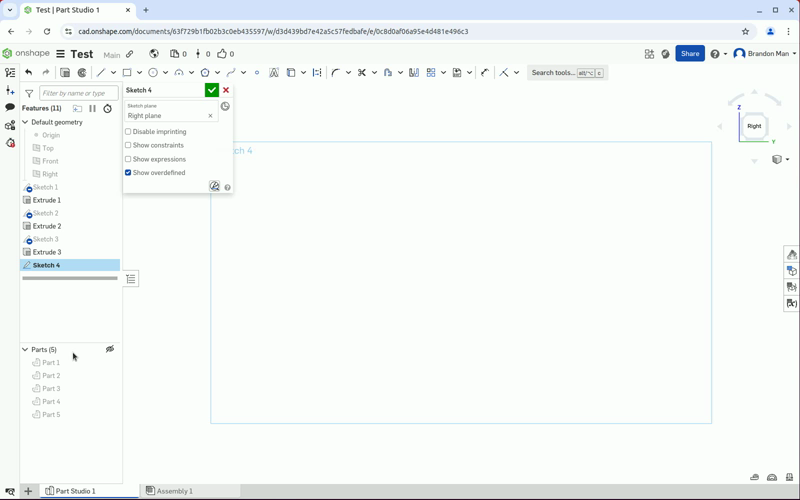
key(a)
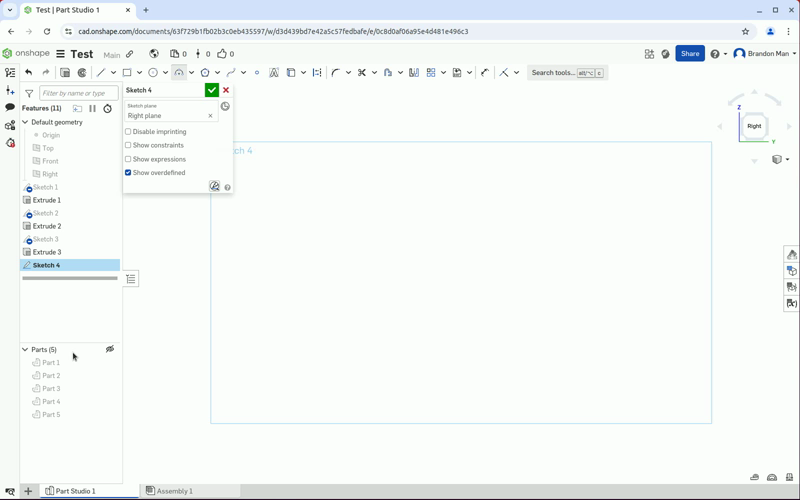
key_down(shift)
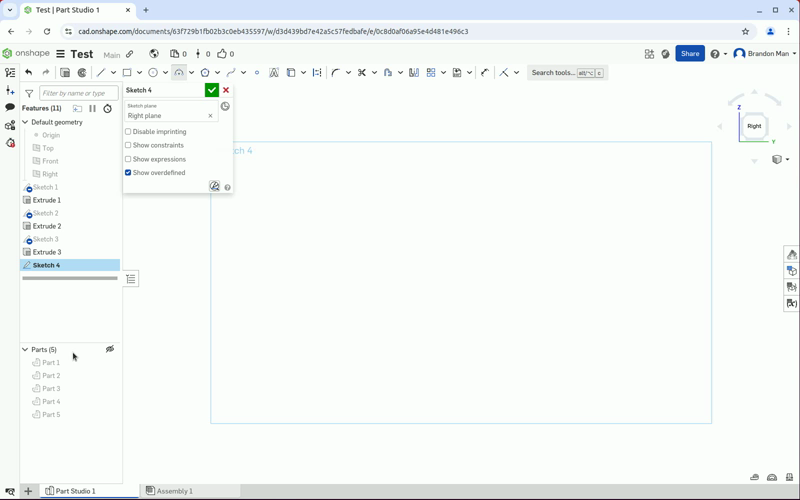
mouse_move(437, 336)
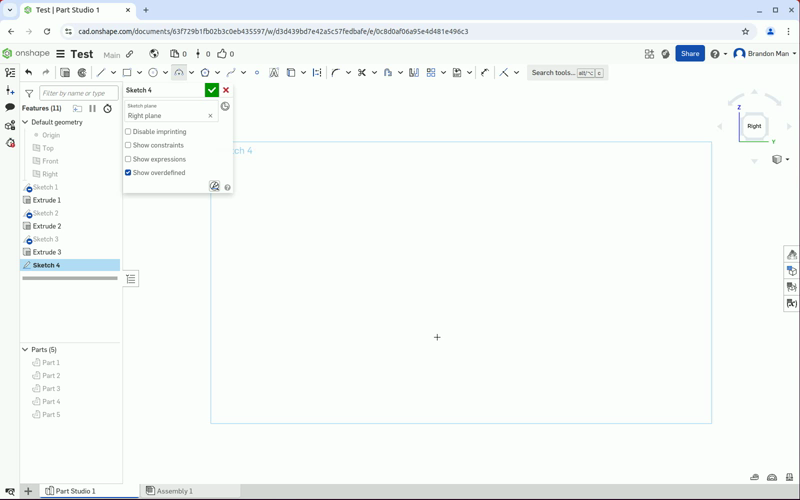
click(437, 336)
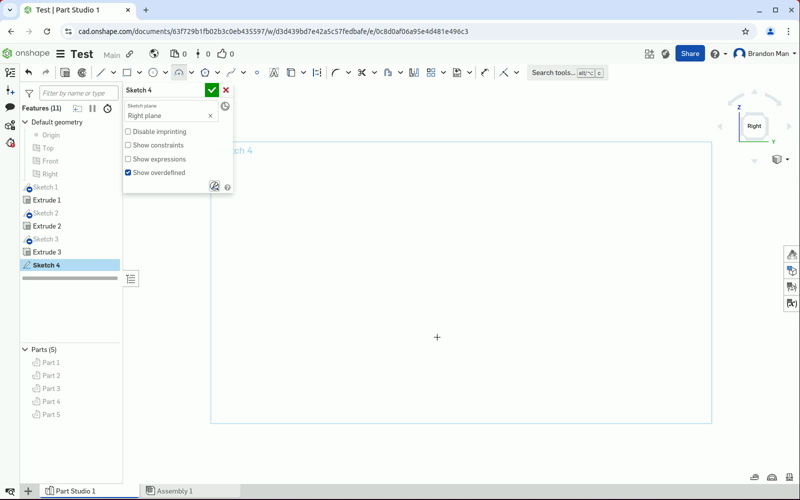
key_up(shift)
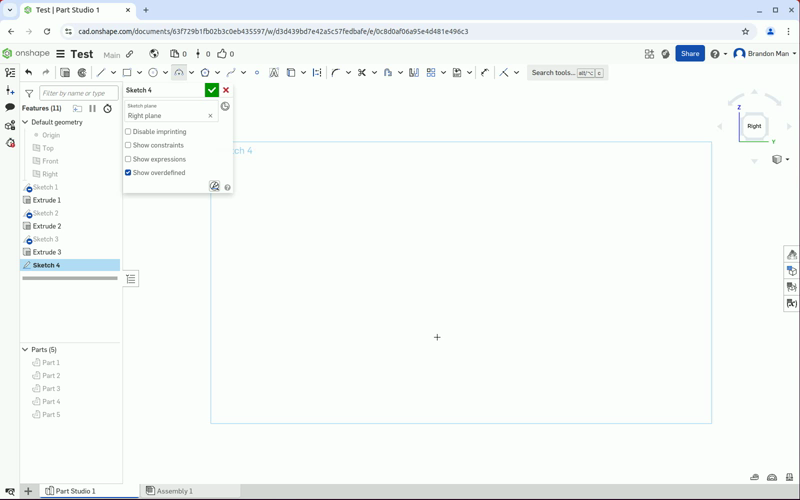
key_down(shift)
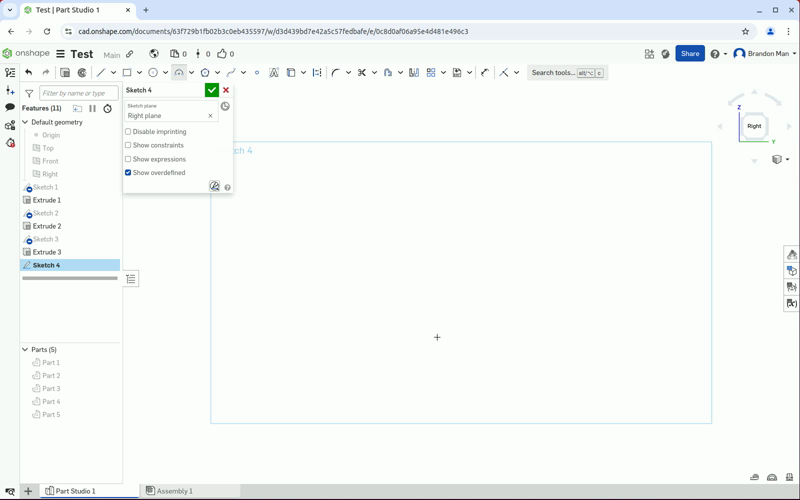
mouse_move(450, 324)
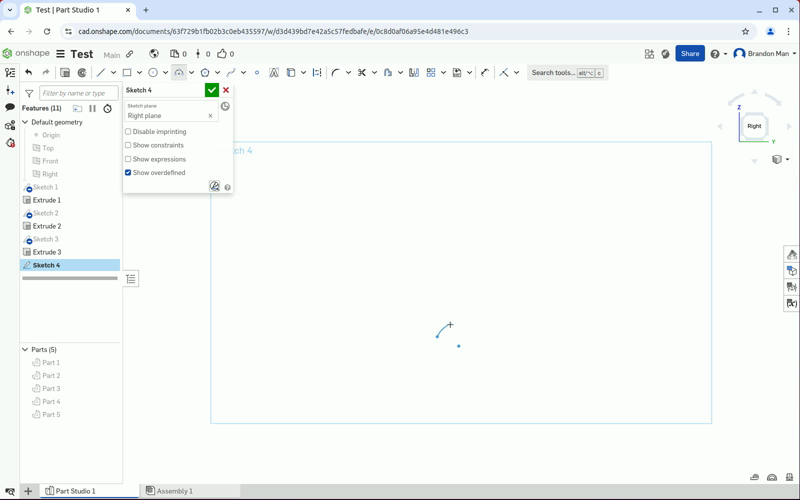
click(450, 324)
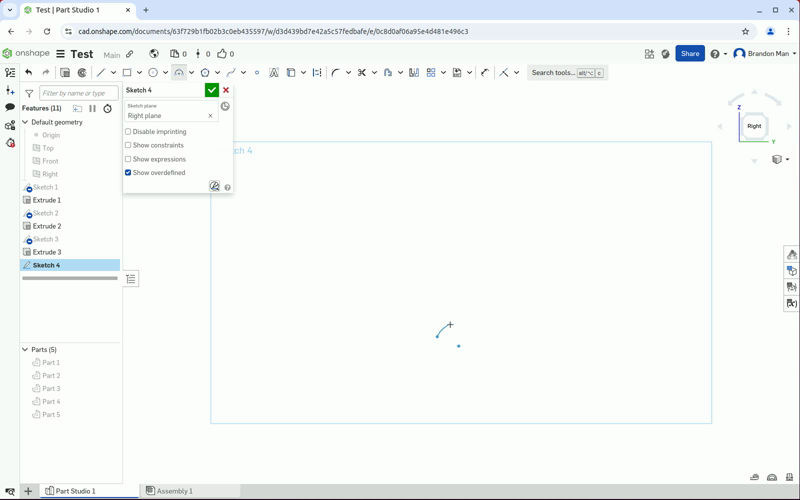
mouse_move(440, 327)
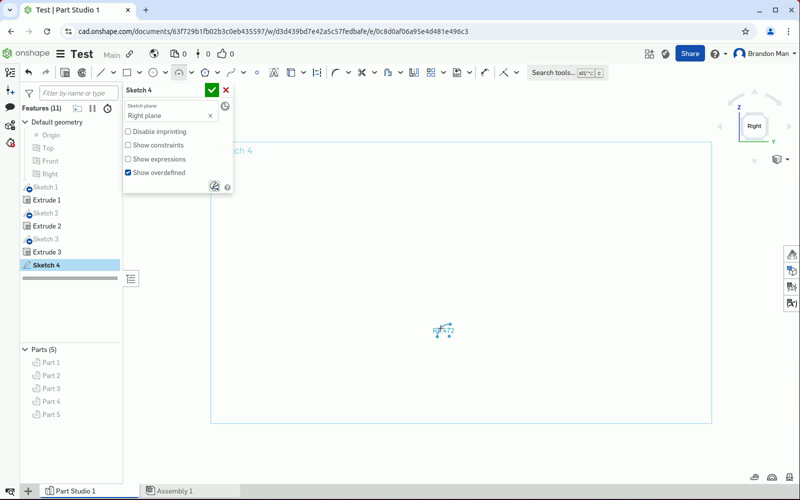
click(440, 327)
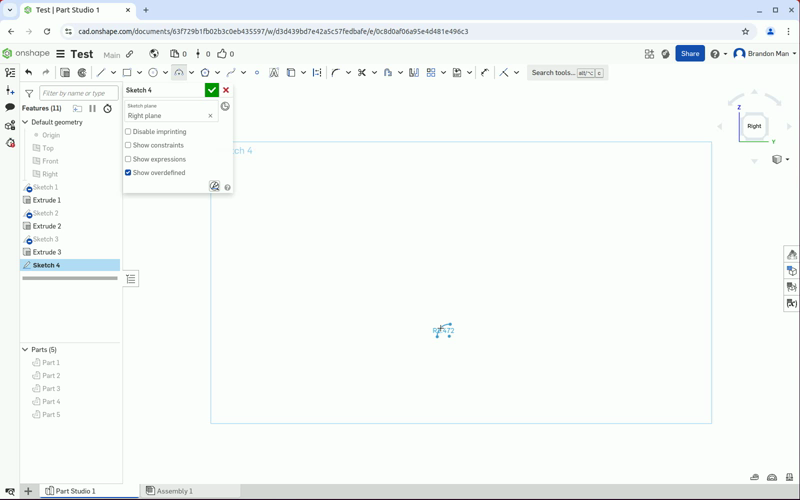
key_up(shift)
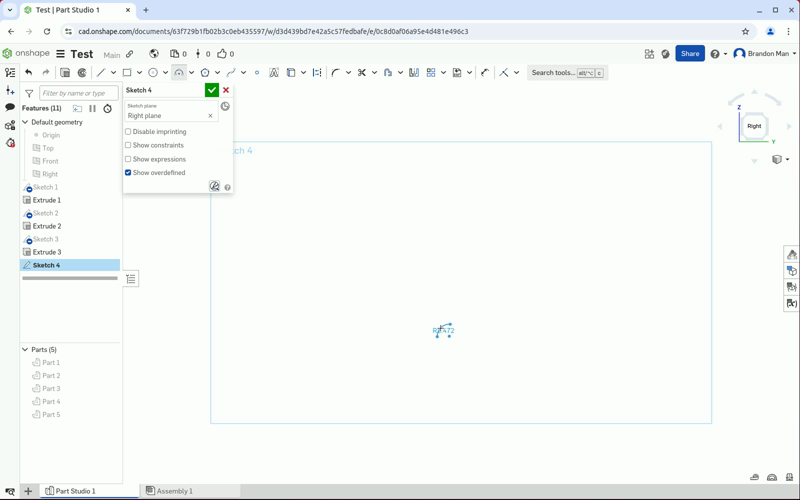
key(esc)
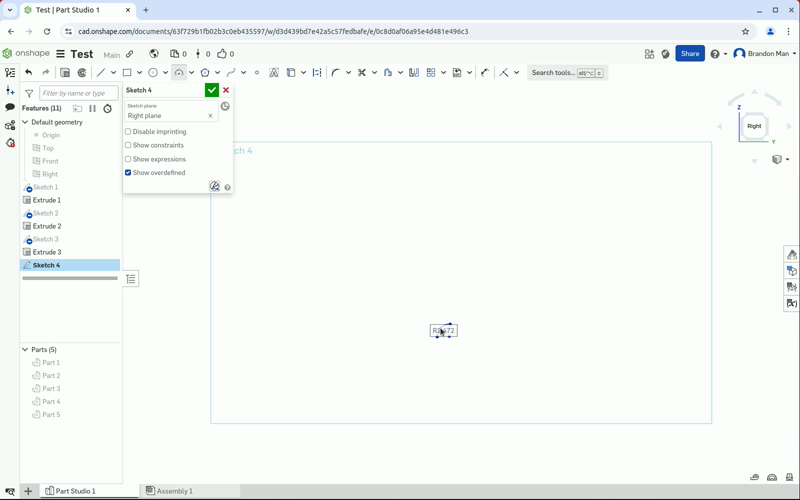
key(l)
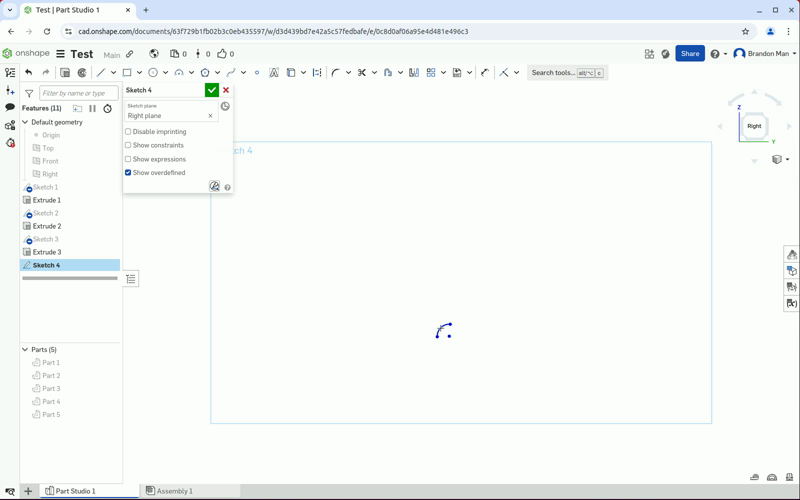
mouse_move(450, 324)
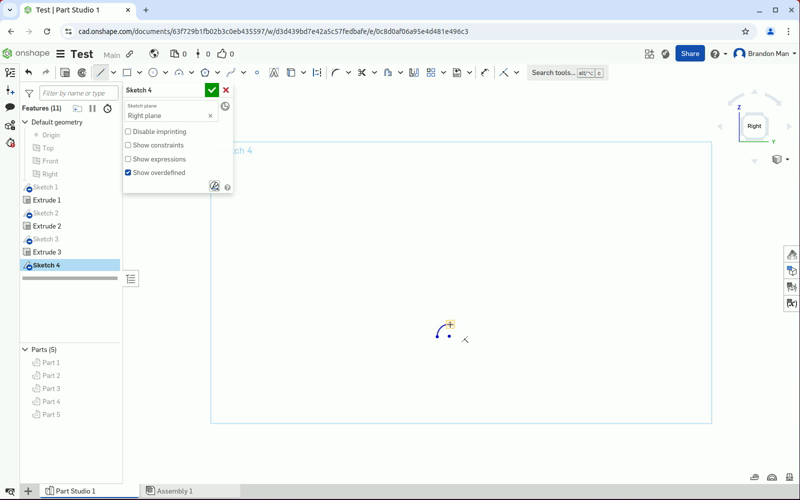
click(450, 324)
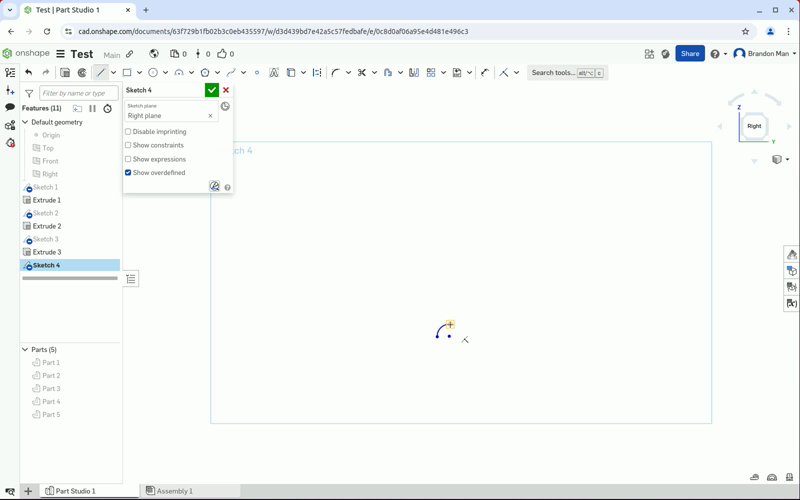
key_down(shift)
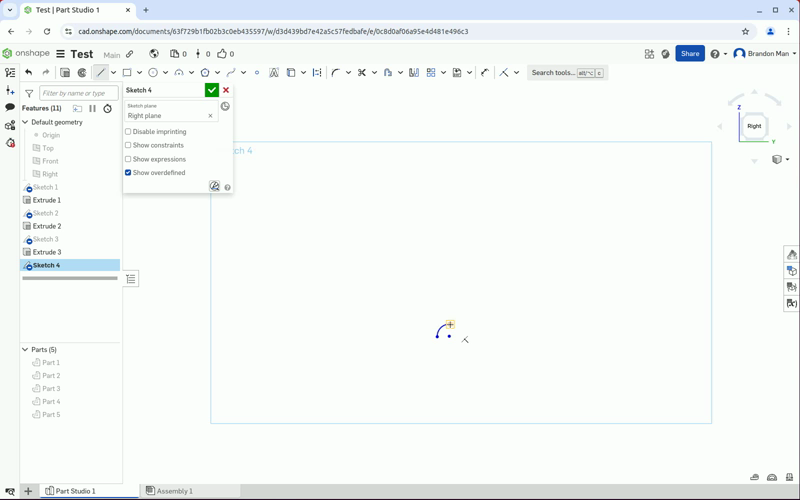
mouse_move(480, 324)
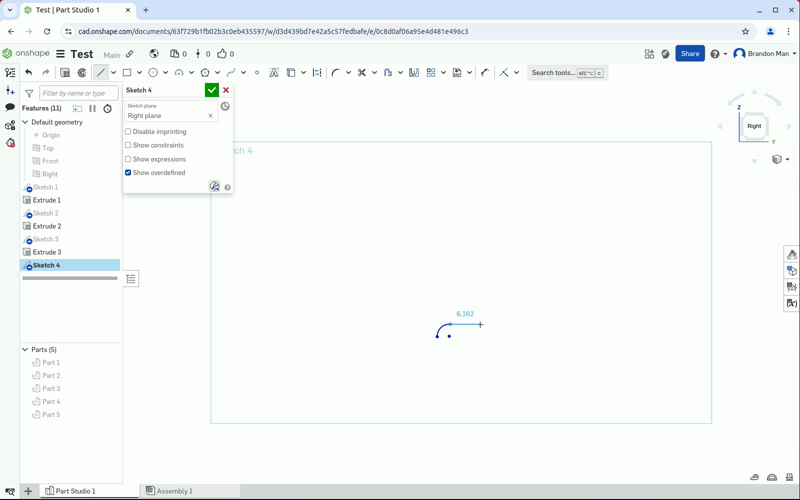
mouse_move(437, 324)
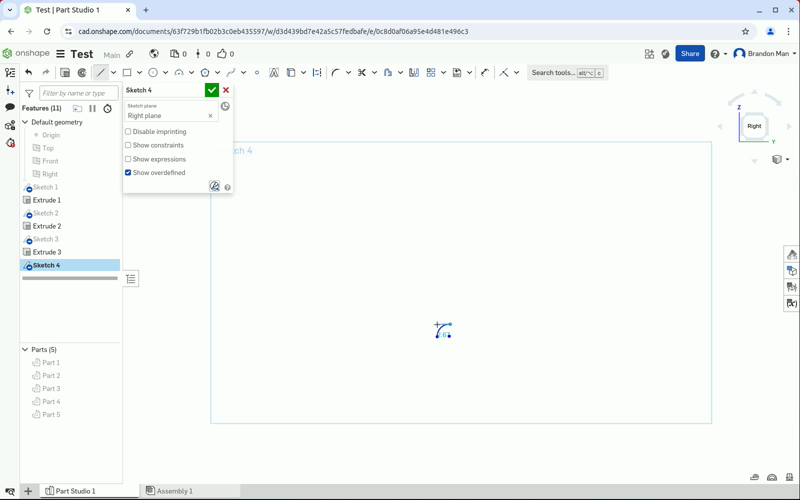
click(437, 324)
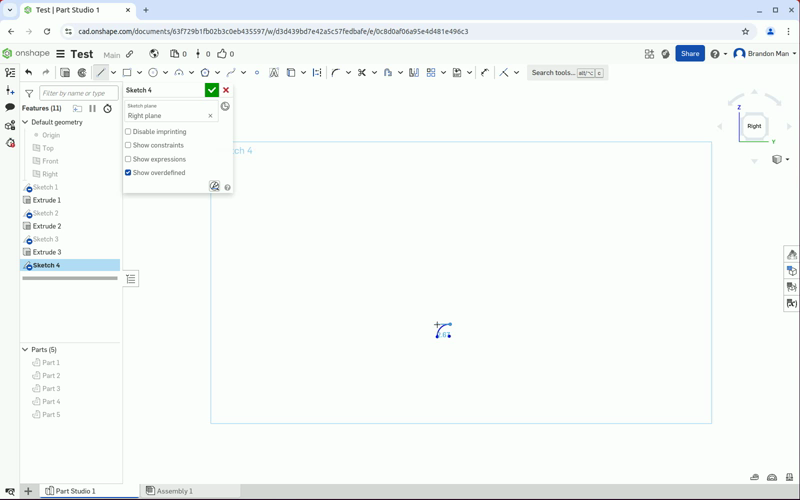
key_up(shift)
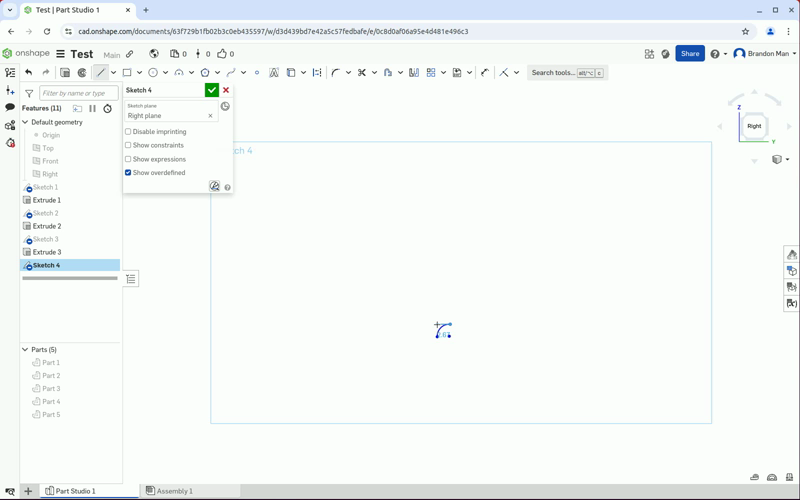
mouse_move(467, 324)
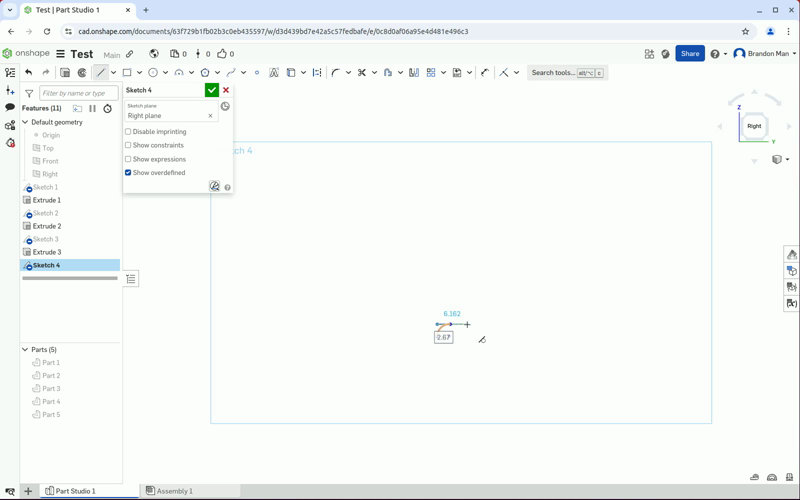
key_down(shift)
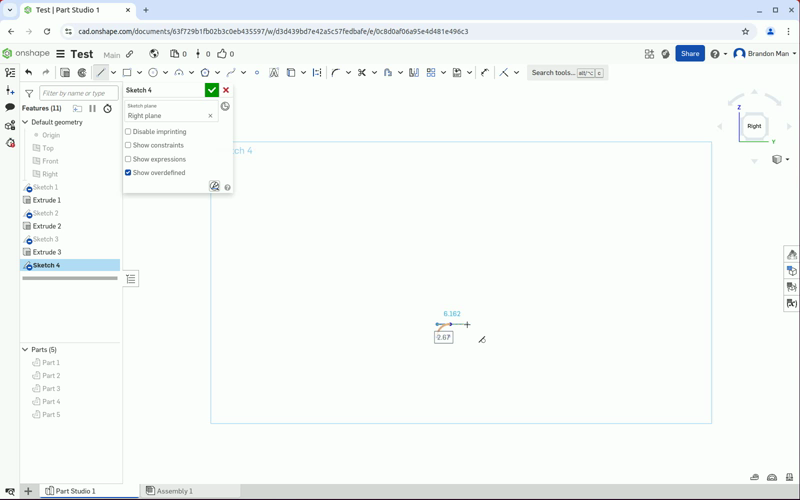
mouse_move(437, 336)
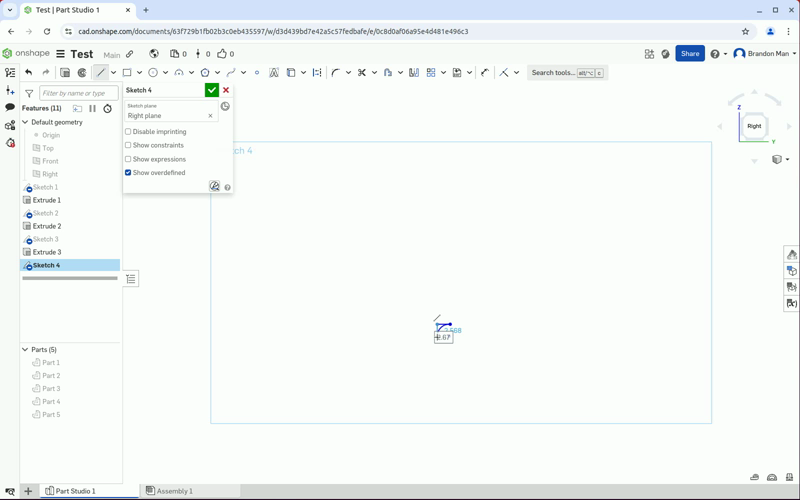
key_up(shift)
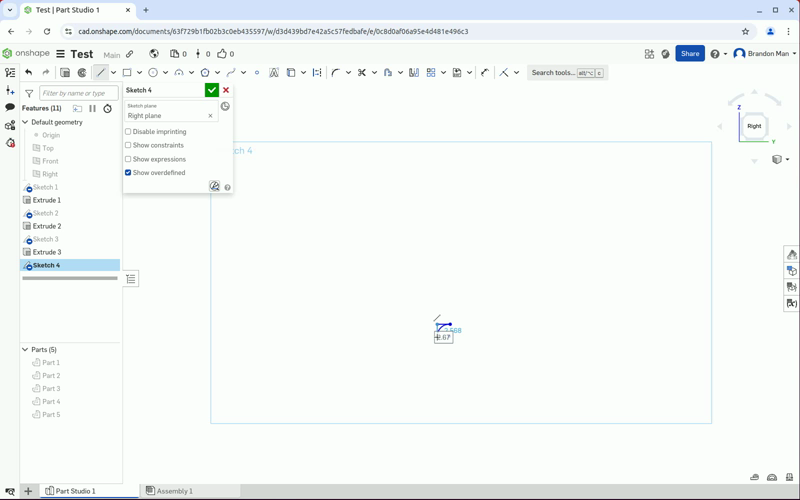
click(437, 336)
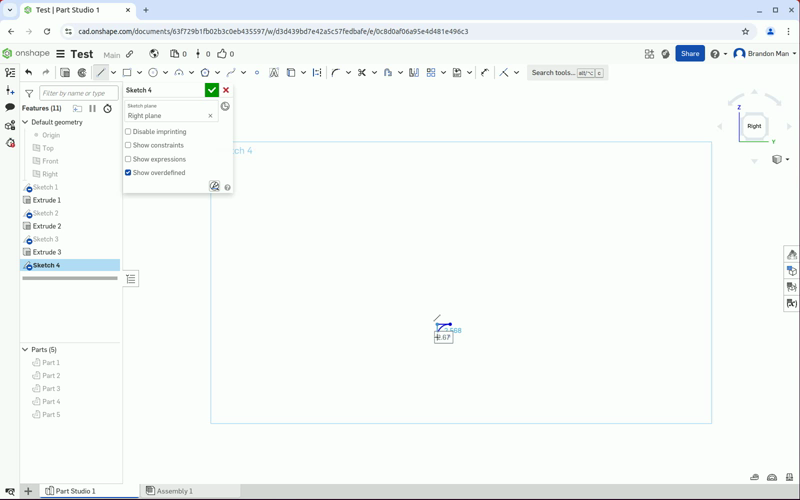
key(esc)
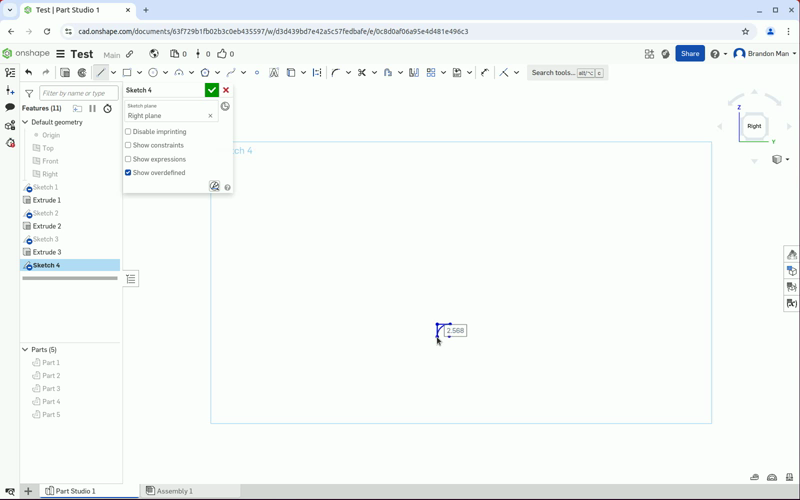
mouse_move(441, 324)
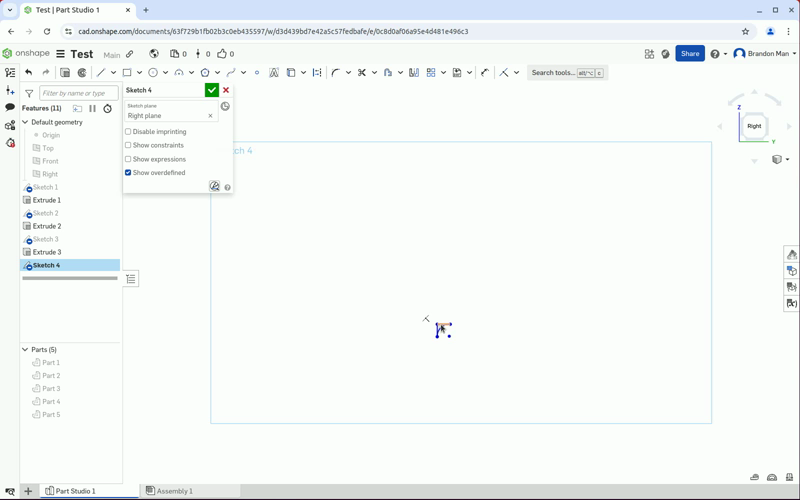
scroll(6)
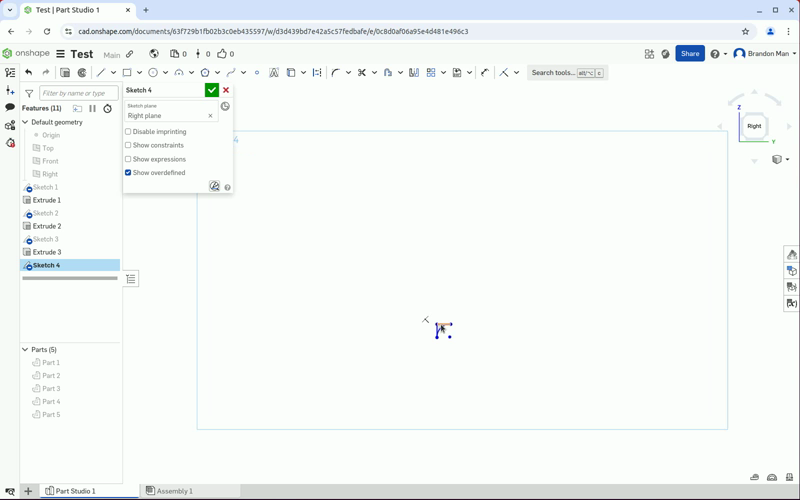
scroll(6)
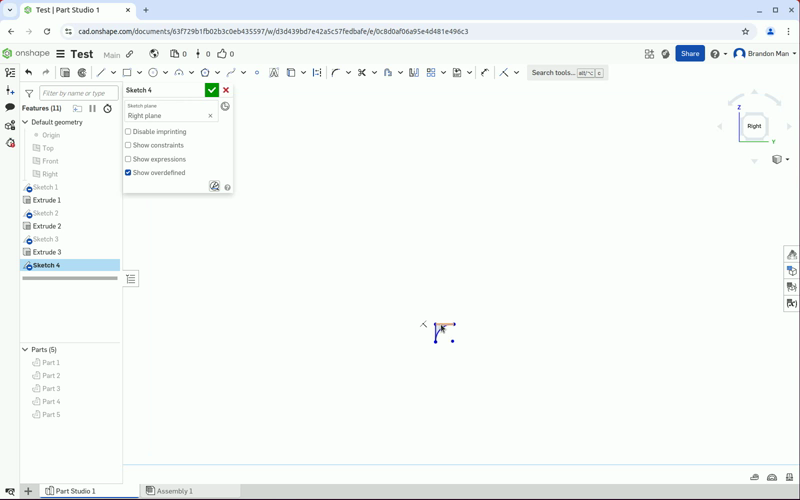
scroll(6)
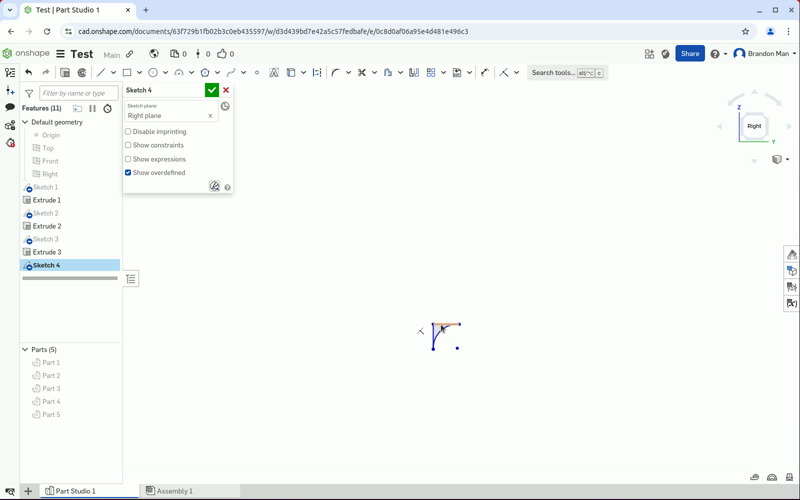
scroll(6)
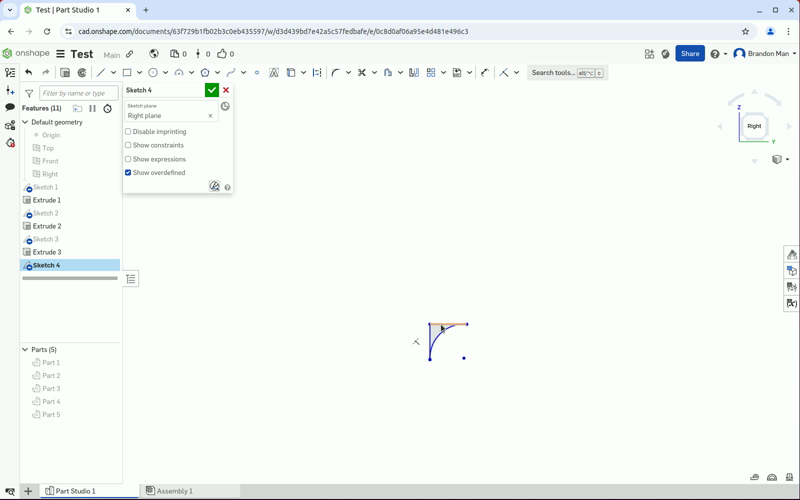
scroll(6)
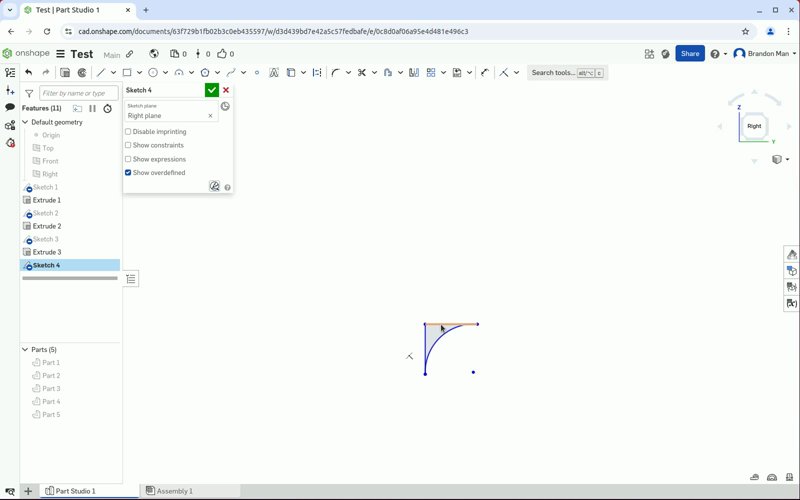
scroll(6)
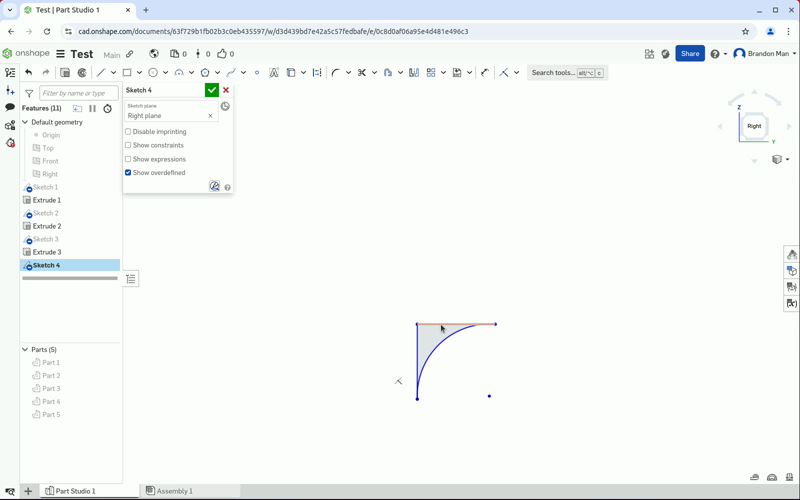
scroll(6)
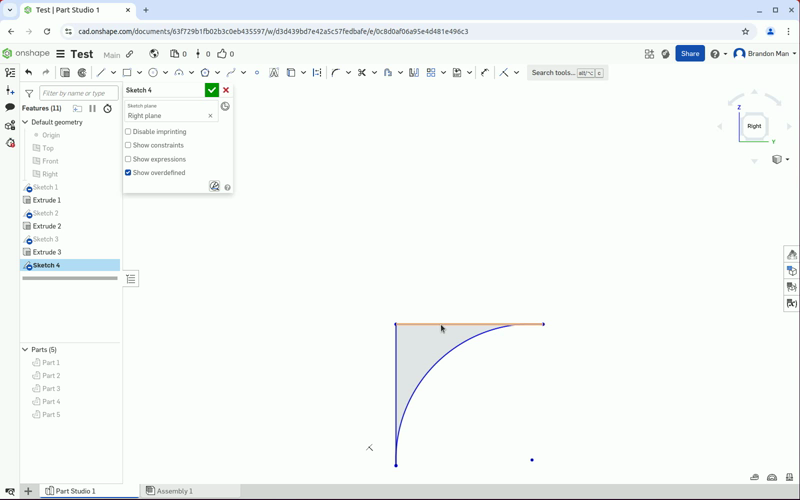
click(441, 324)
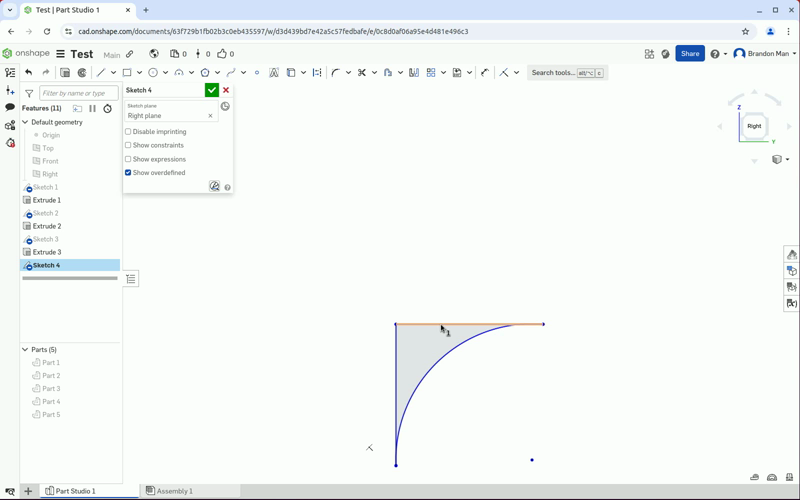
scroll(-6)
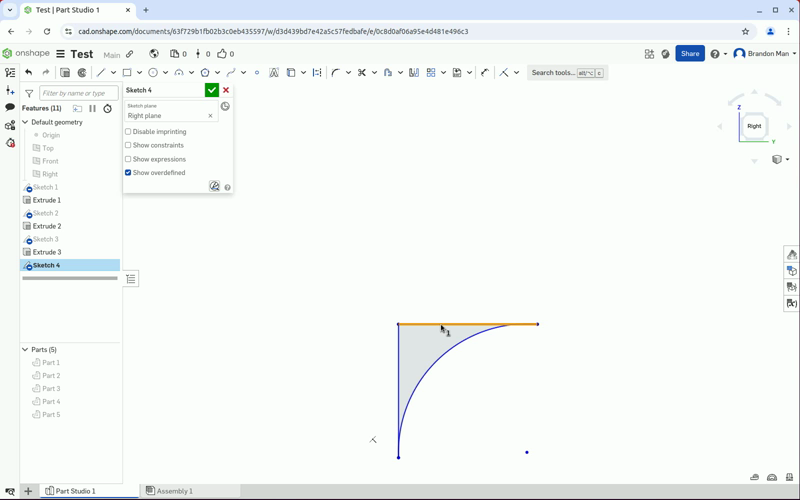
scroll(-6)
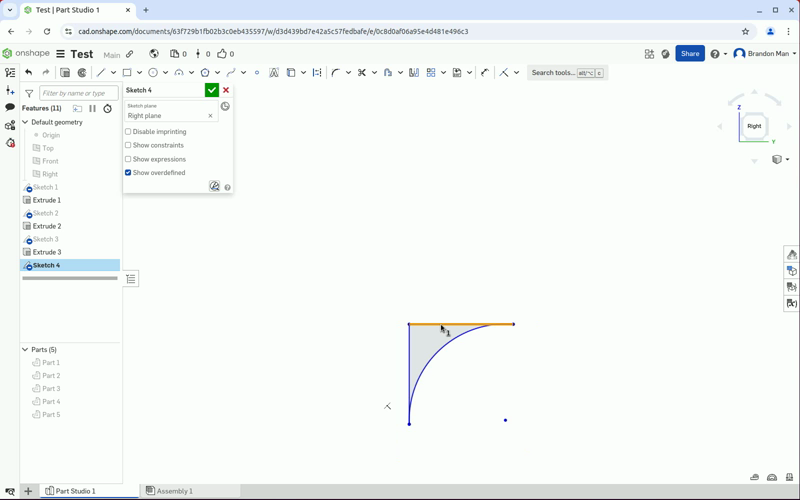
scroll(-6)
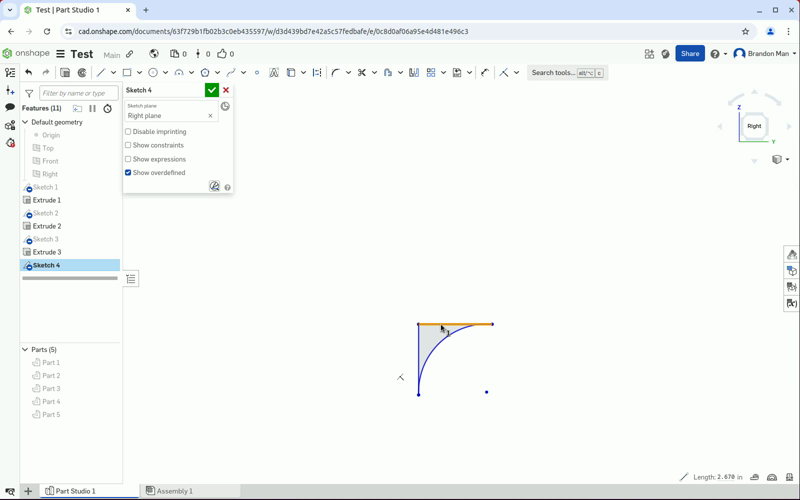
scroll(-6)
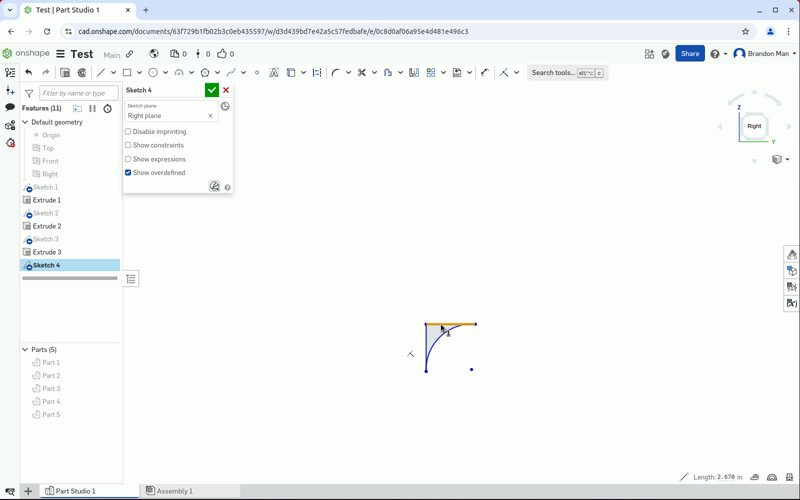
scroll(-6)
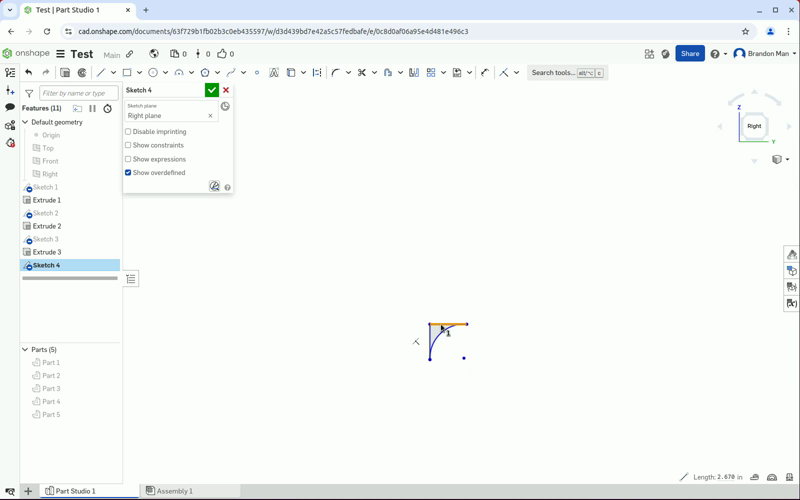
scroll(-6)
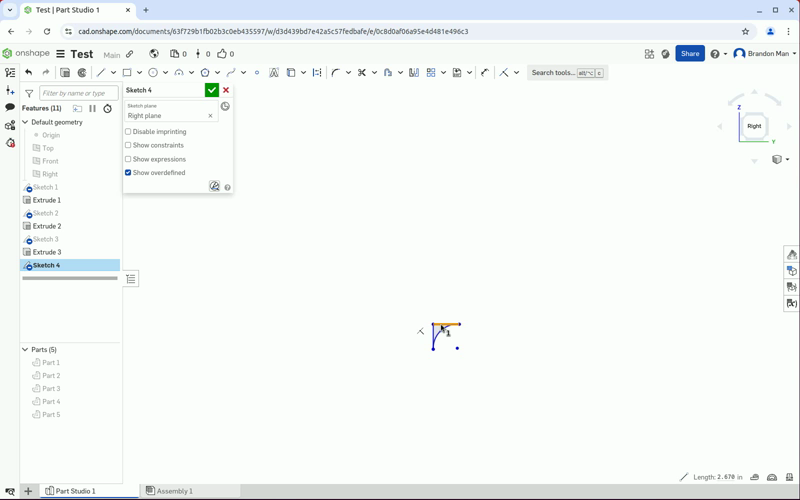
scroll(-6)
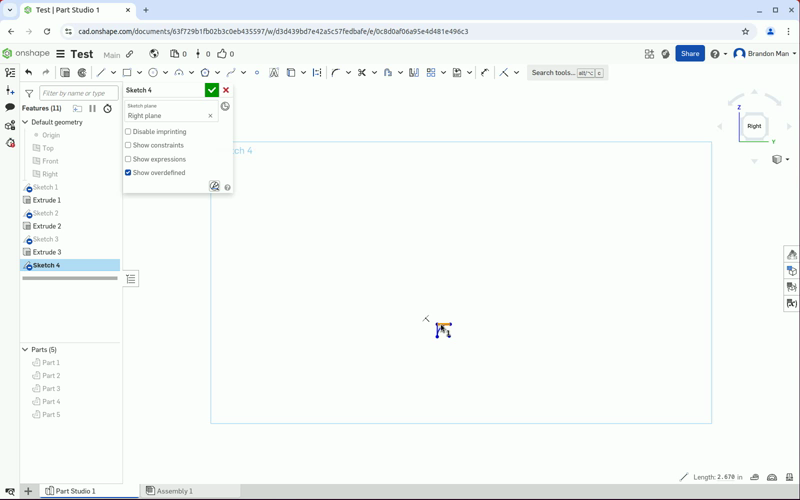
mouse_move(73, 352)
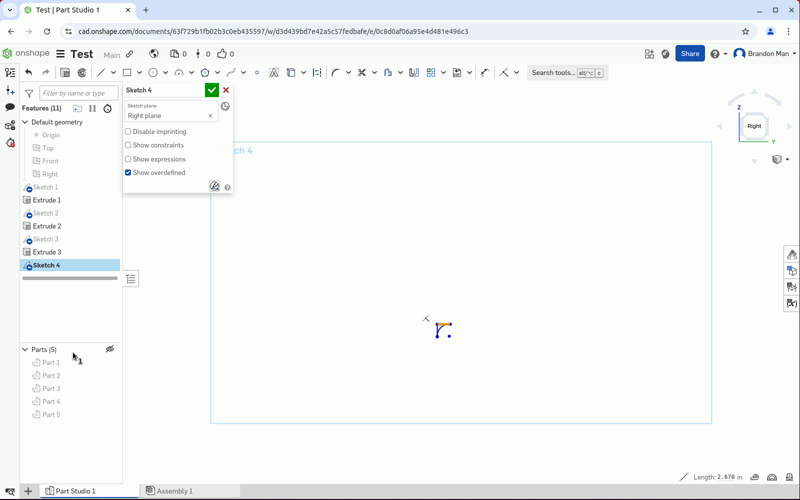
key(shift+y)
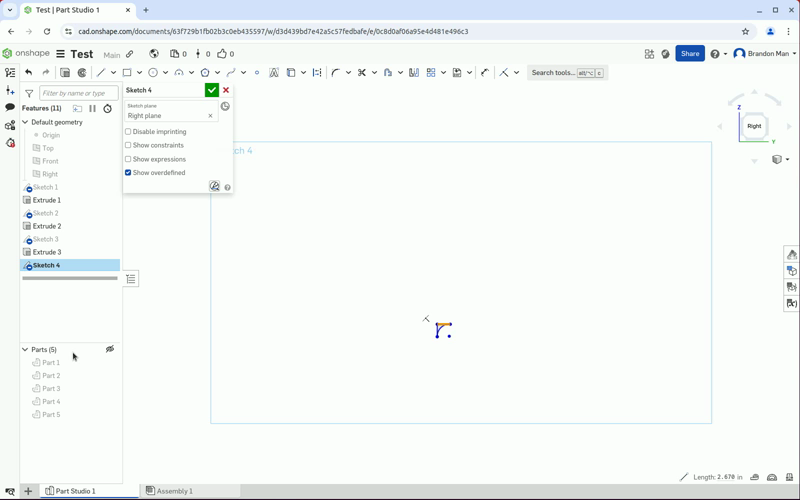
key(shift+e)
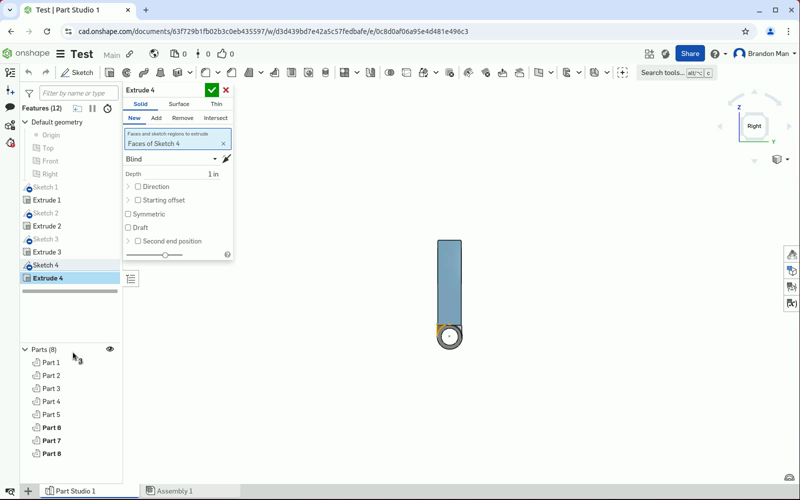
mouse_move(143, 106)
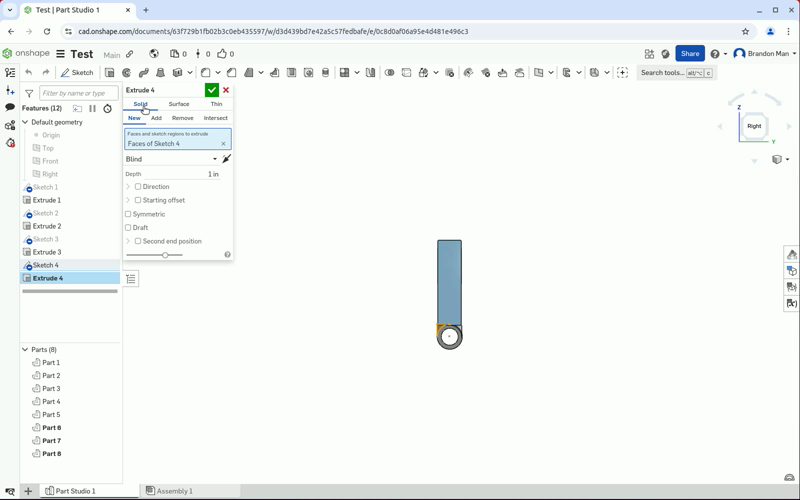
click(143, 106)
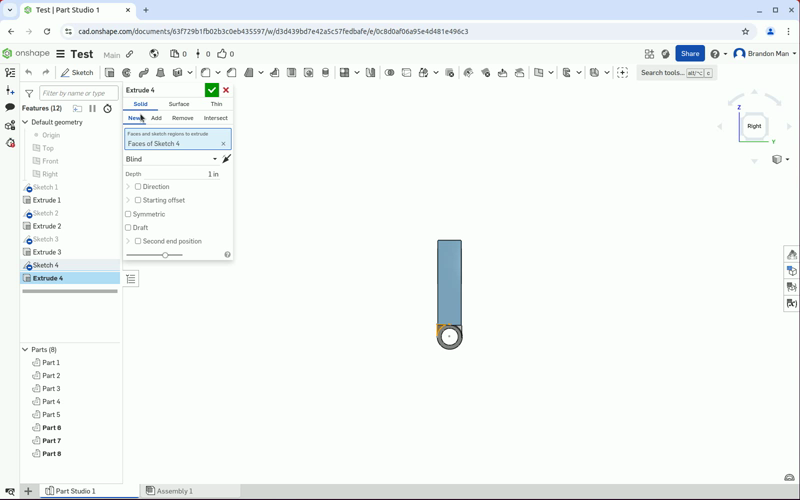
mouse_move(137, 120)
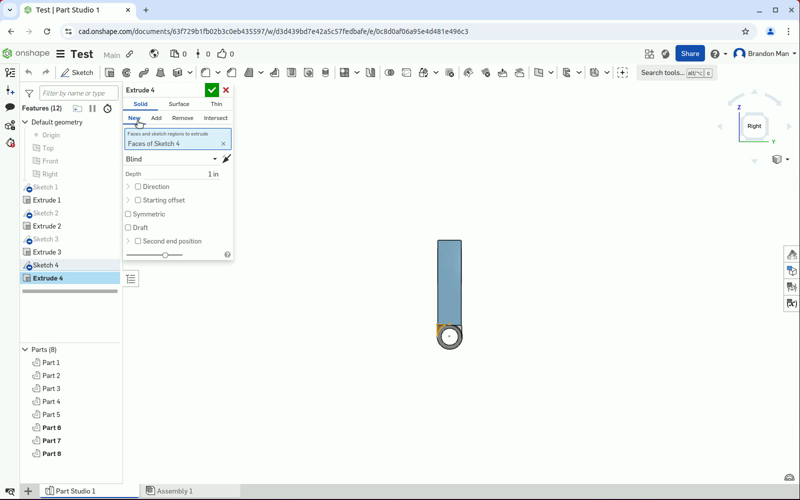
click(137, 120)
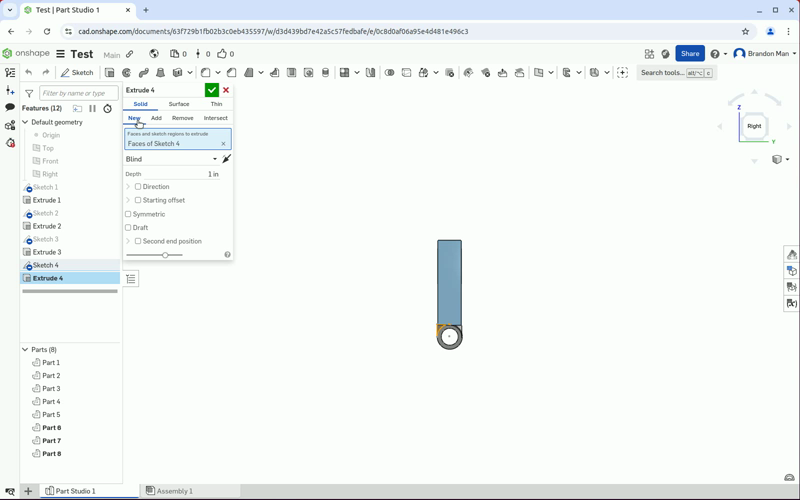
key(tab, 4)
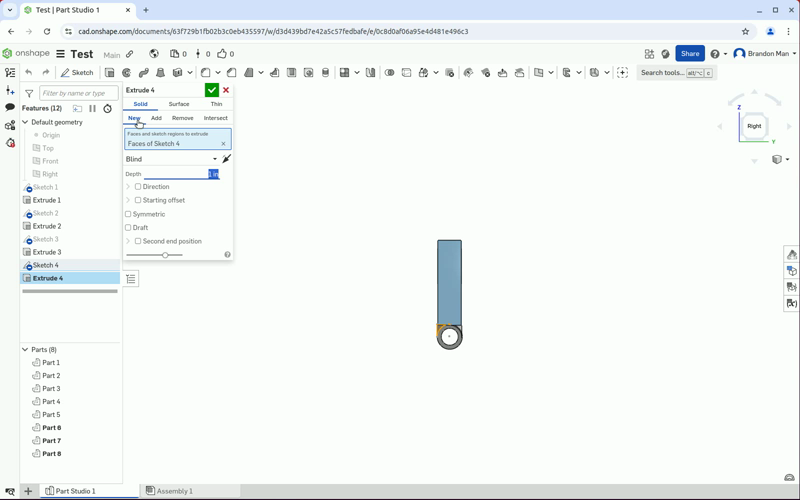
text(14.442)
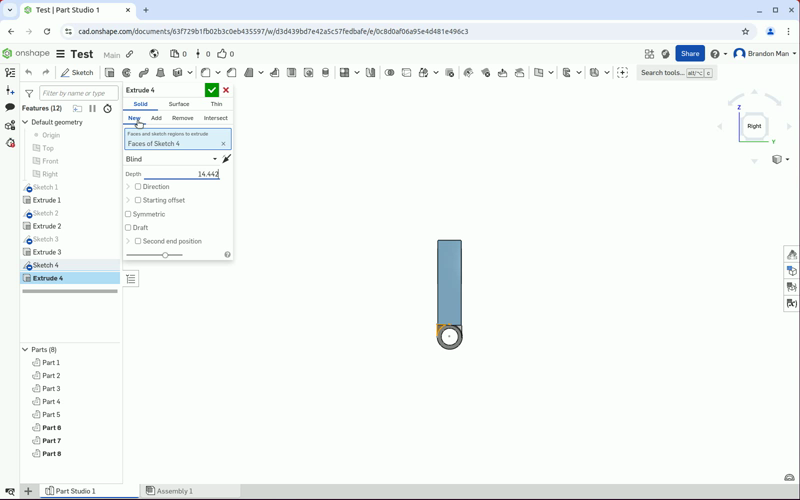
key(tab, 3)
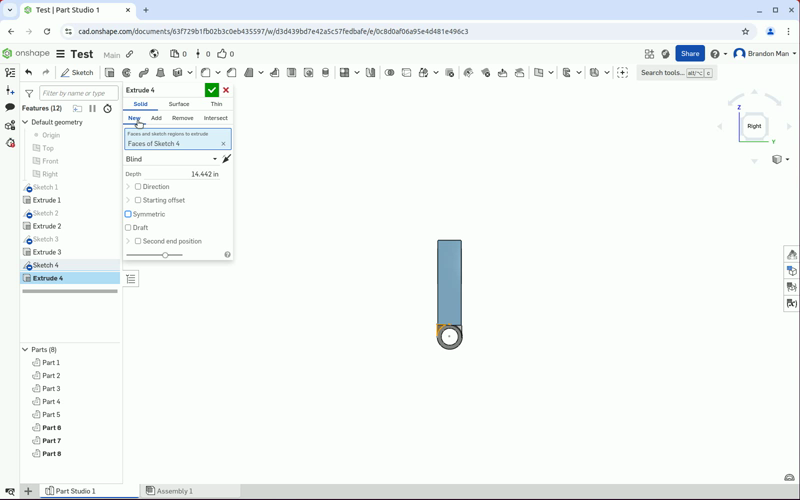
key(space)
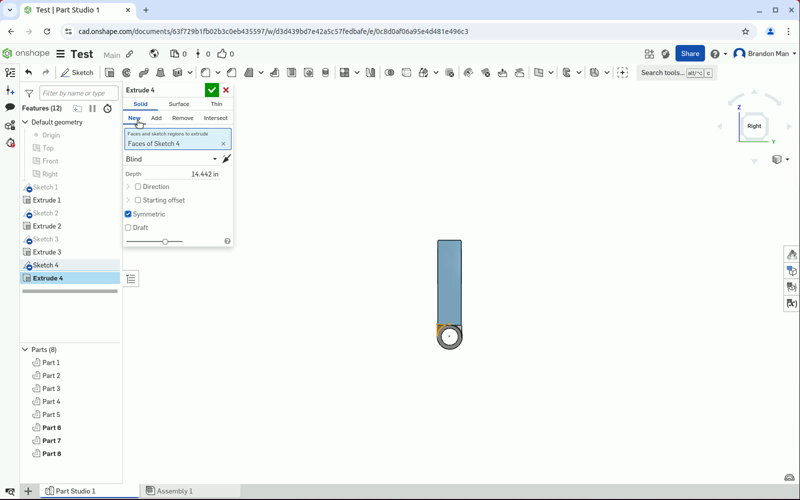
key(enter)
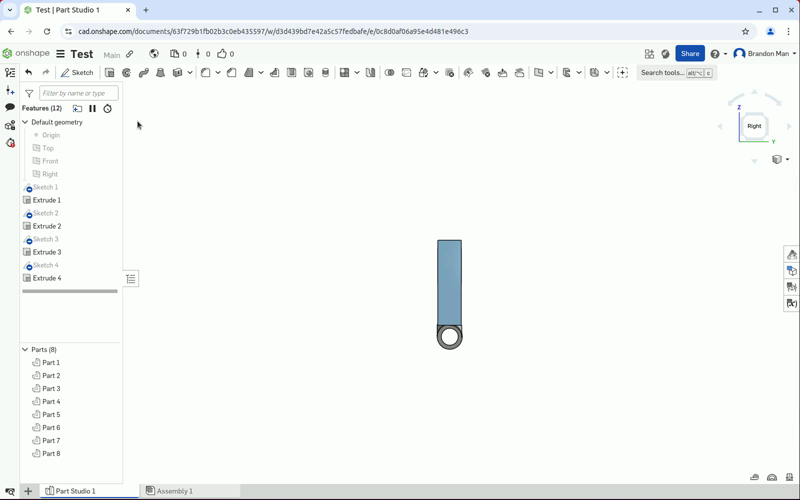
key(shift+h)
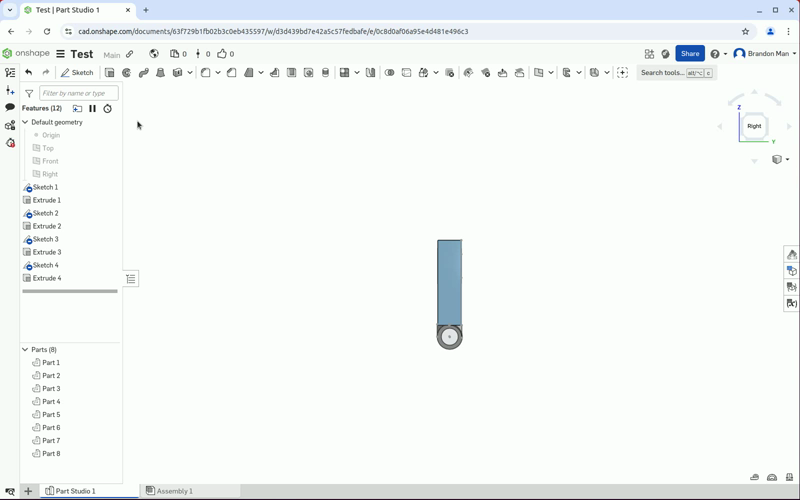
key(shift+h)
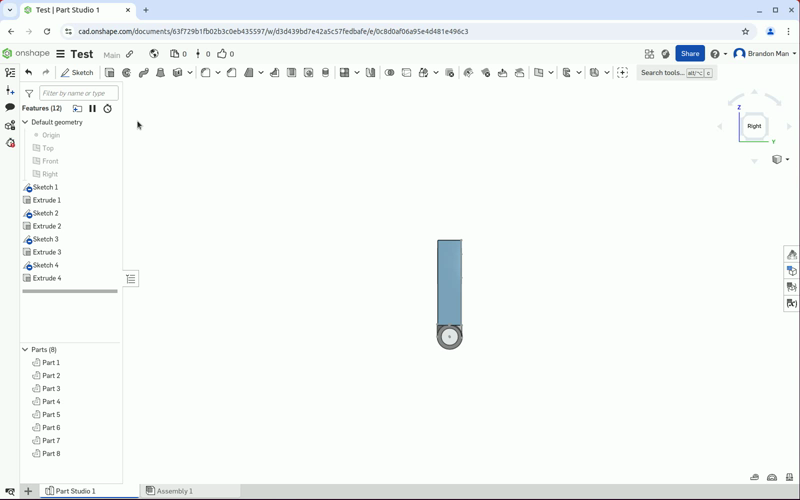
key(shift+7)
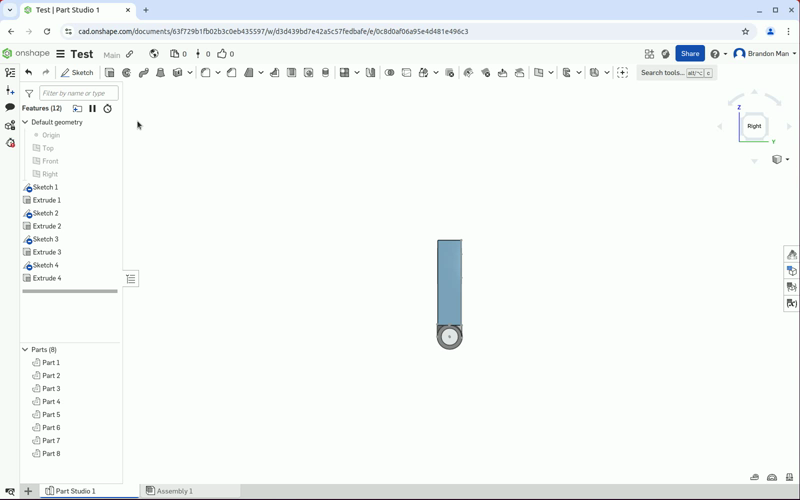
key(right, 2)
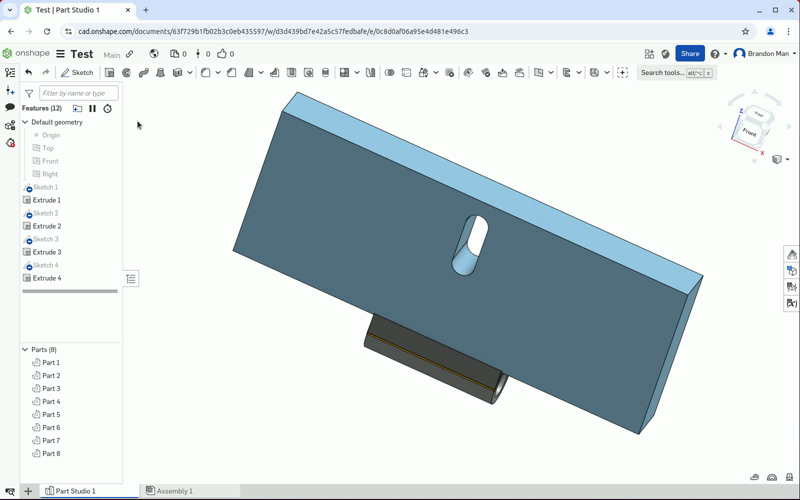
key(down, 2)
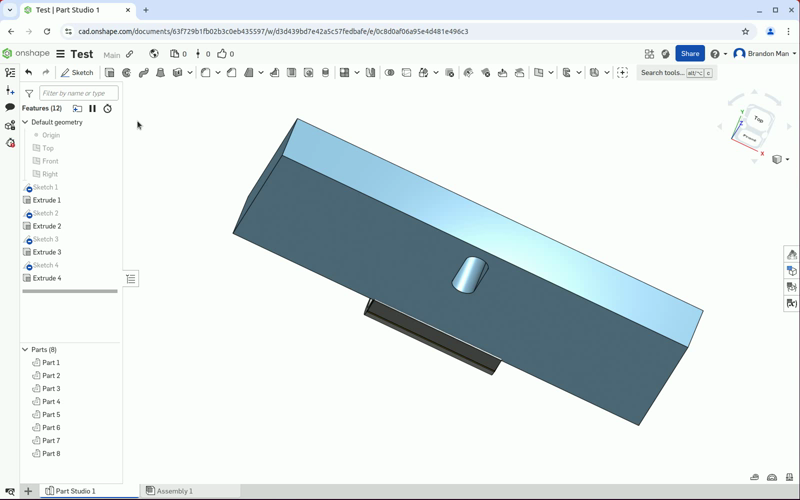
key(up, 2)
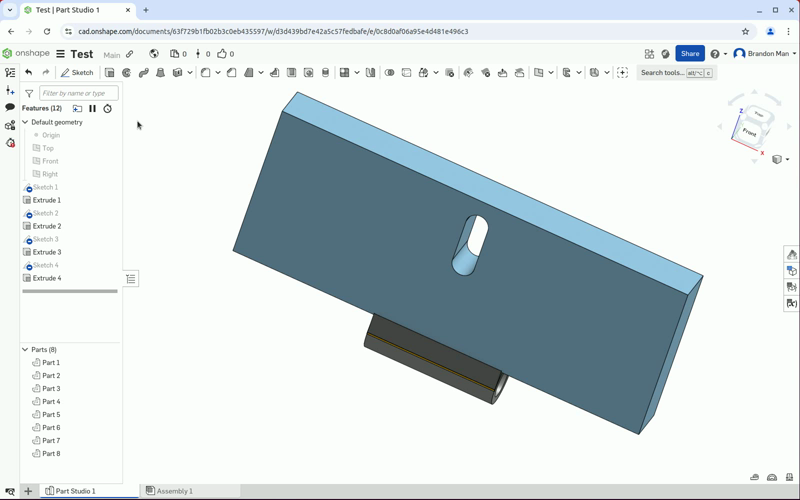
key(left, 2)
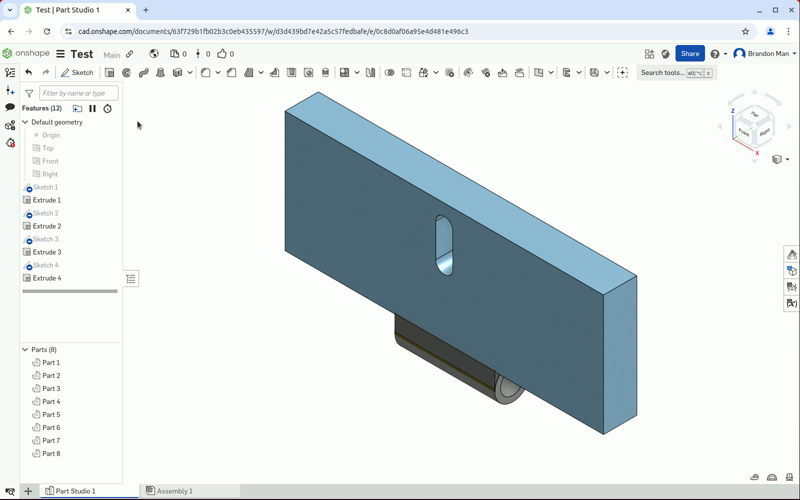
mouse_move(73, 189)
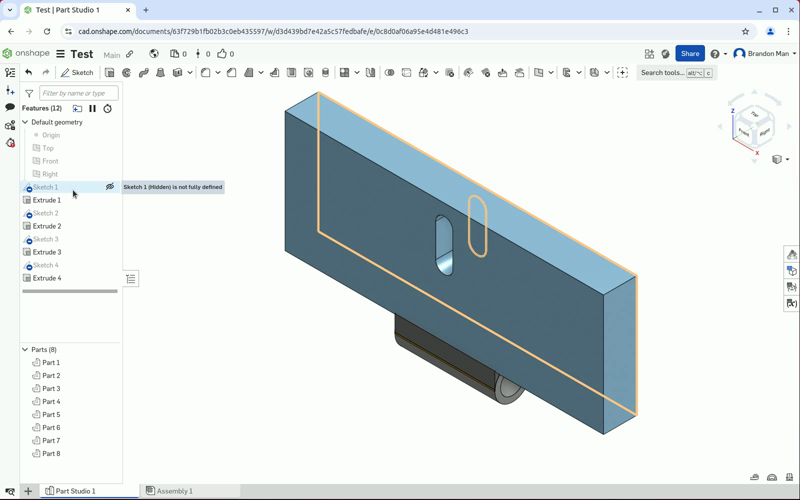
click(73, 189)